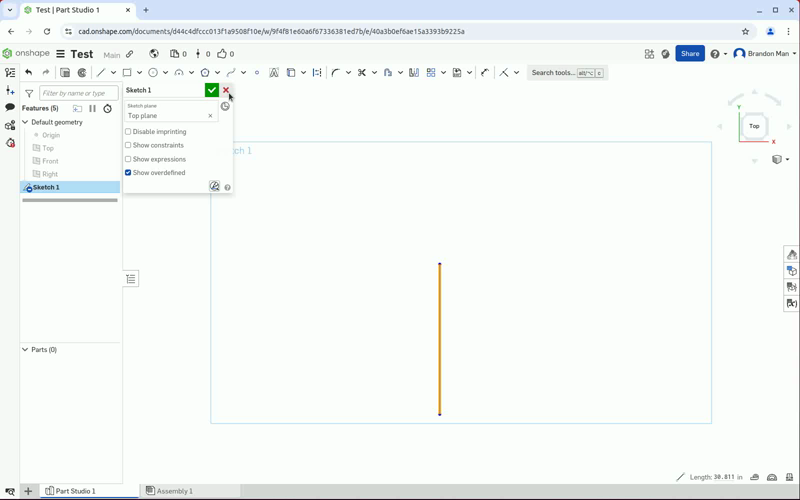
key(shift+h)
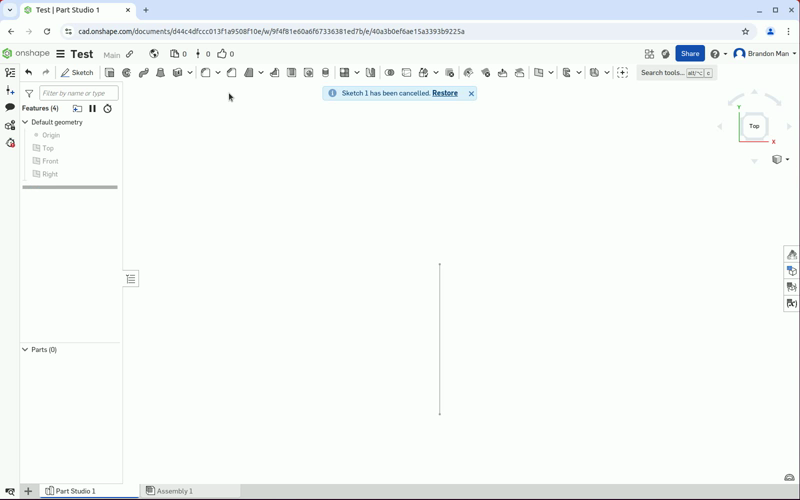
mouse_move(73, 352)
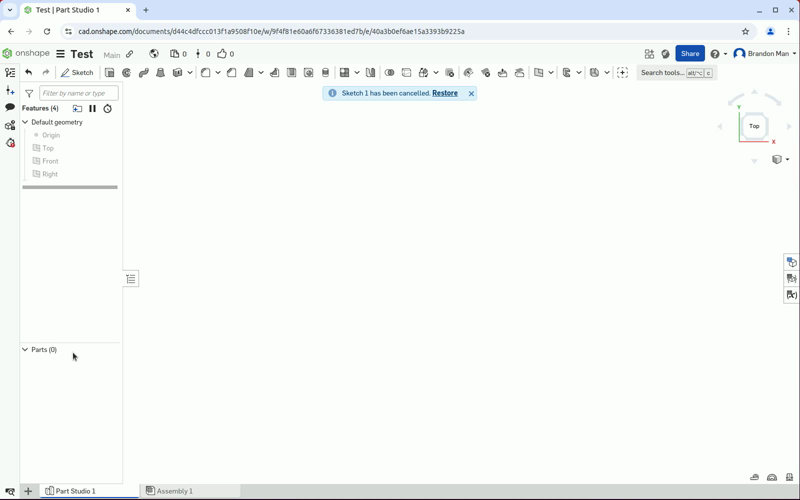
key(y)
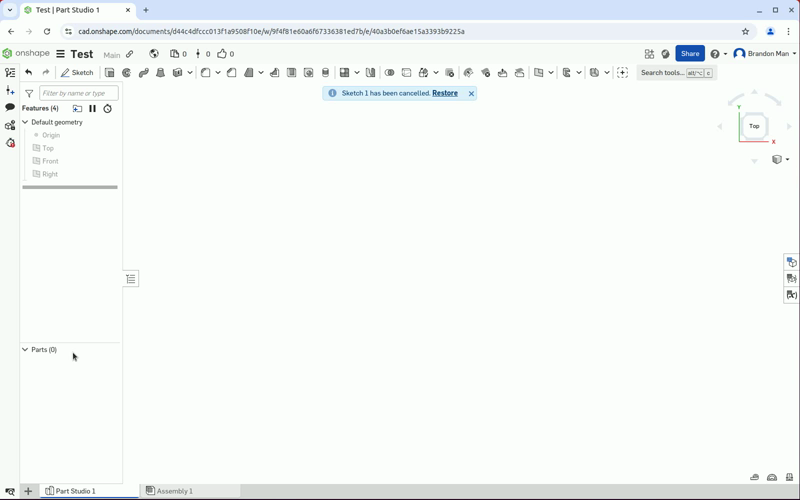
key(shift+p)
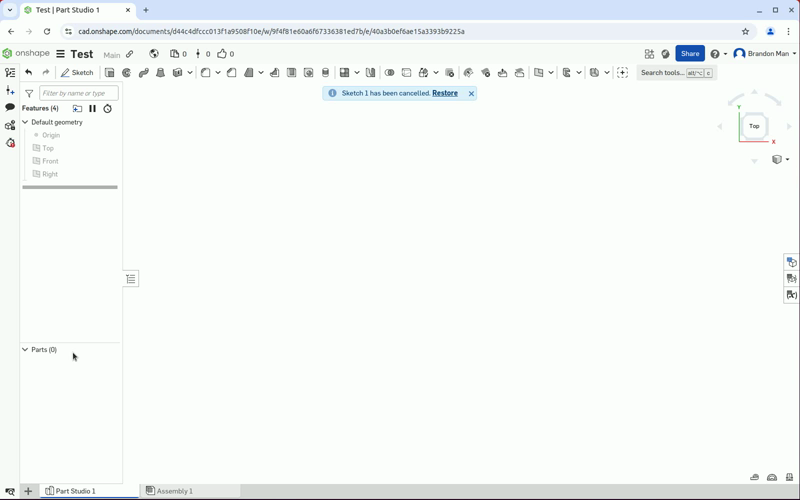
key(space)
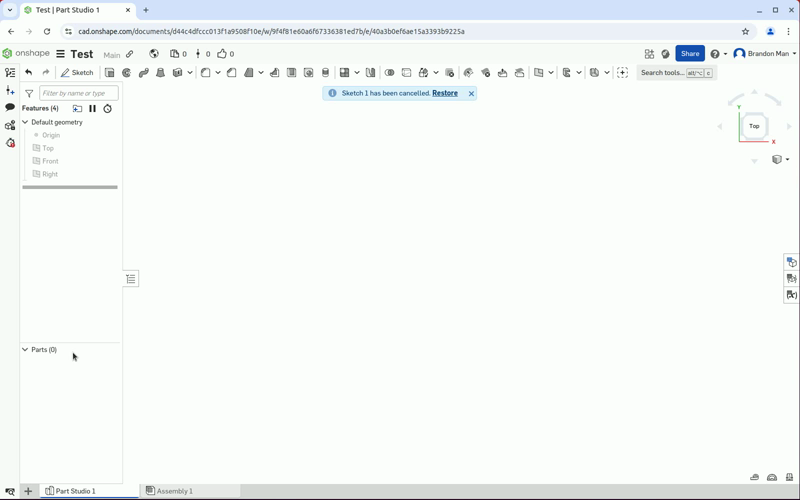
key_down(shift)
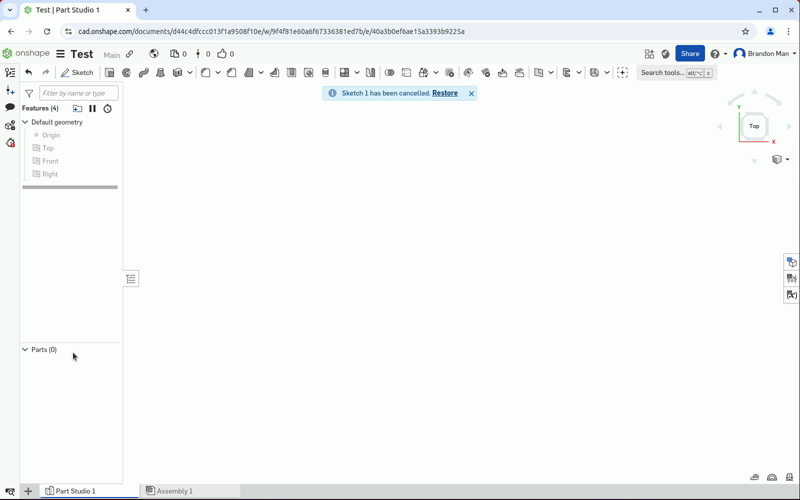
key(up)
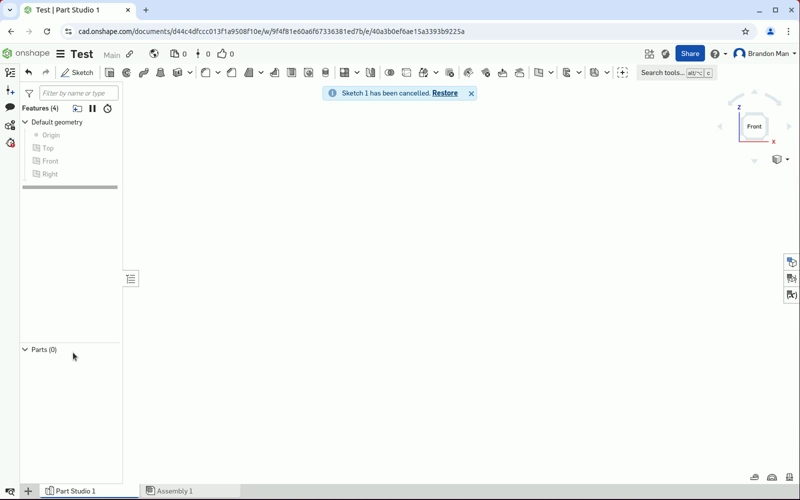
key_up(shift)
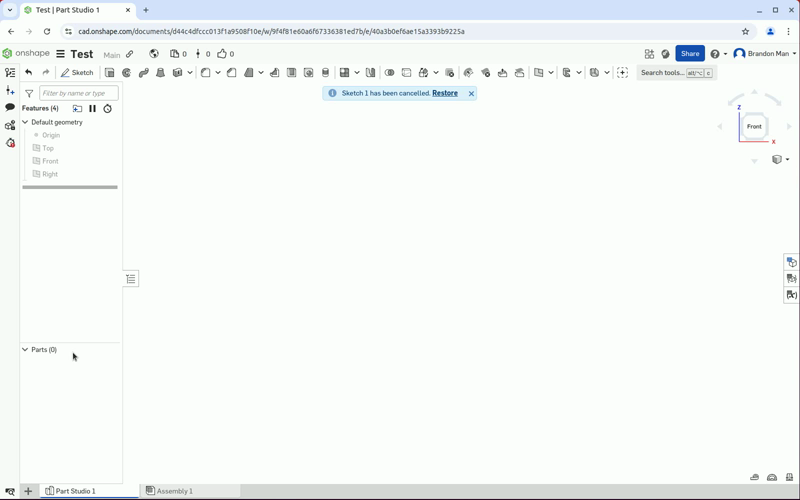
mouse_move(73, 352)
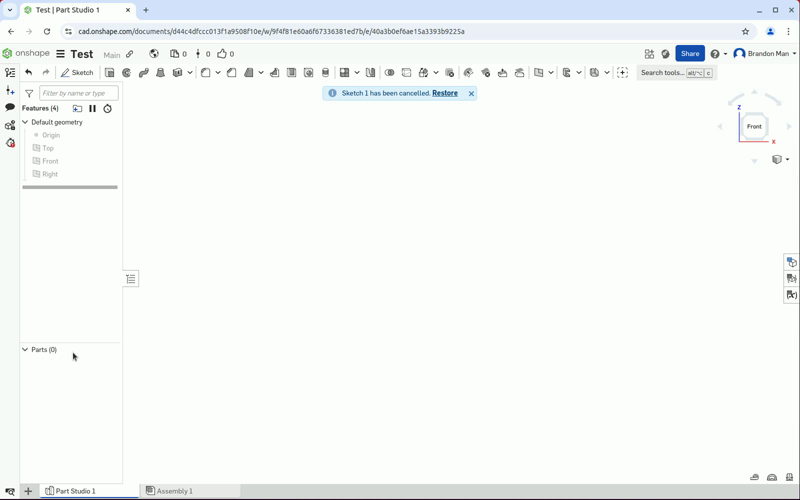
key(shift+y)
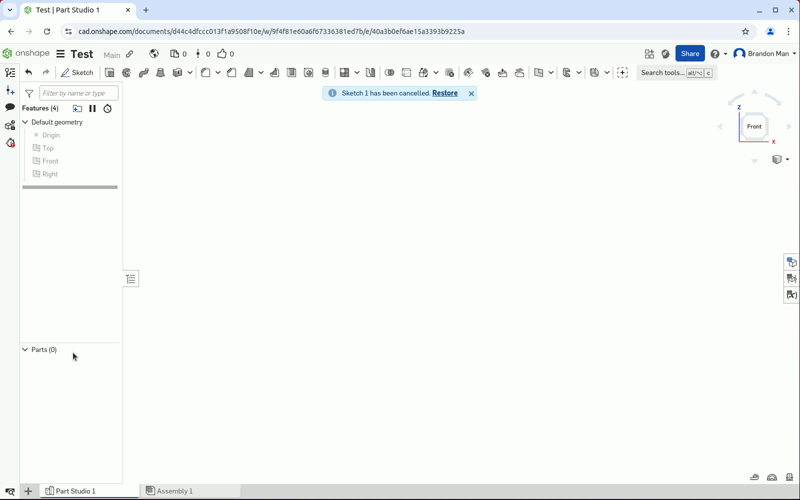
key(shift+s)
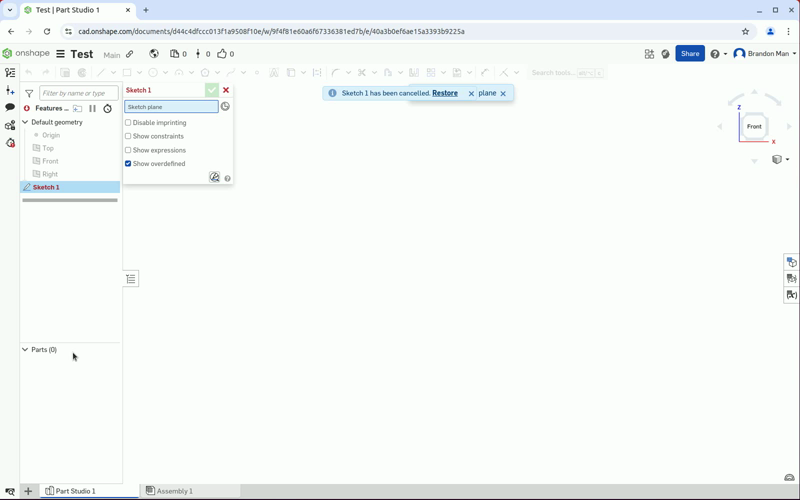
mouse_move(73, 163)
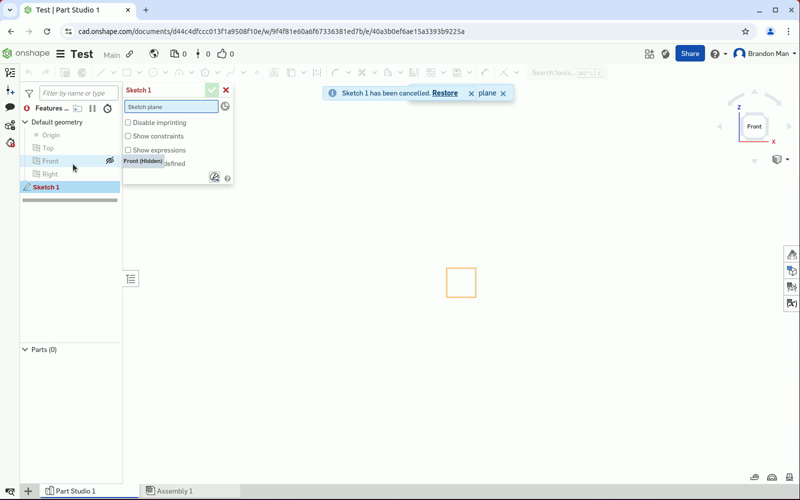
click(73, 163)
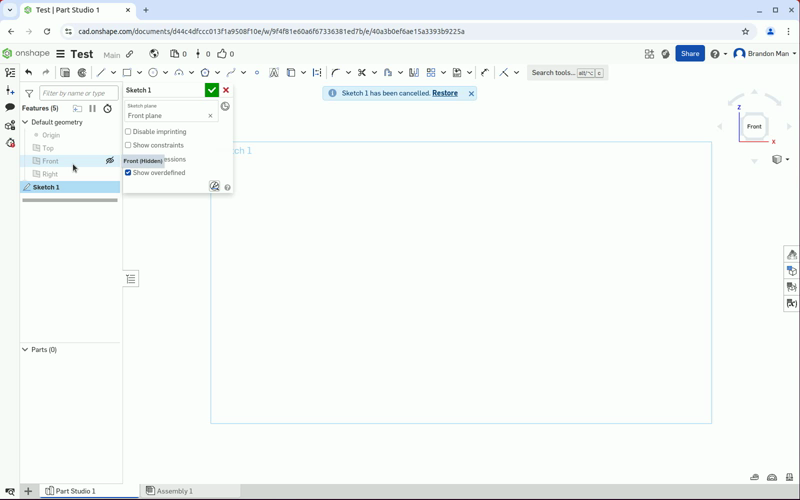
mouse_move(73, 352)
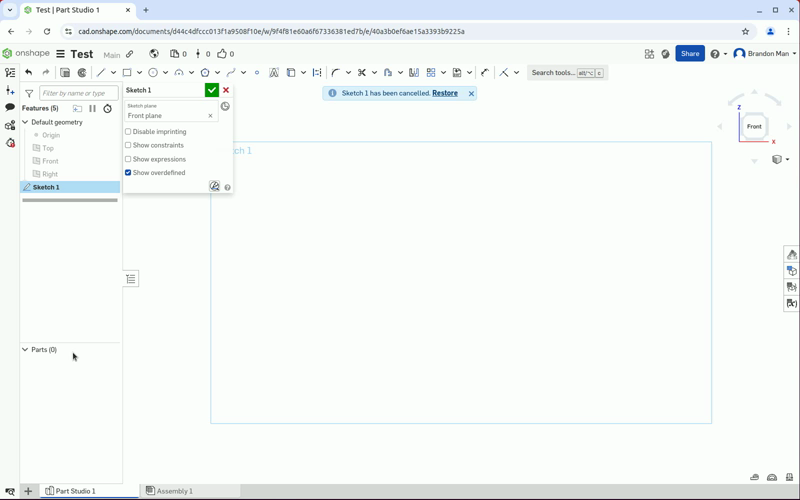
key(y)
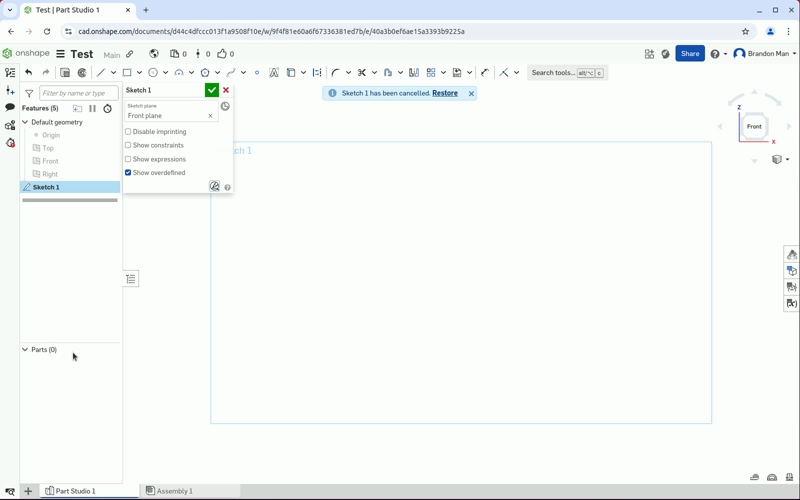
key(l)
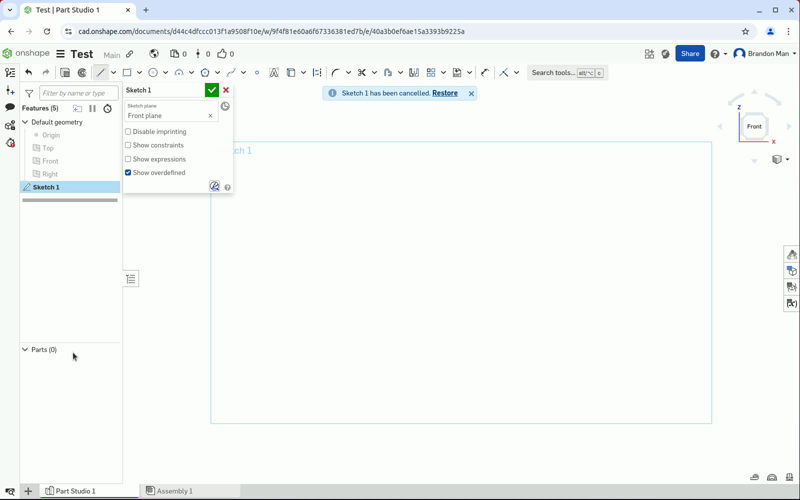
key_down(shift)
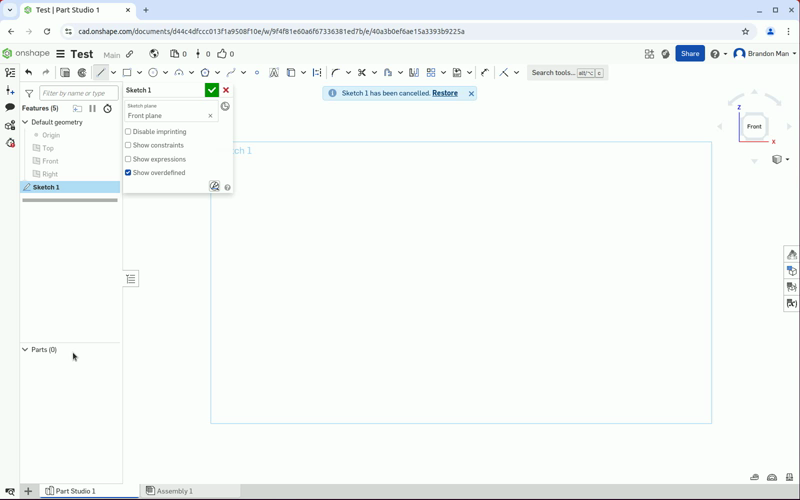
mouse_move(420, 313)
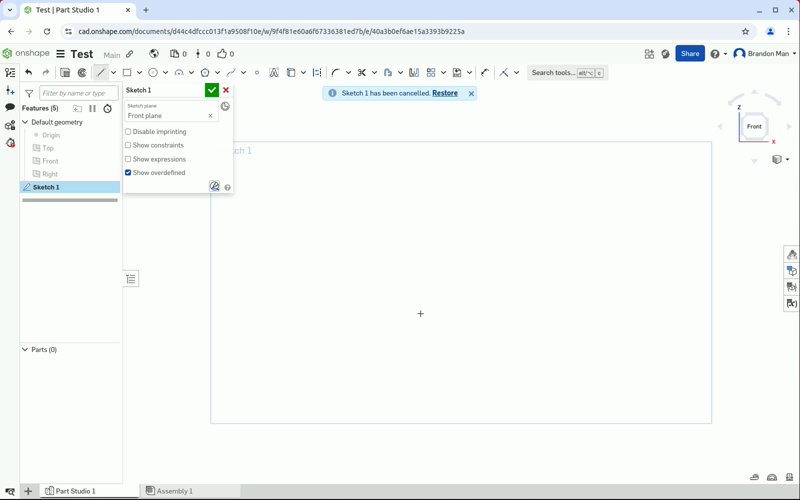
click(420, 313)
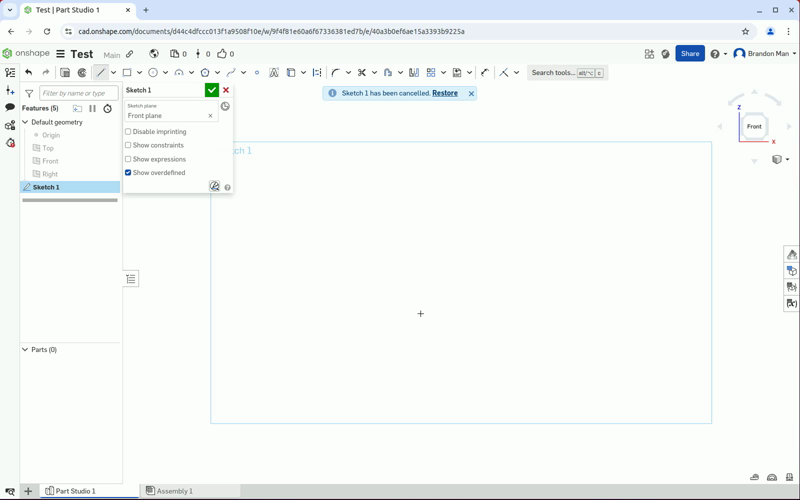
key_up(shift)
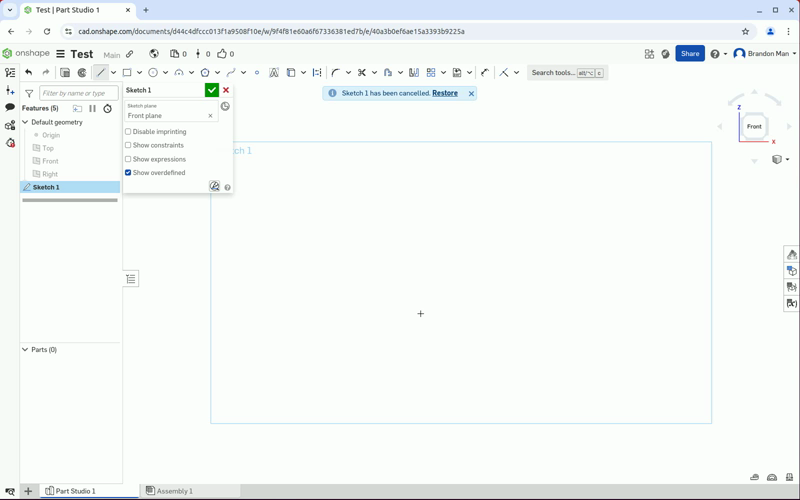
key_down(shift)
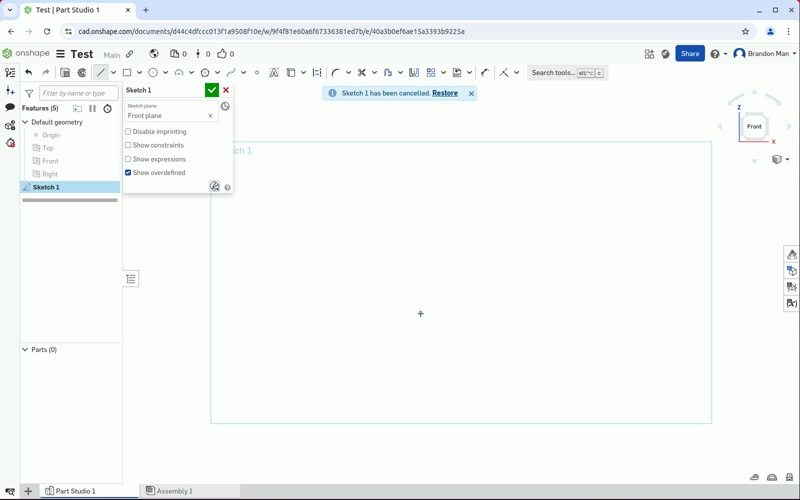
mouse_move(563, 313)
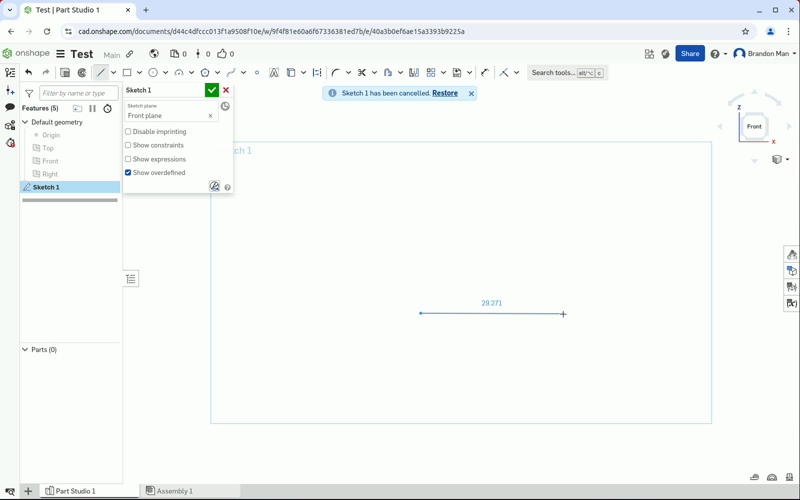
click(563, 313)
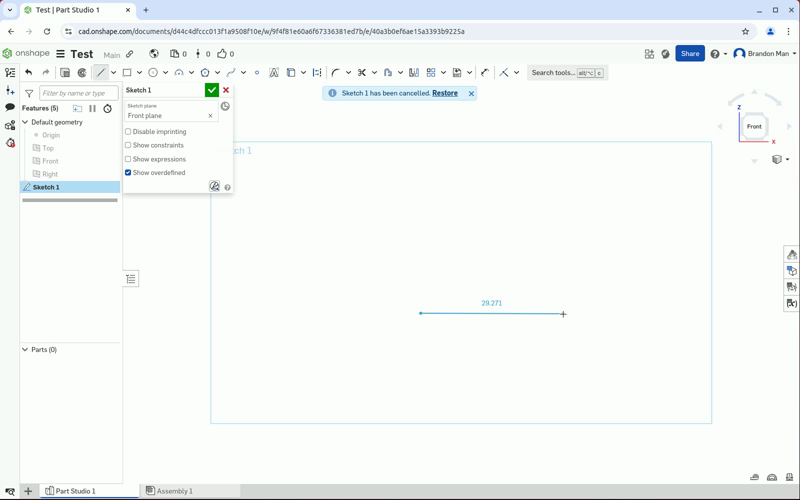
key_up(shift)
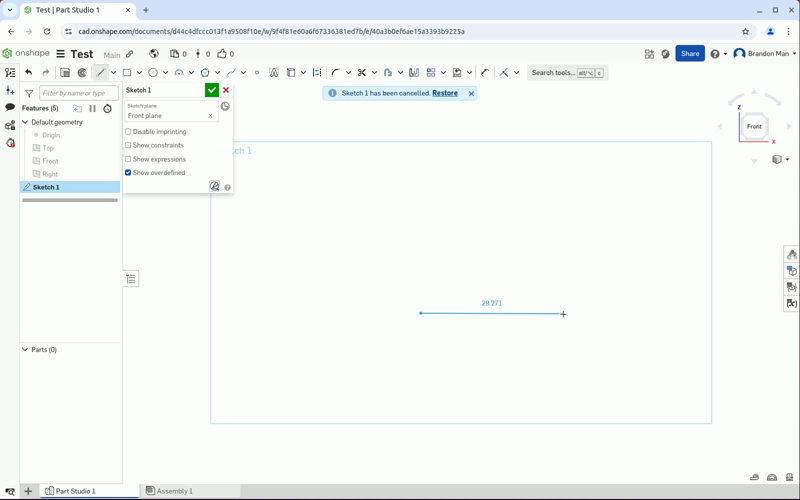
key_down(shift)
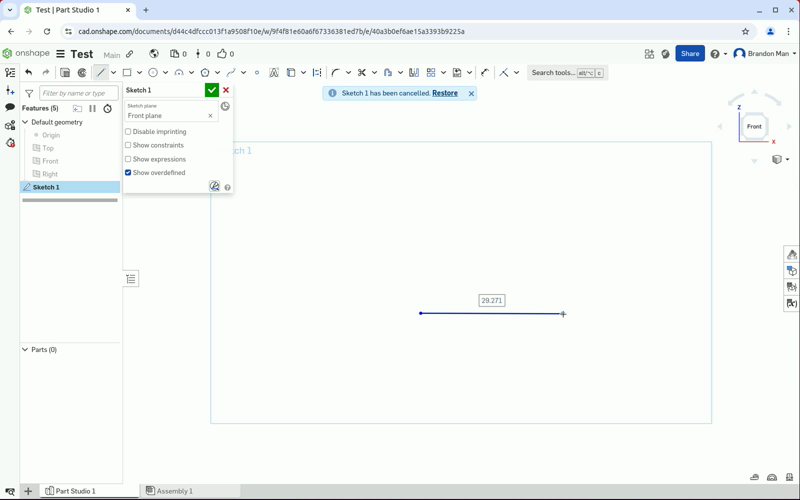
mouse_move(563, 170)
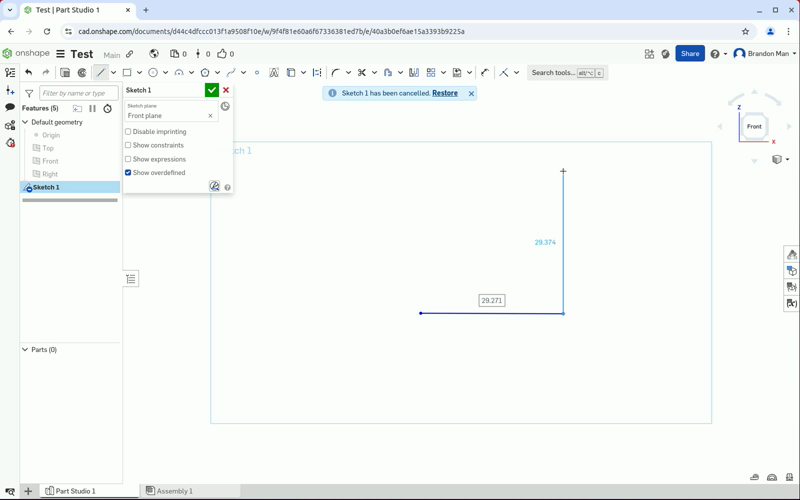
click(563, 170)
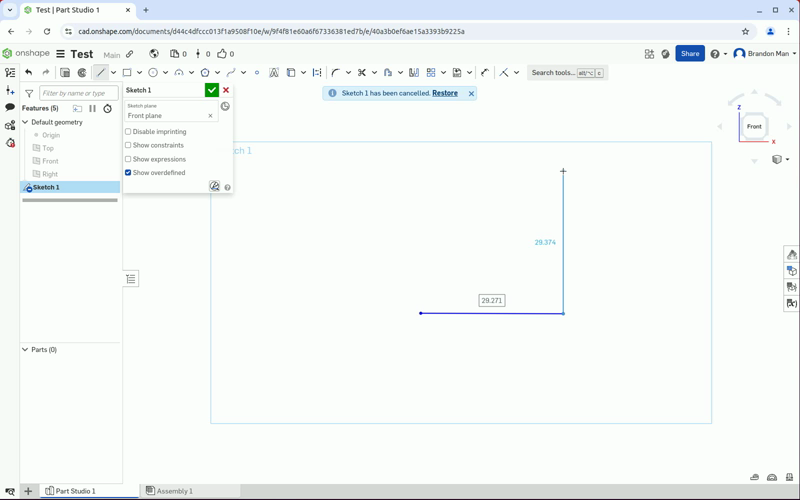
key_up(shift)
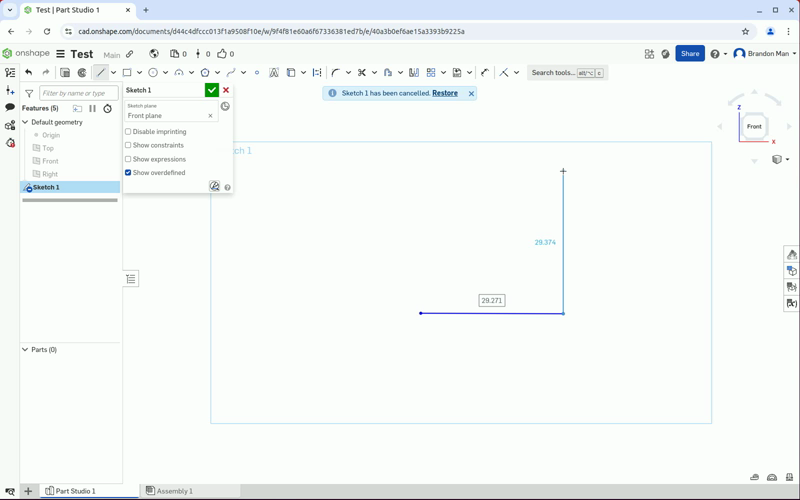
key_down(shift)
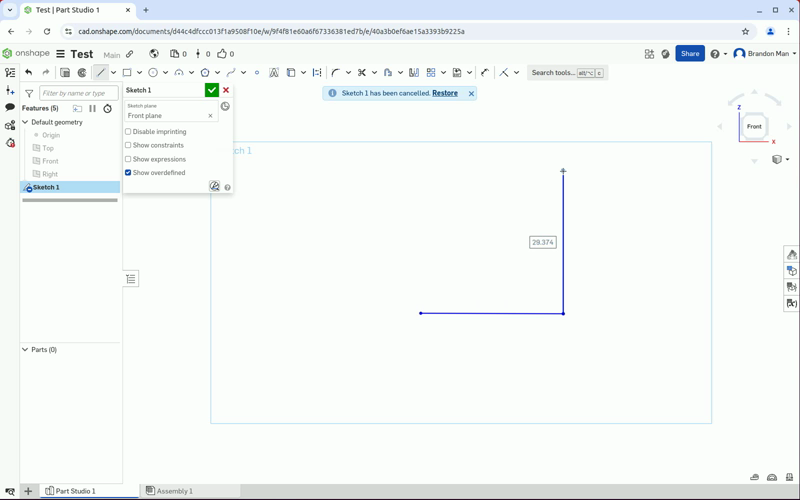
mouse_move(420, 170)
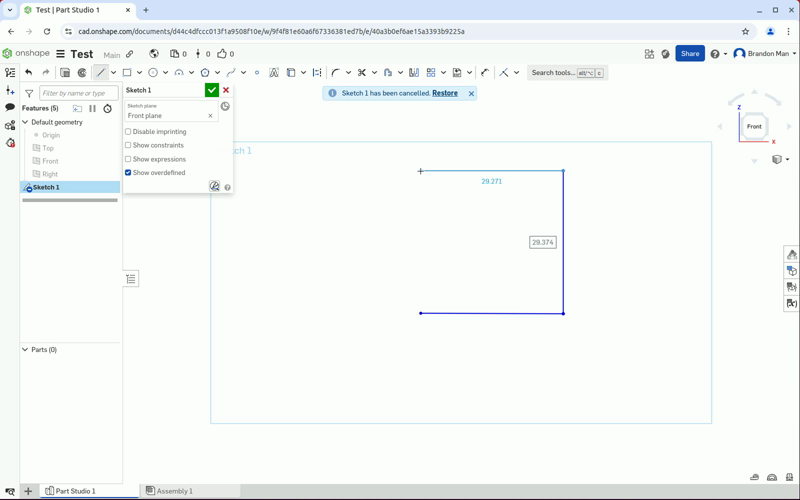
click(420, 170)
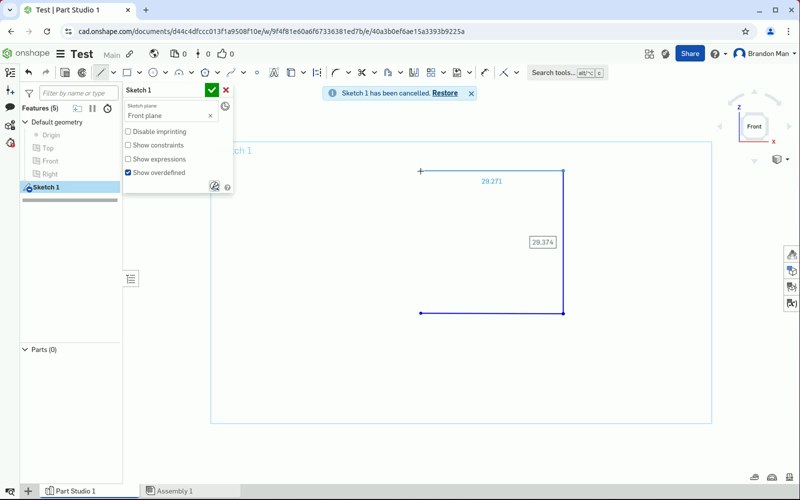
key_up(shift)
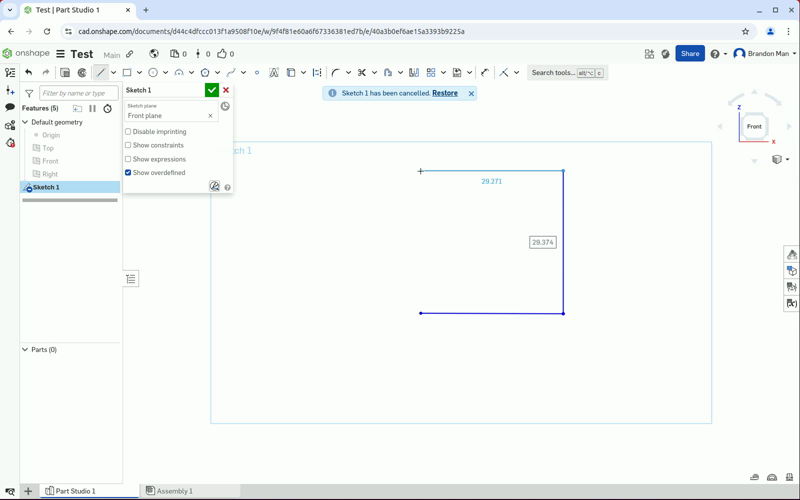
key_down(shift)
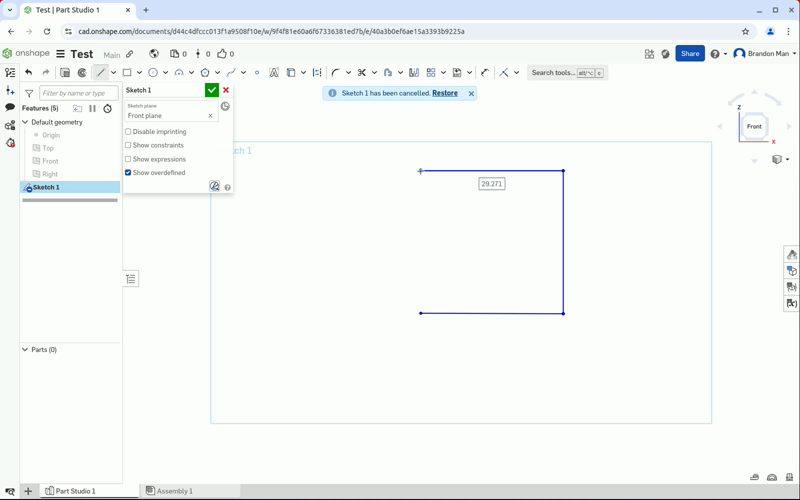
mouse_move(420, 313)
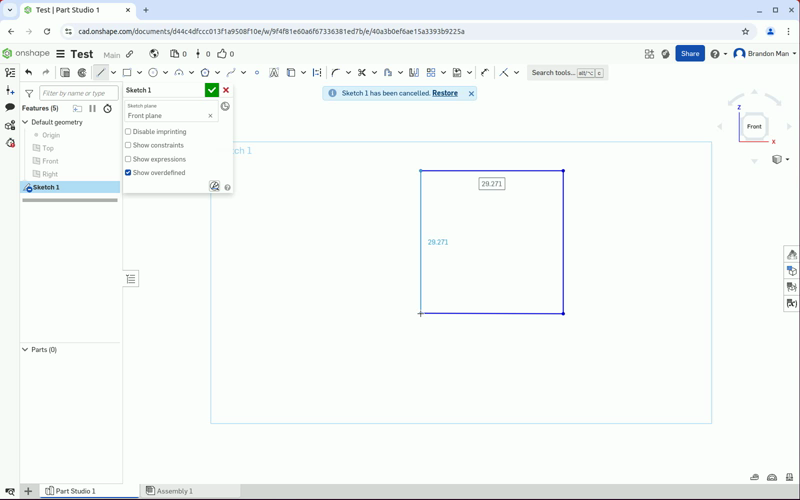
key_up(shift)
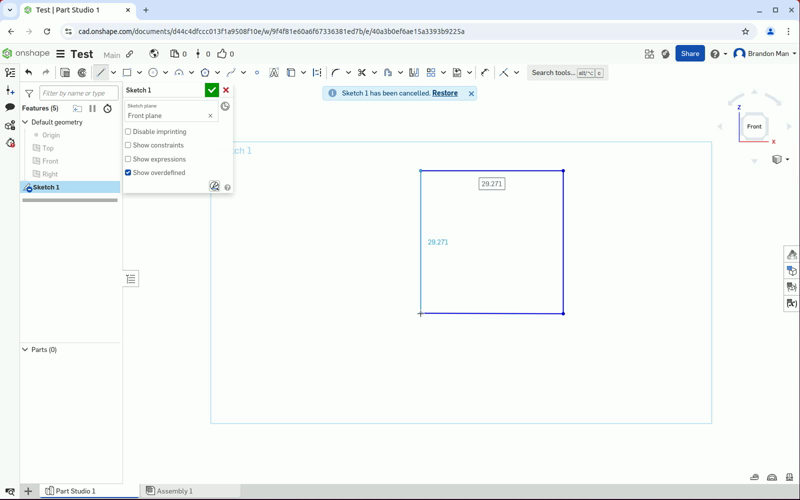
click(420, 313)
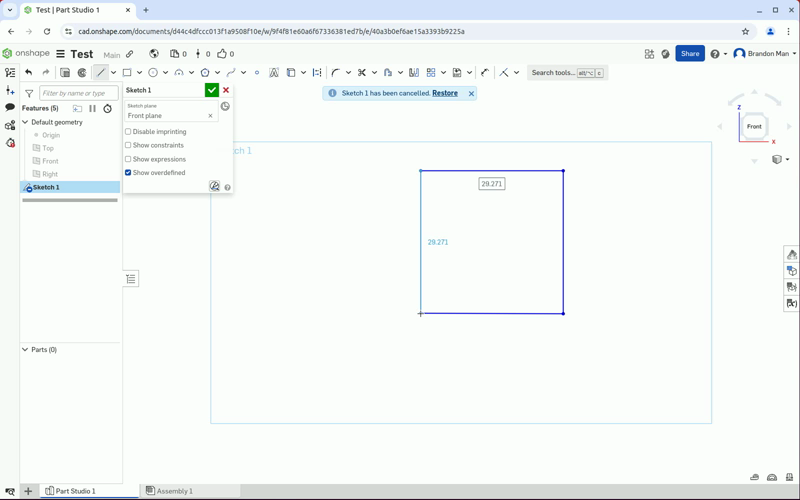
key(esc)
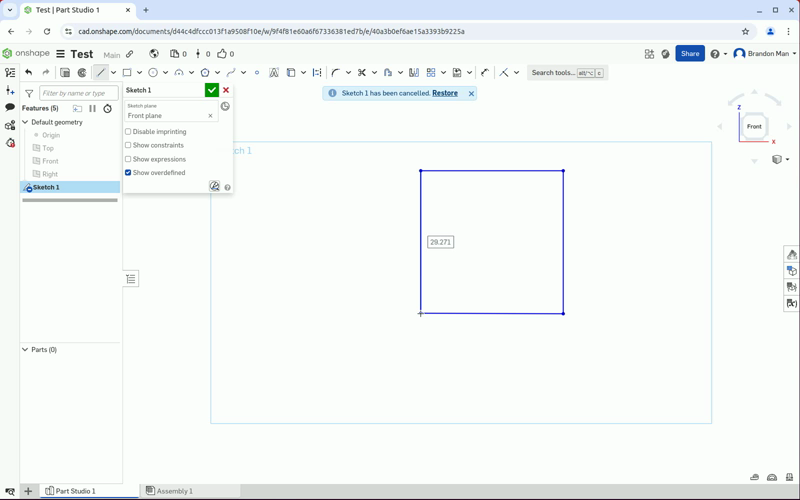
mouse_move(440, 258)
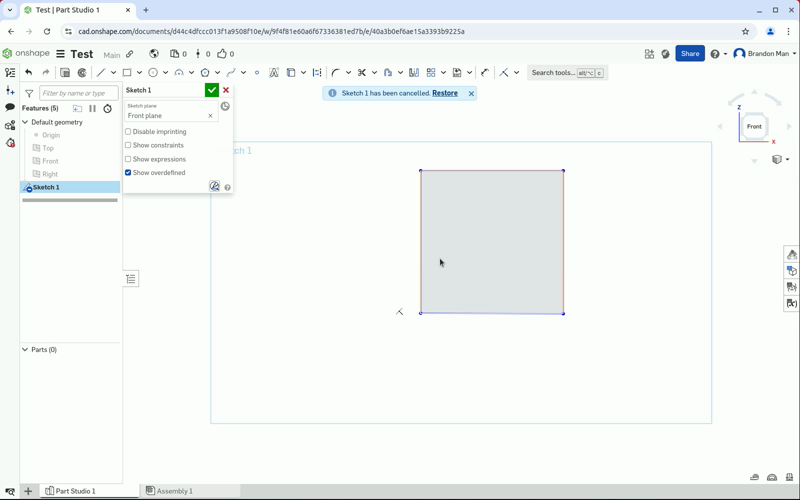
click(440, 258)
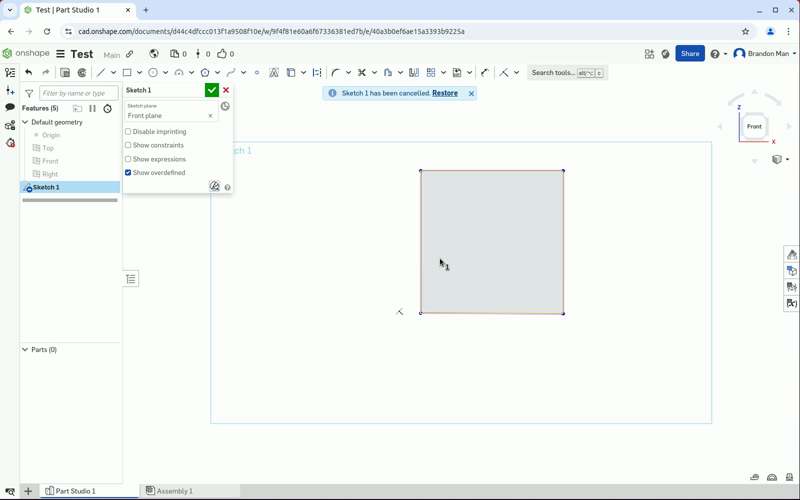
mouse_move(73, 352)
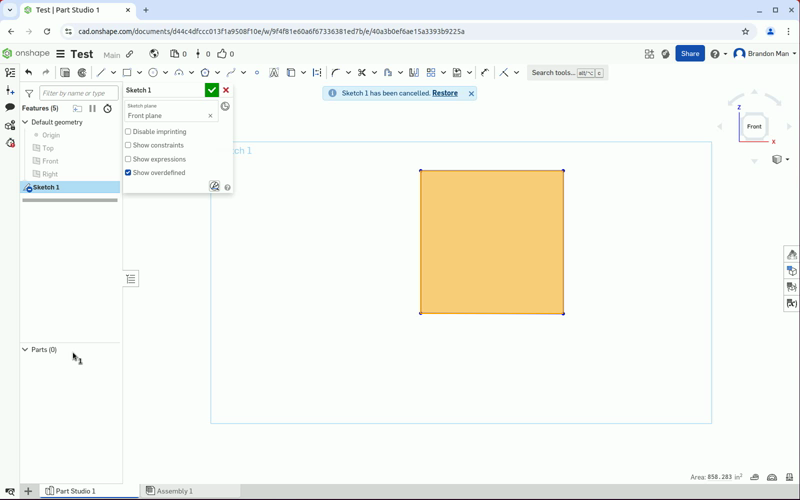
key(shift+y)
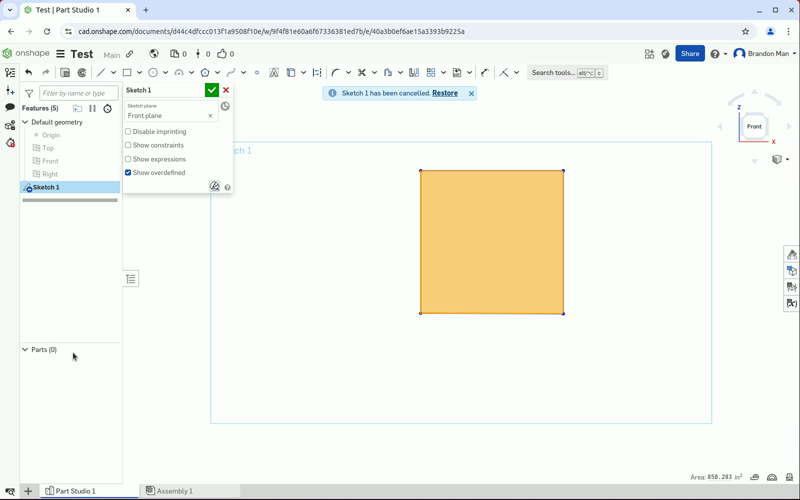
key(shift+e)
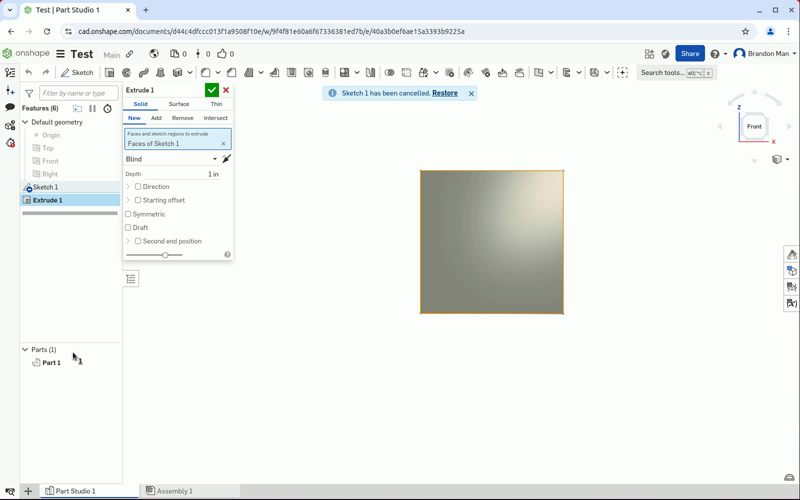
mouse_move(143, 106)
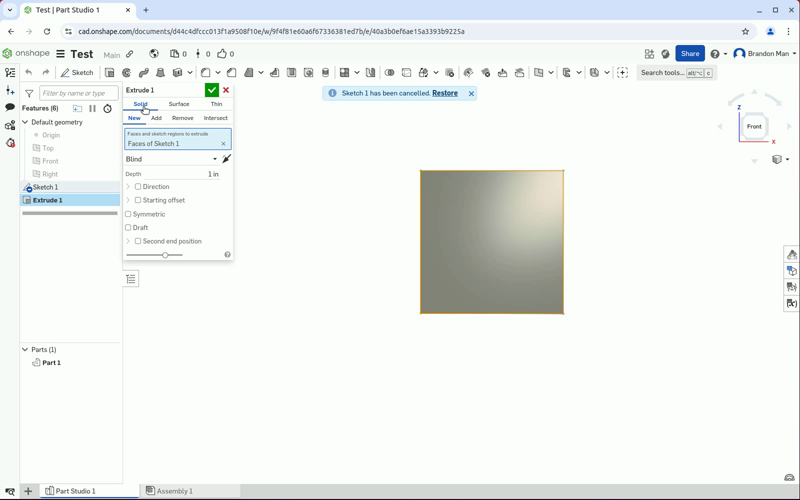
click(143, 106)
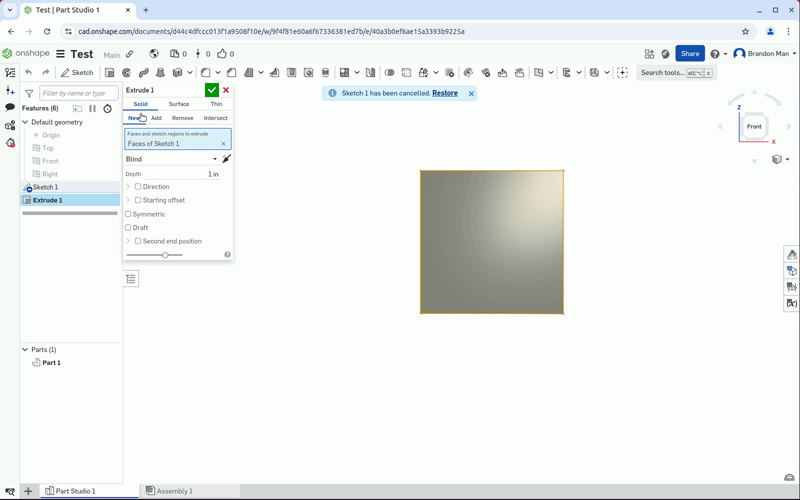
mouse_move(137, 120)
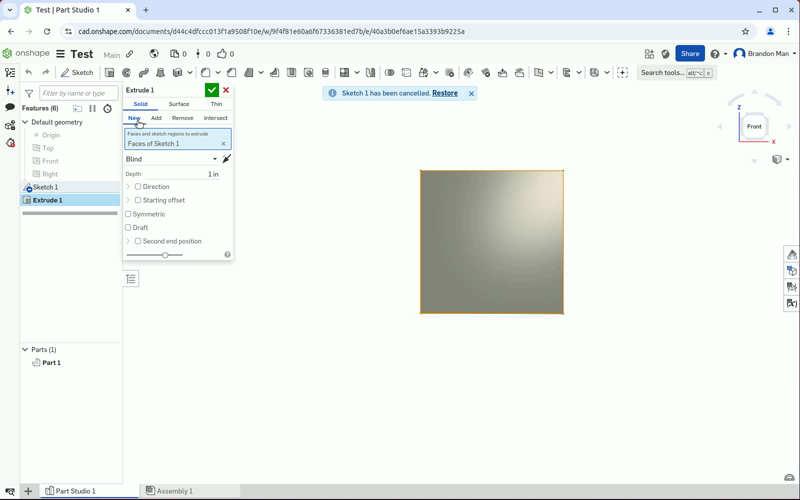
click(137, 120)
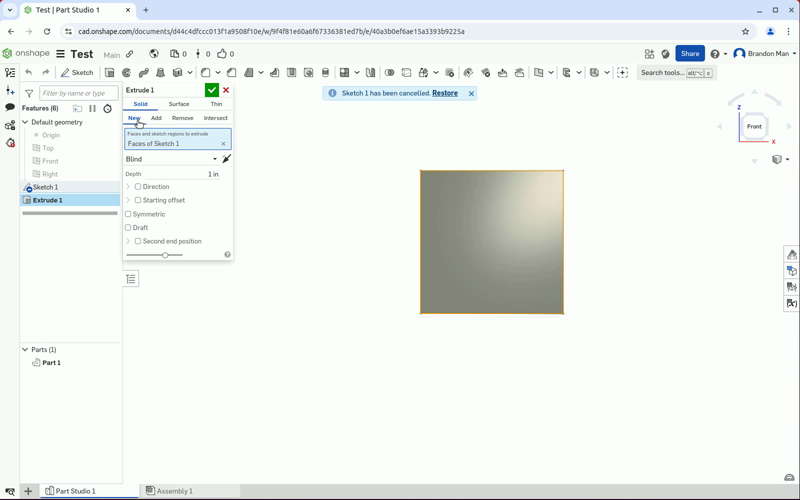
key(tab, 4)
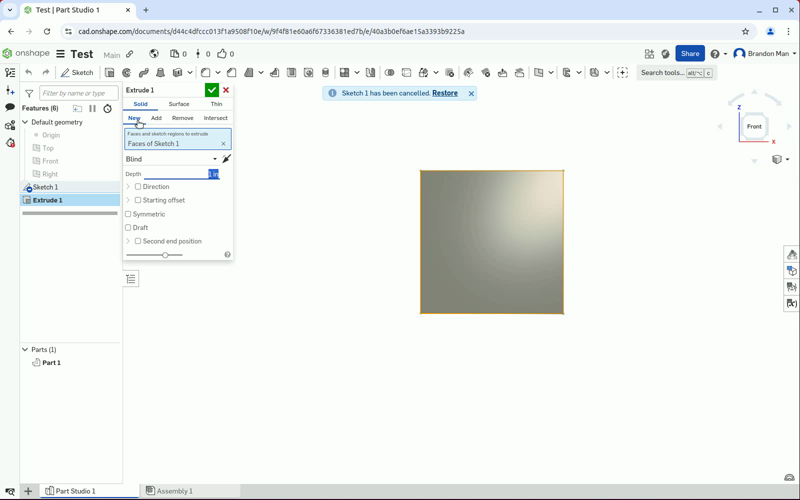
text(0.722)
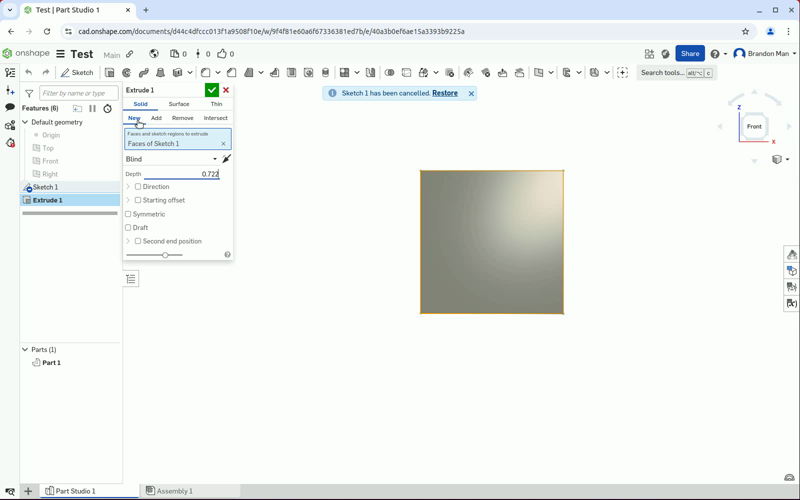
key(enter)
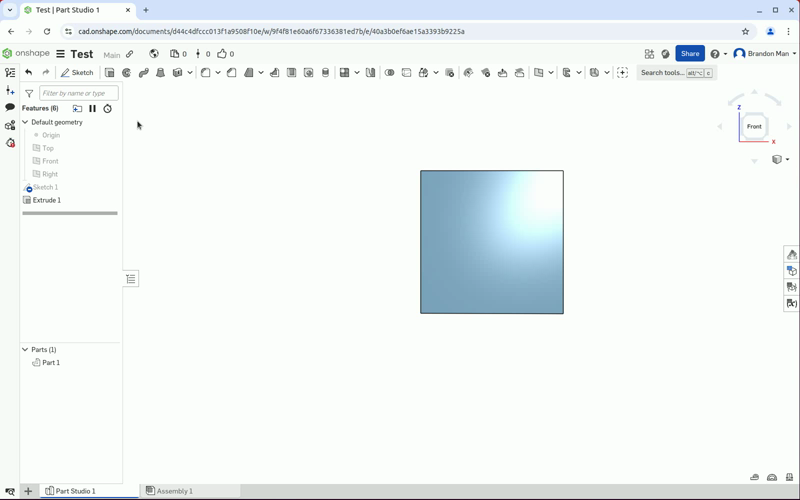
key(shift+h)
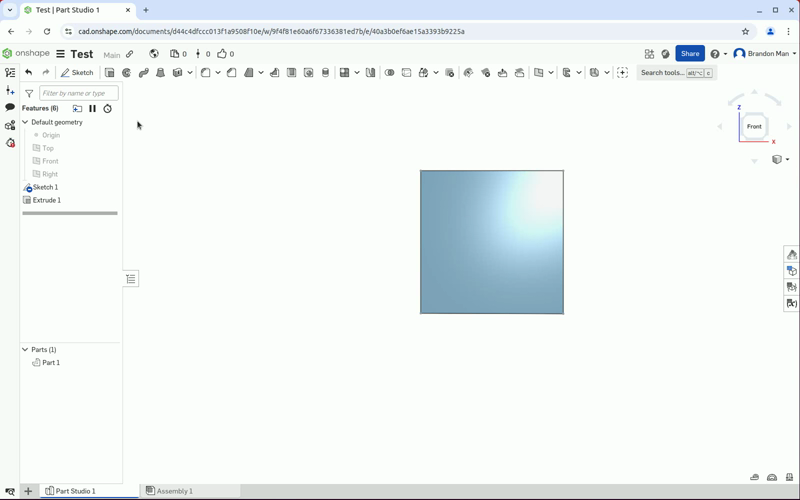
key(shift+h)
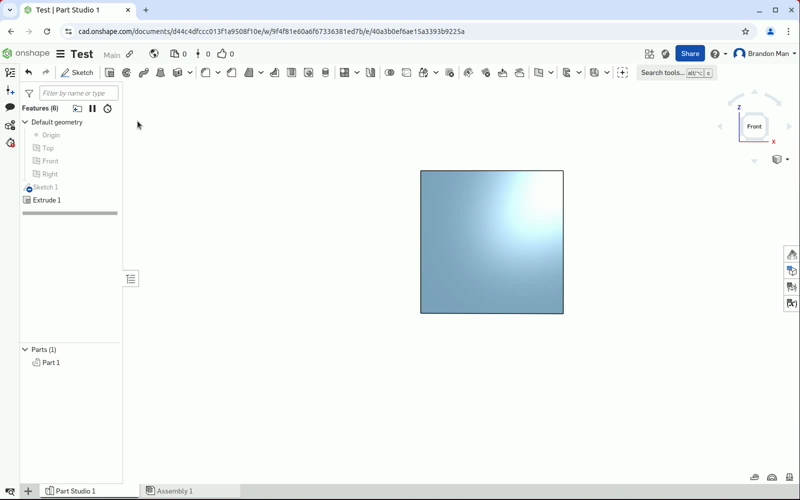
mouse_move(73, 189)
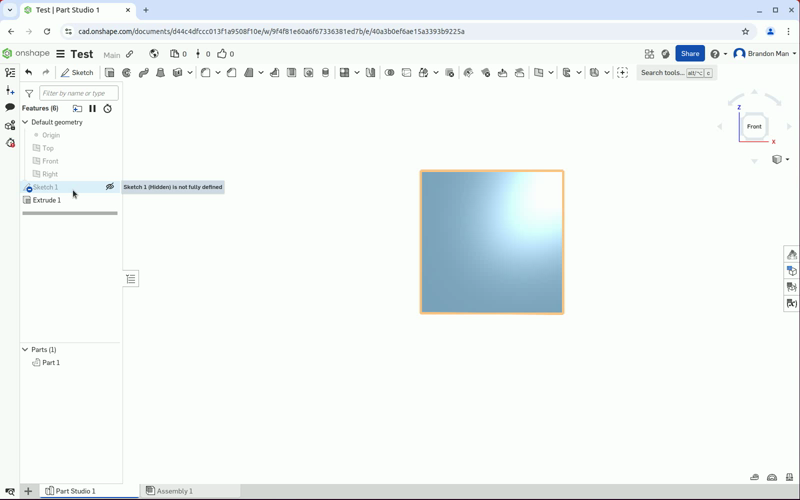
click(73, 189)
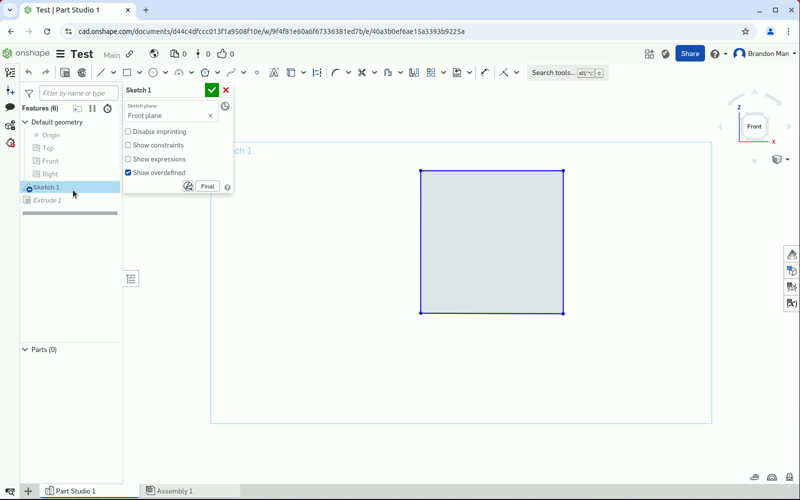
mouse_move(229, 92)
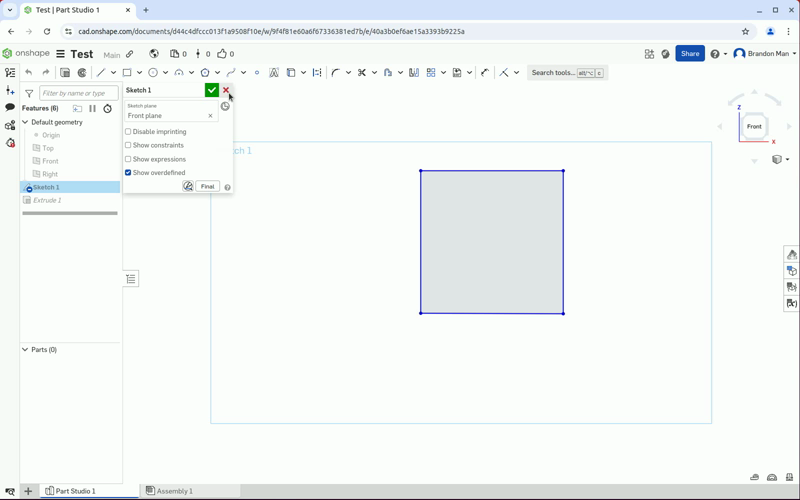
click(229, 92)
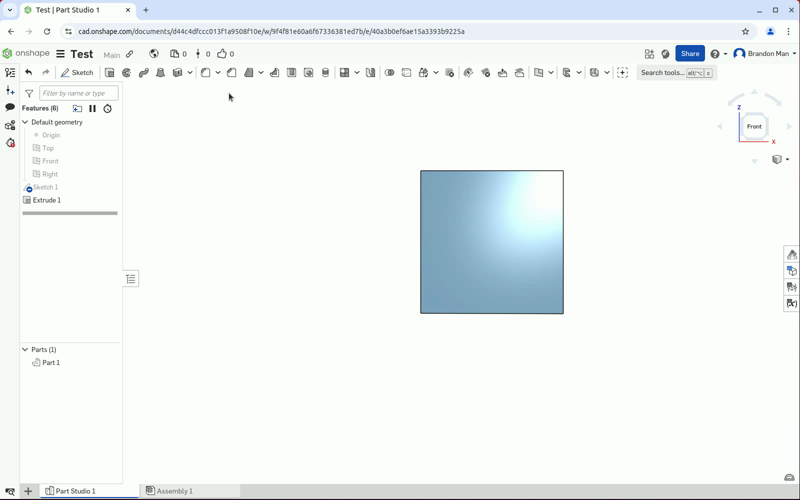
mouse_move(541, 75)
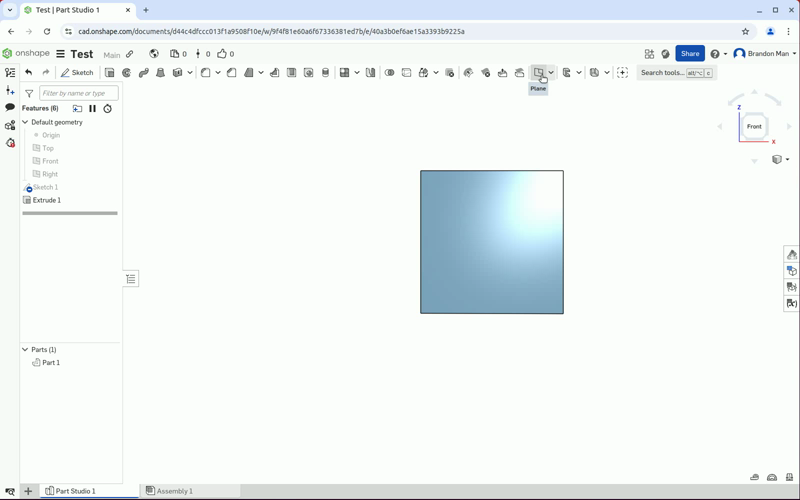
click(541, 75)
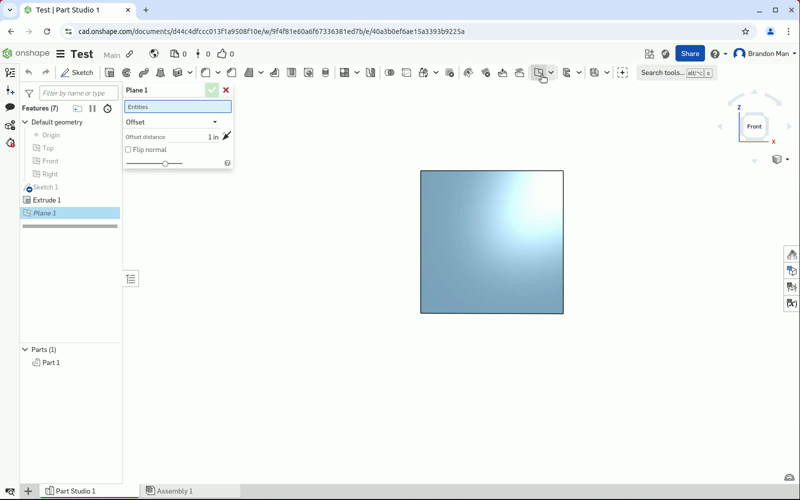
mouse_move(73, 163)
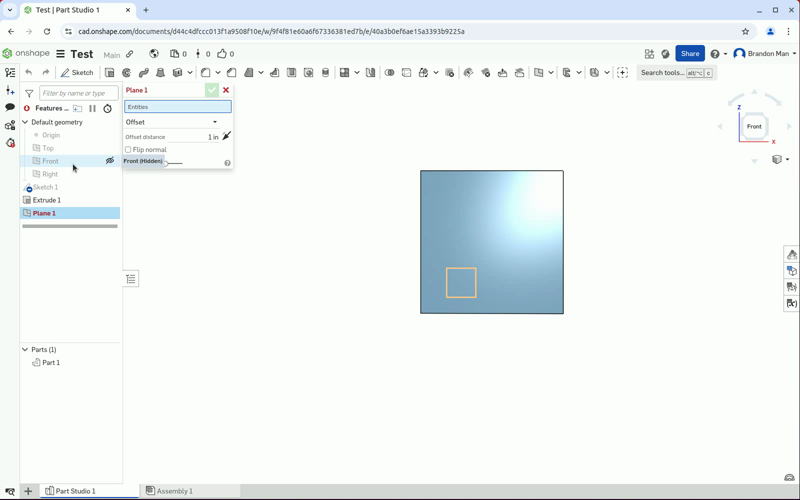
click(73, 163)
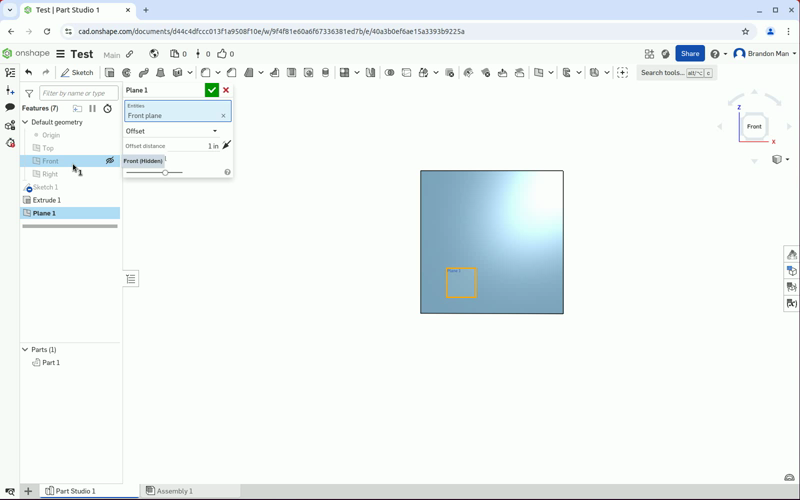
key(tab, 2)
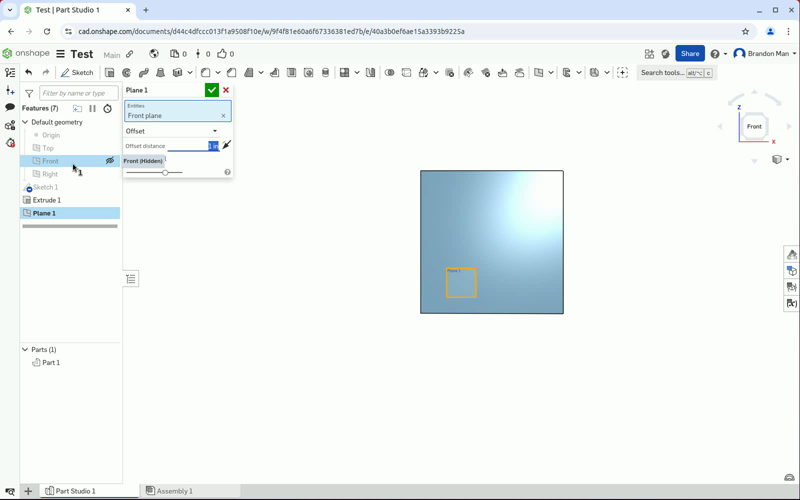
text(0.709)
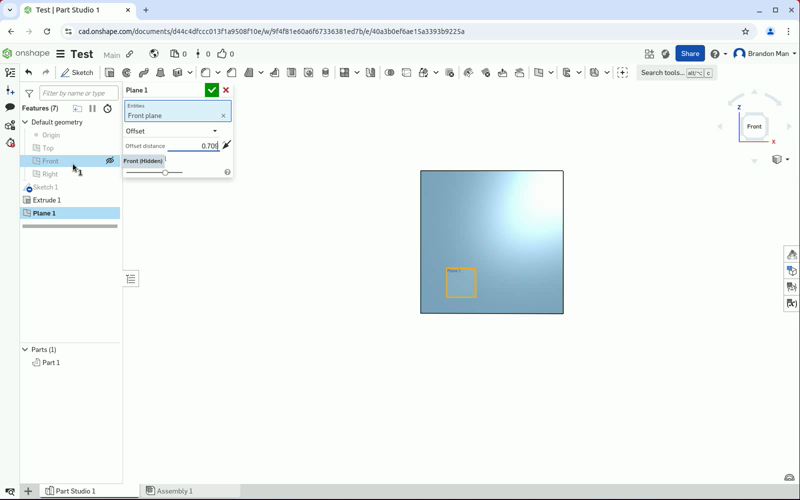
key(enter, 2)
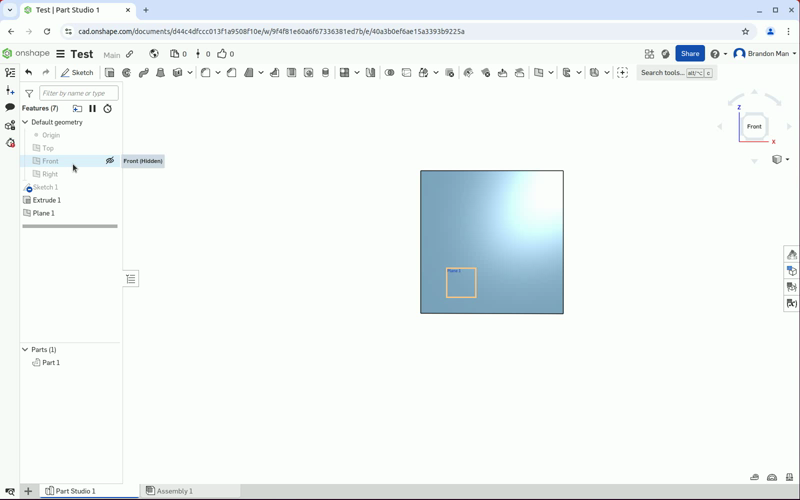
key(shift+s)
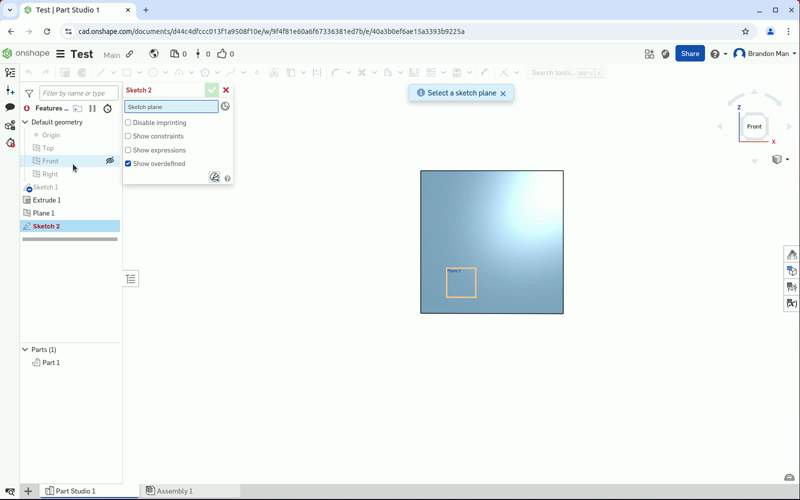
mouse_move(73, 215)
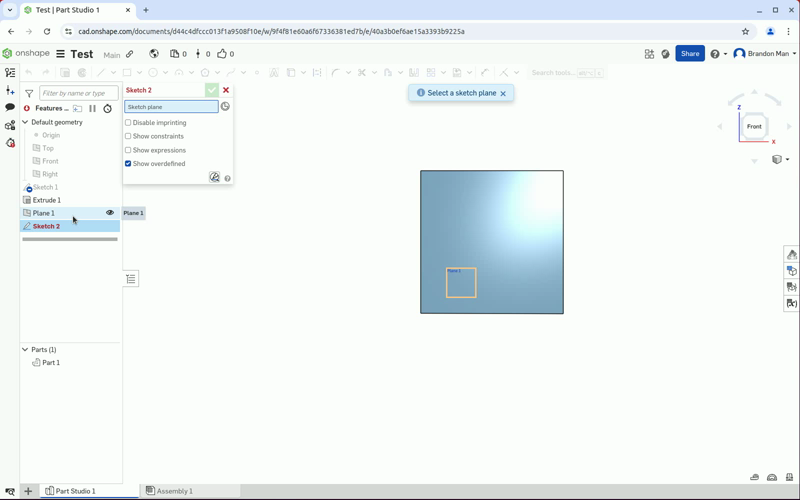
click(73, 215)
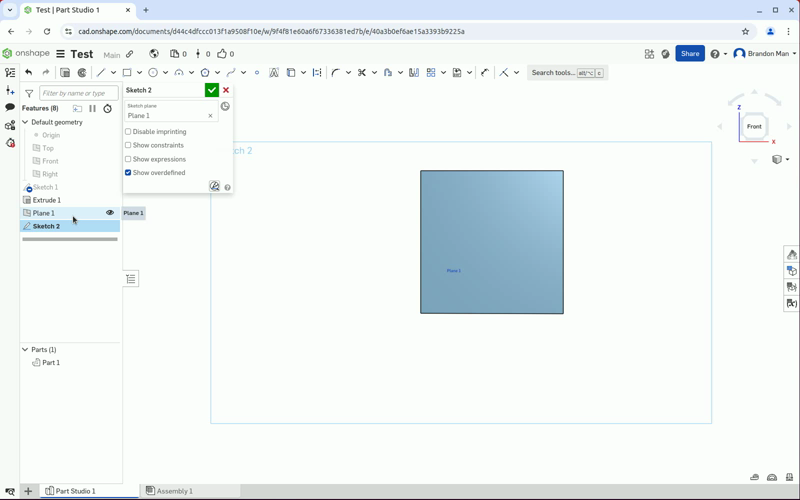
mouse_move(73, 352)
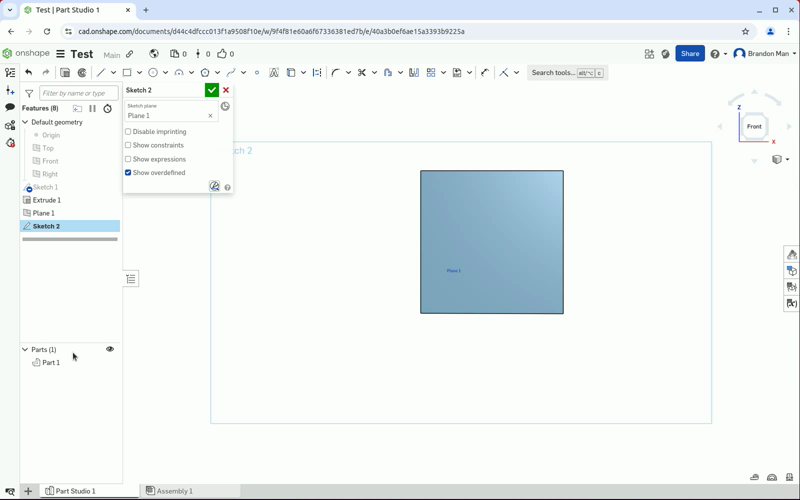
key(y)
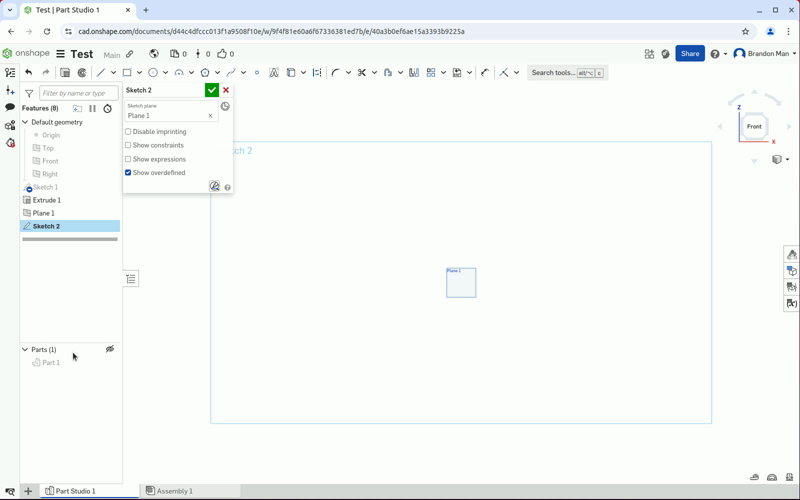
key(l)
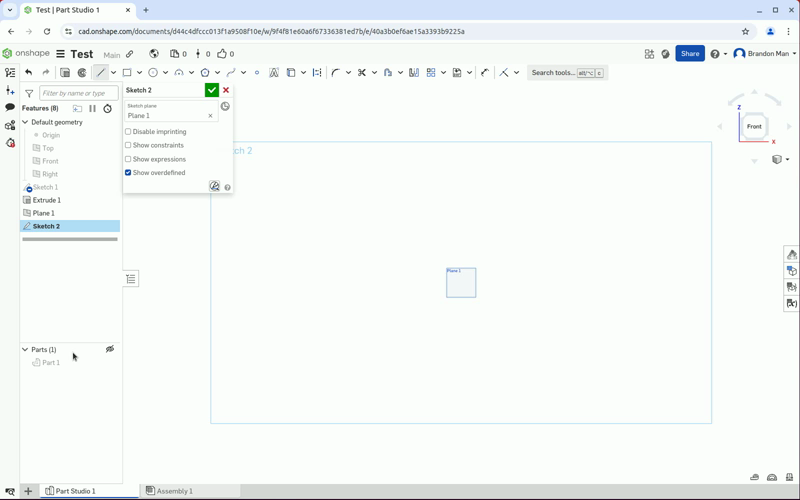
key_down(shift)
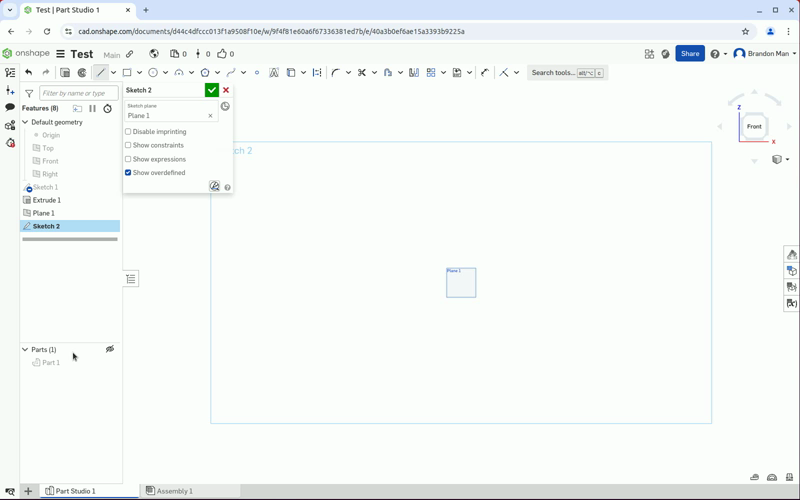
mouse_move(420, 313)
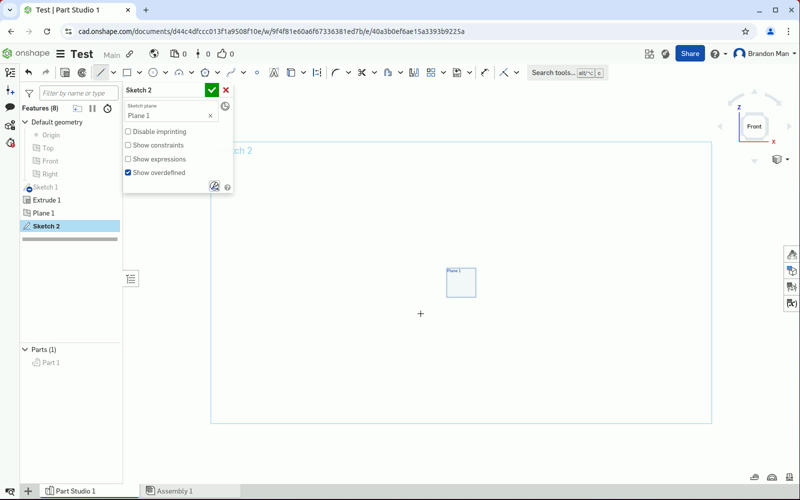
click(420, 313)
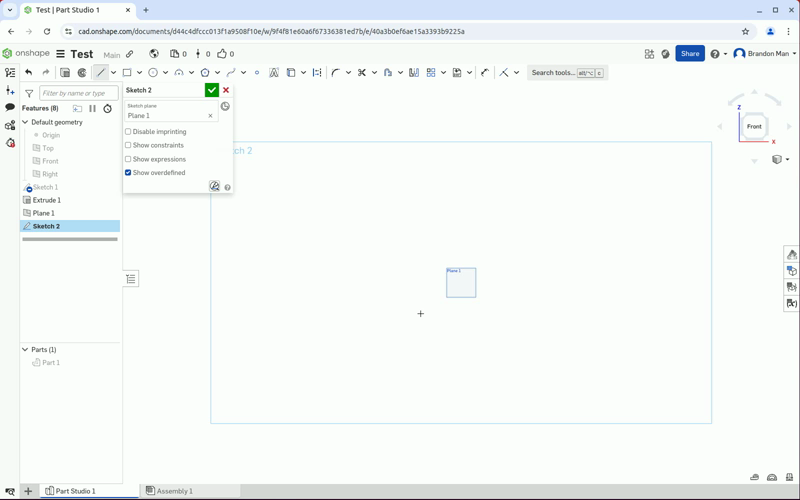
key_up(shift)
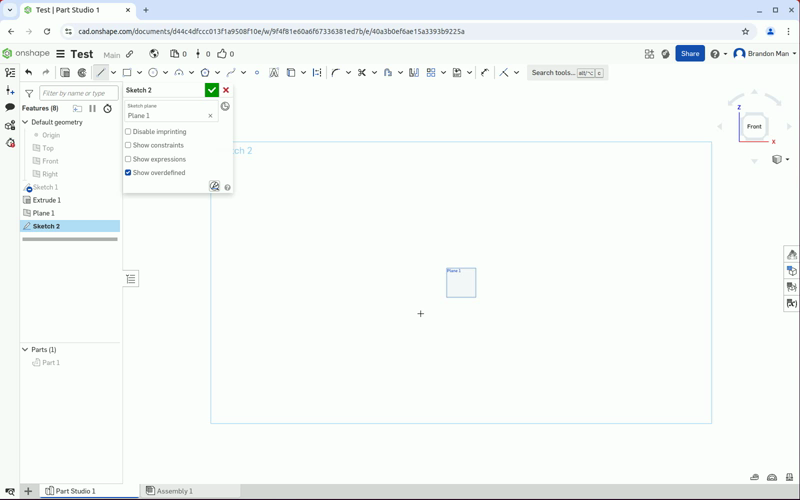
key_down(shift)
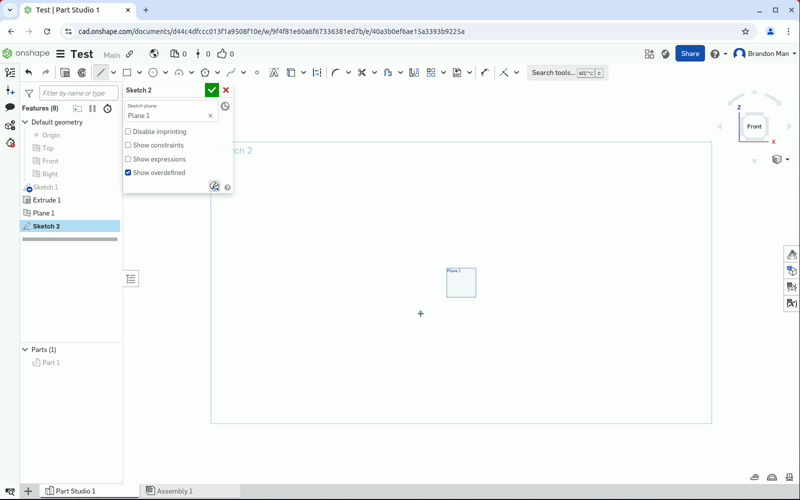
mouse_move(563, 313)
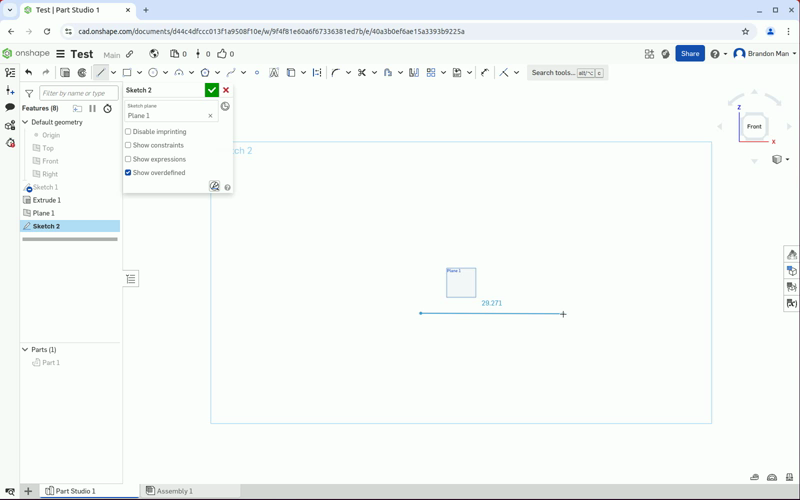
click(563, 313)
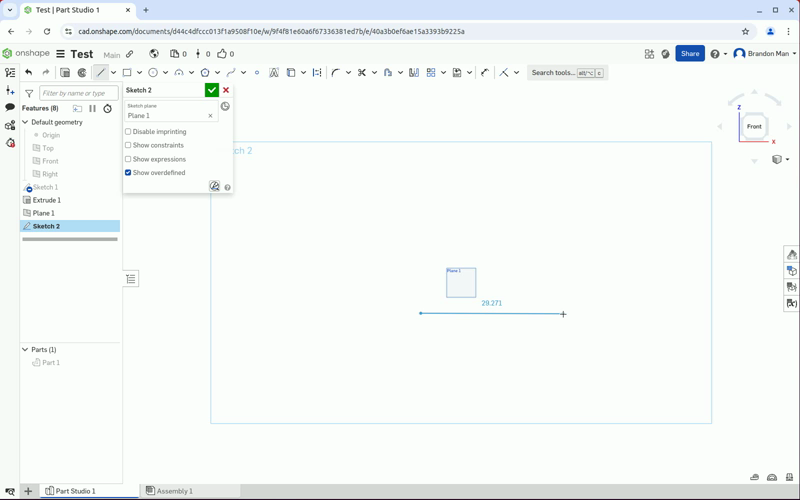
key_up(shift)
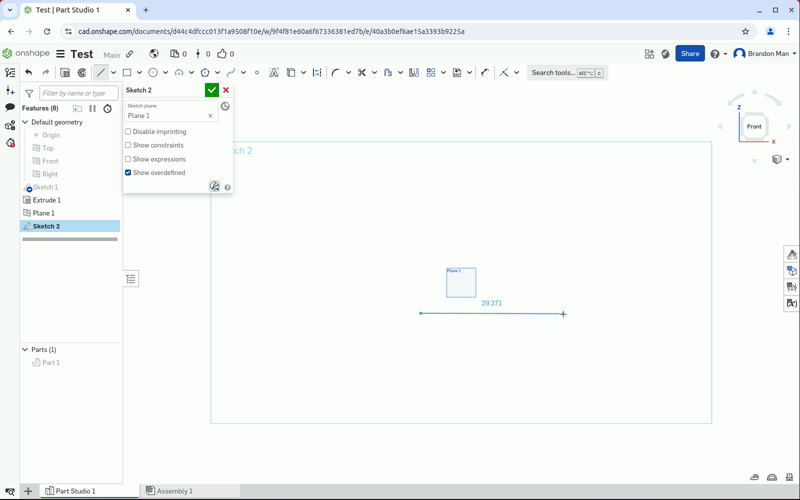
key_down(shift)
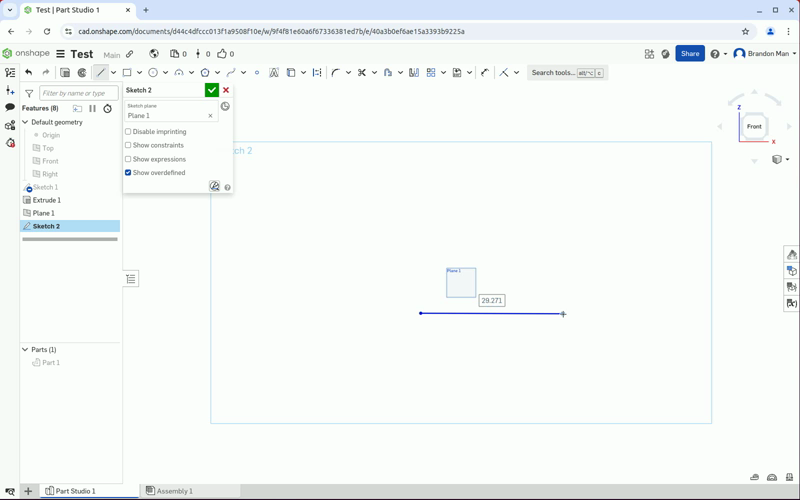
mouse_move(589, 313)
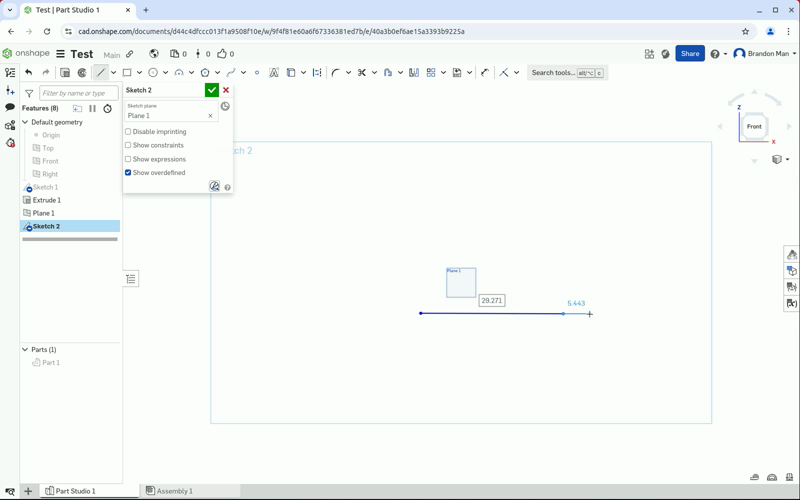
mouse_move(563, 310)
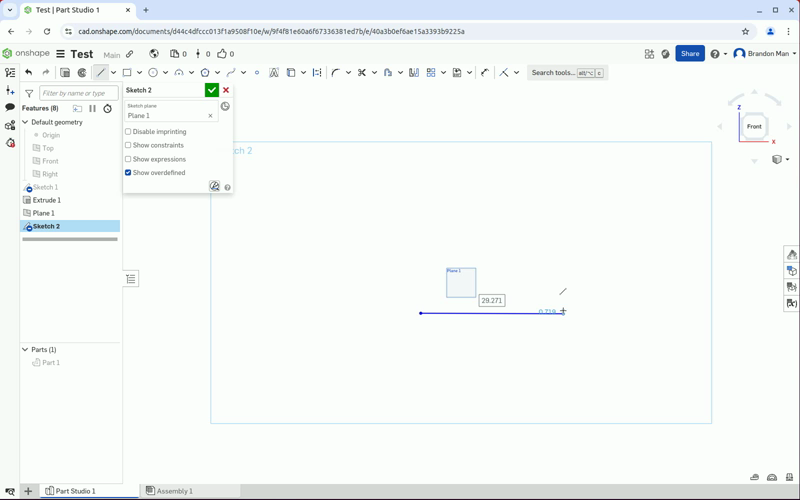
scroll(6)
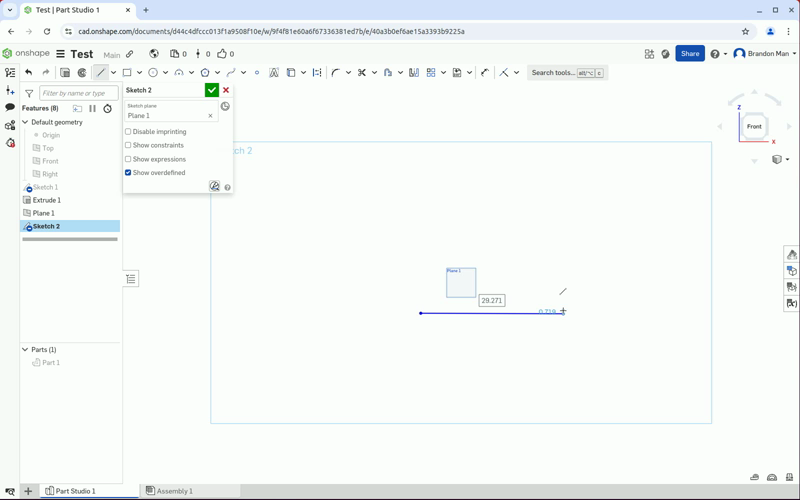
scroll(6)
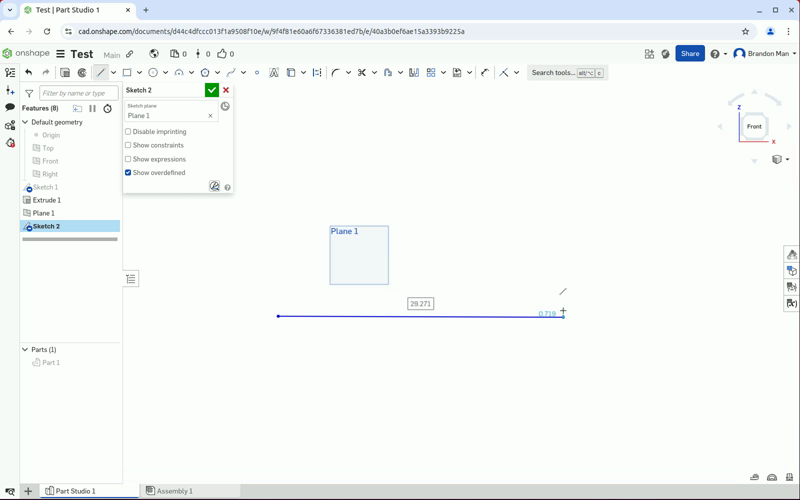
scroll(6)
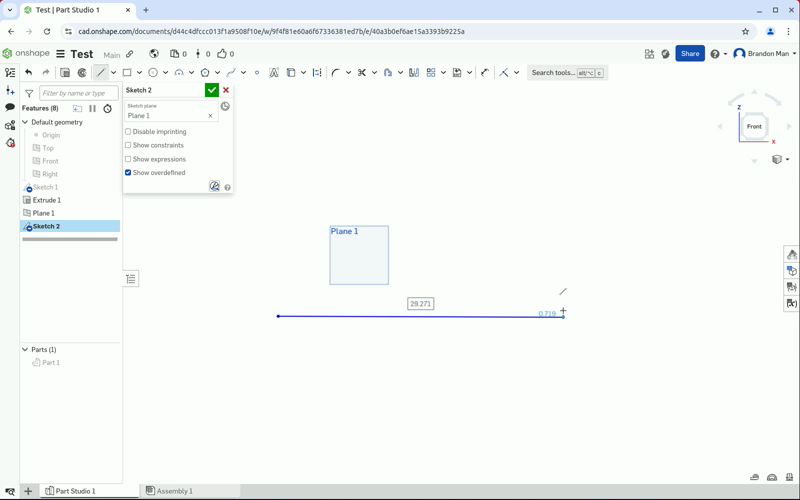
scroll(6)
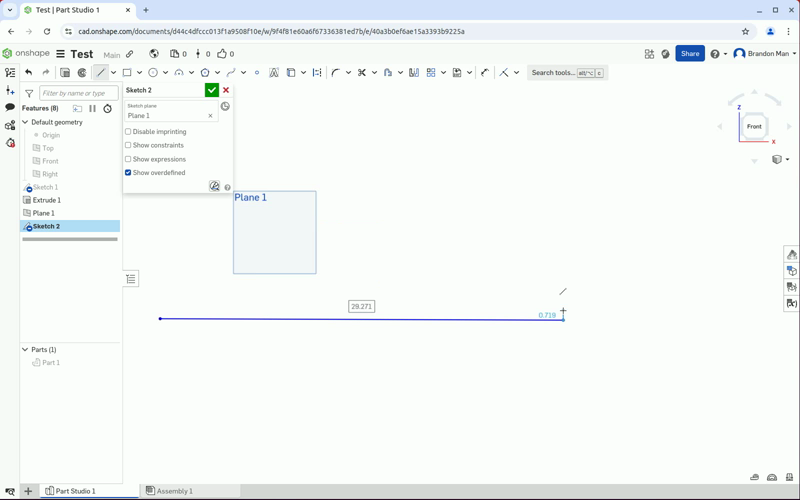
scroll(6)
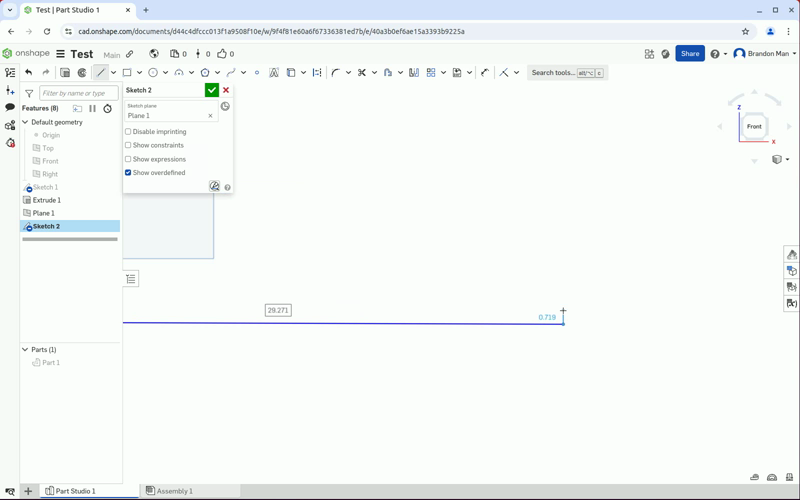
scroll(6)
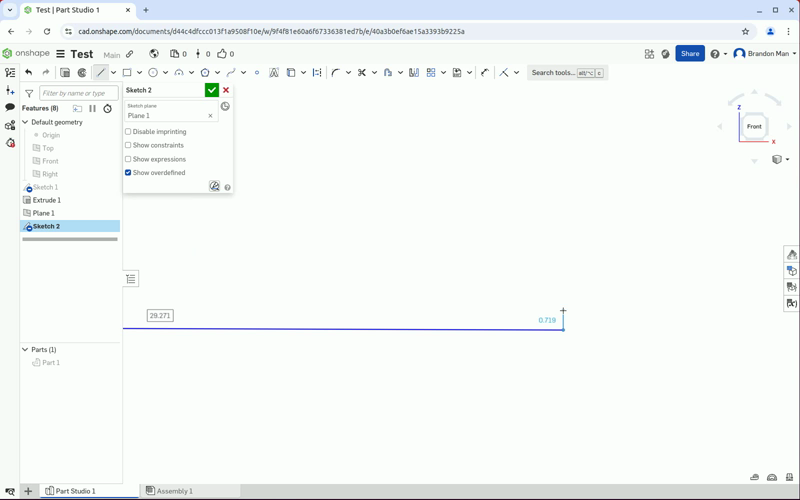
scroll(6)
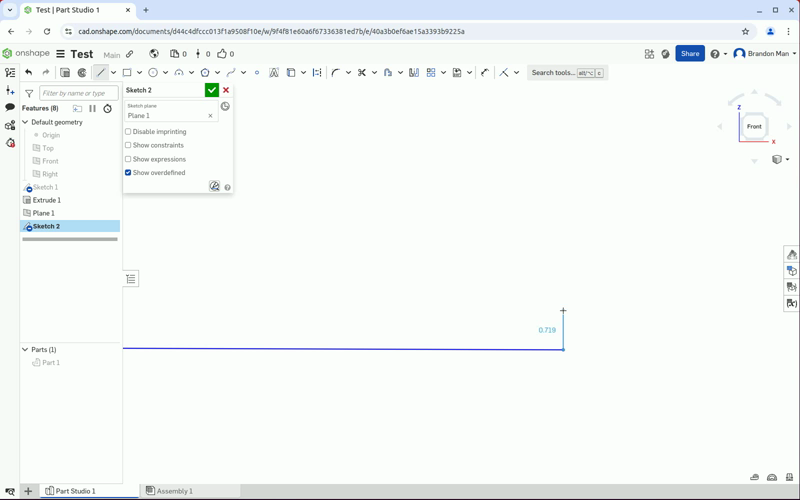
click(563, 310)
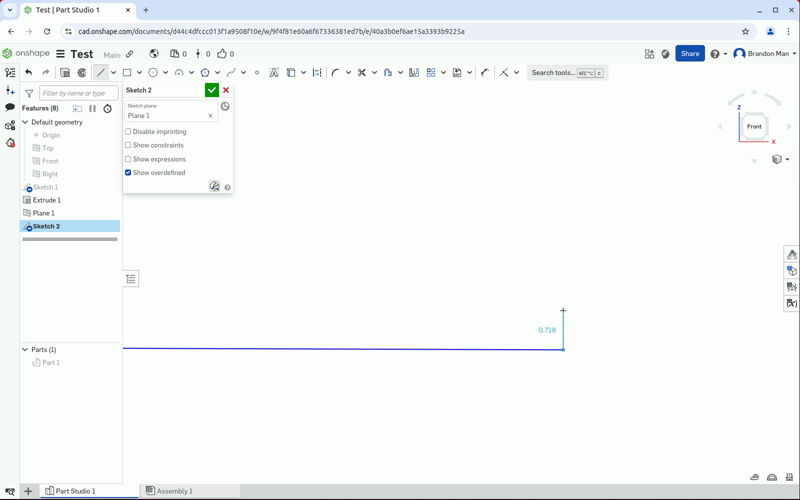
scroll(-6)
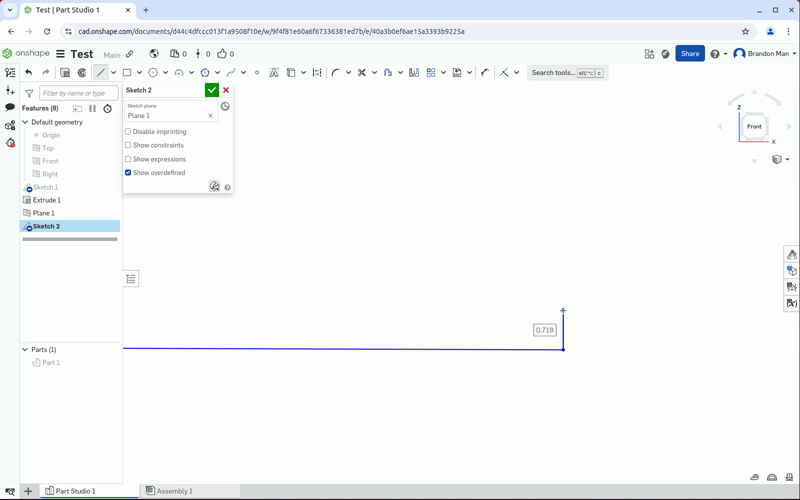
scroll(-6)
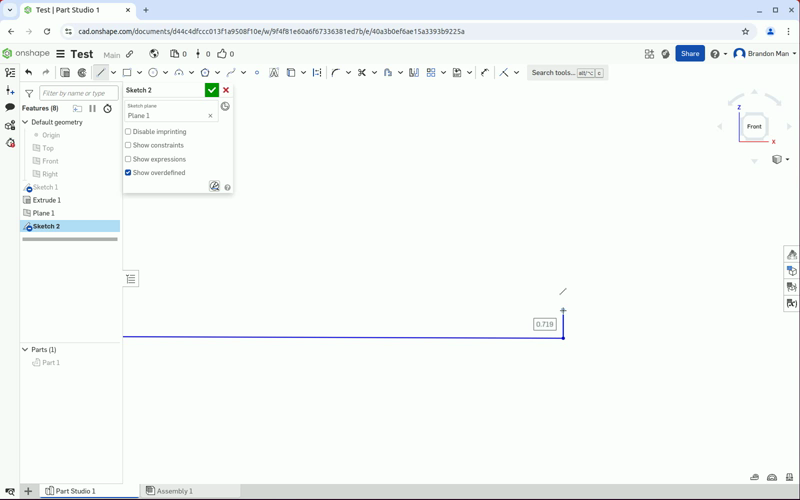
scroll(-6)
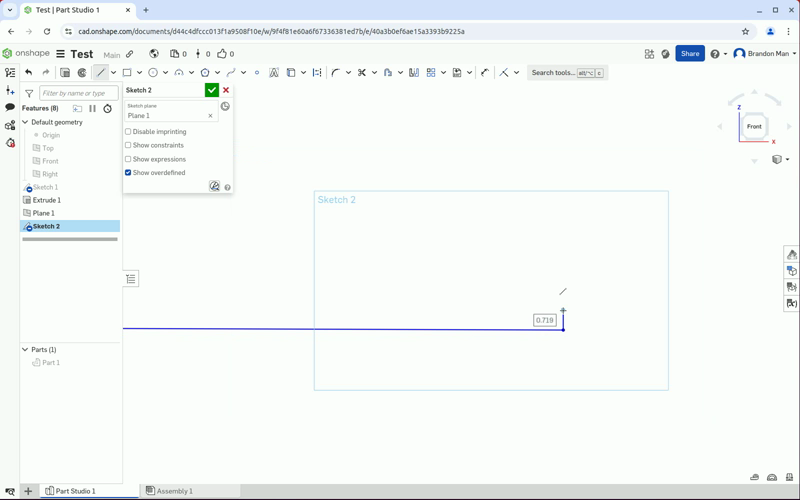
scroll(-6)
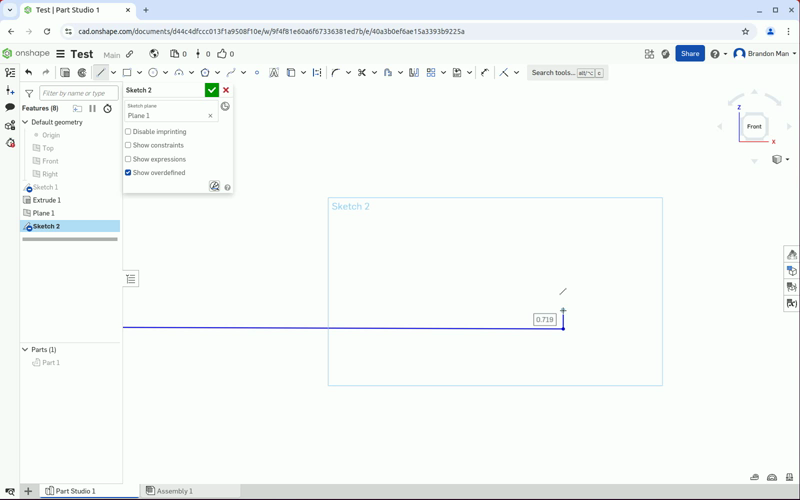
scroll(-6)
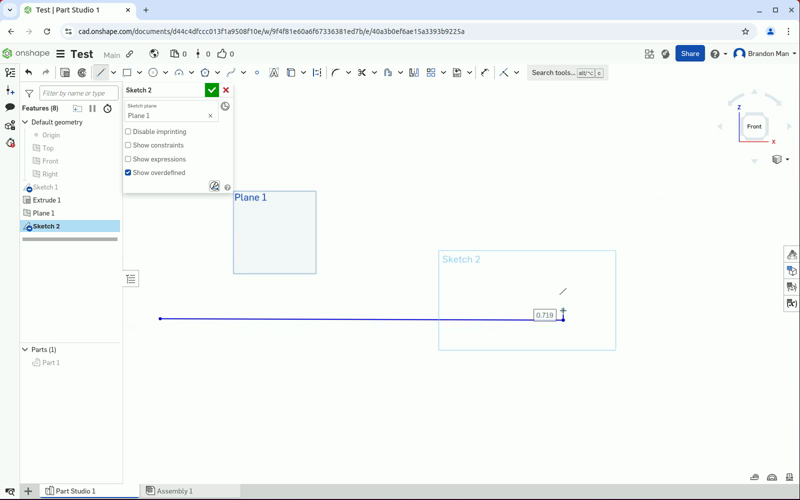
scroll(-6)
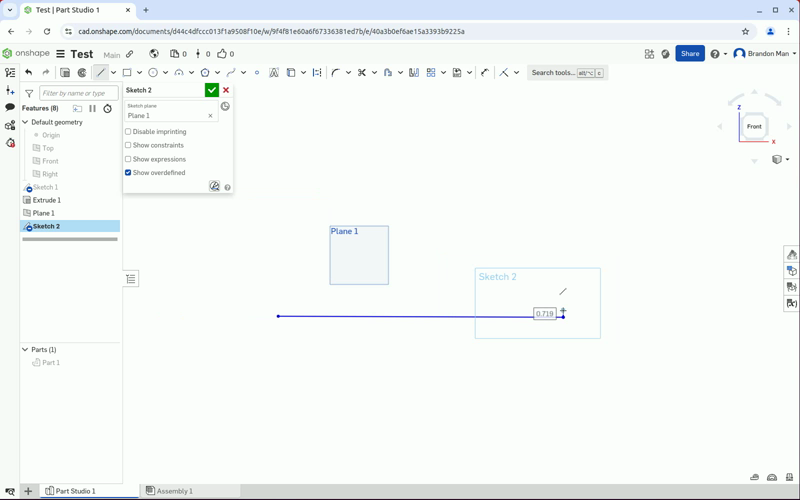
scroll(-6)
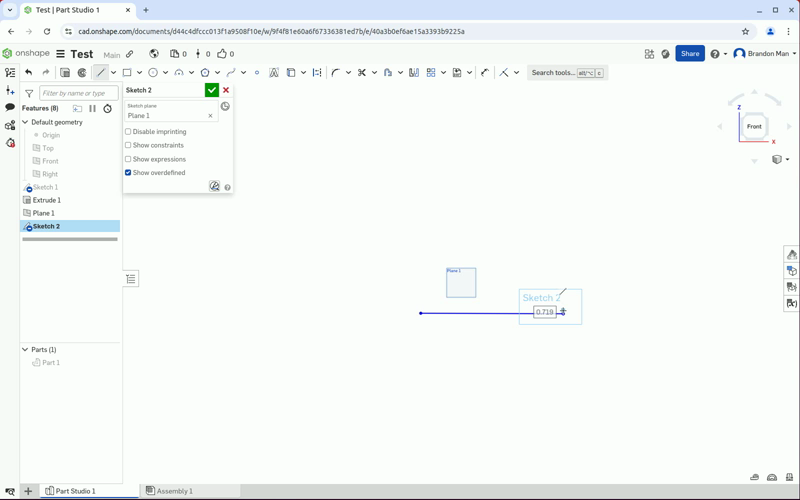
key_up(shift)
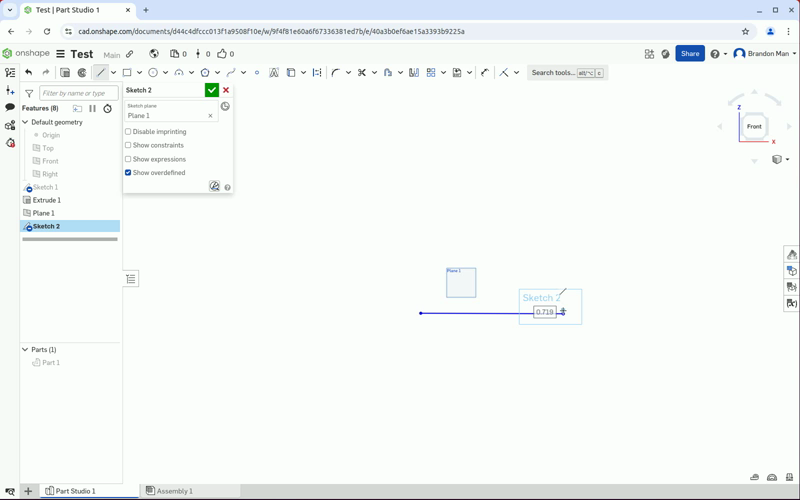
key_down(shift)
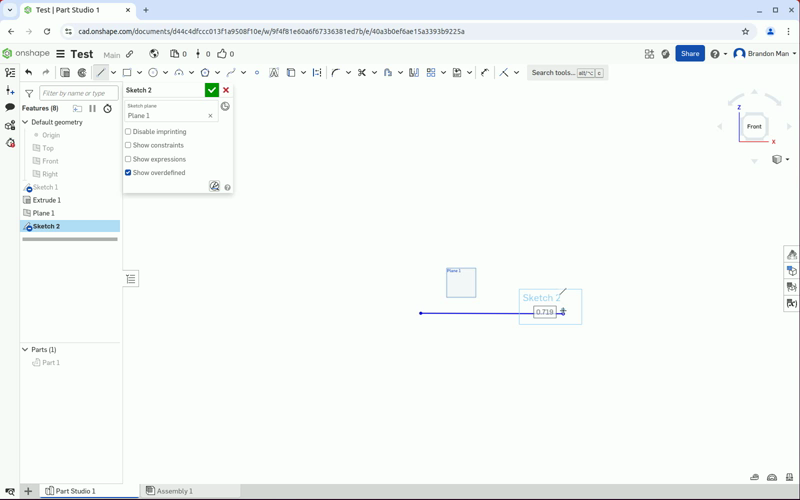
mouse_move(420, 310)
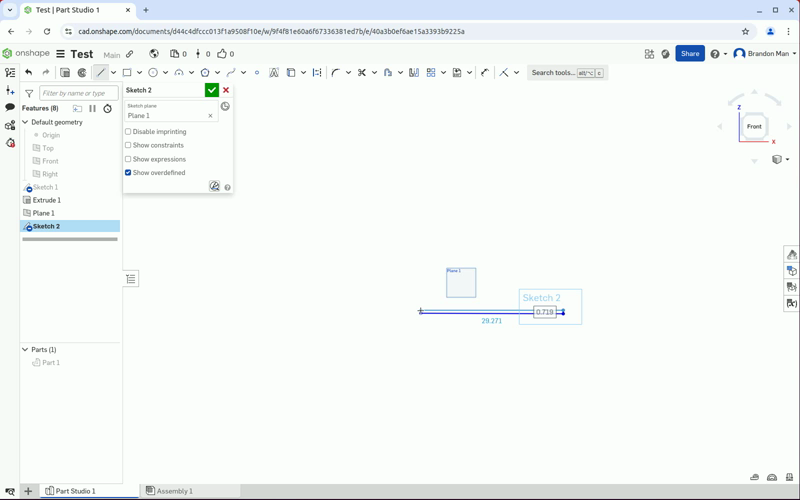
scroll(6)
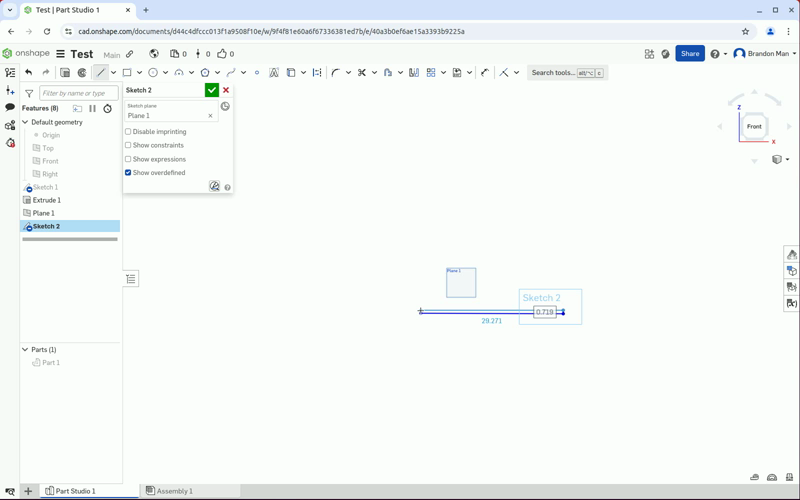
scroll(6)
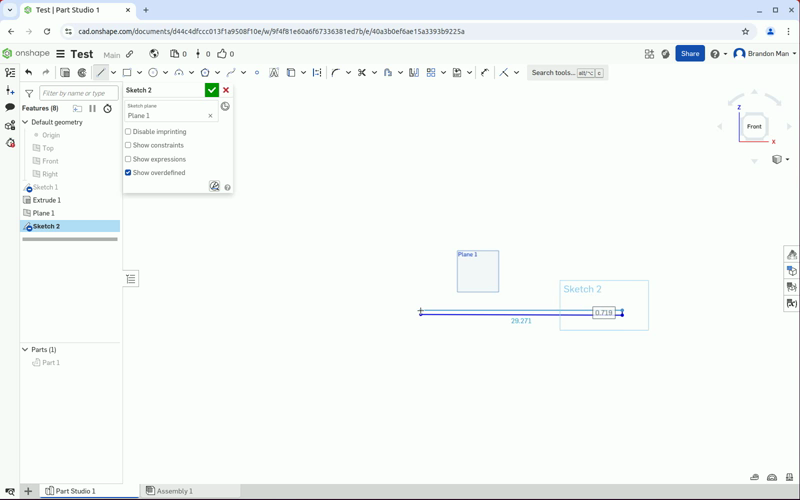
scroll(6)
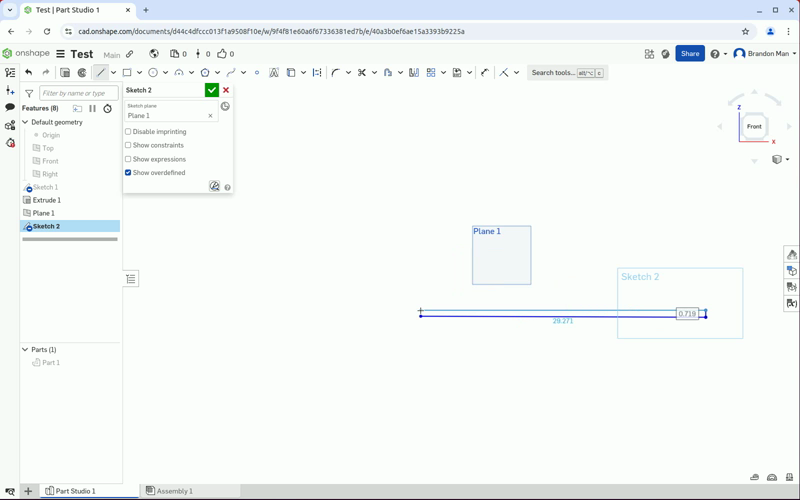
scroll(6)
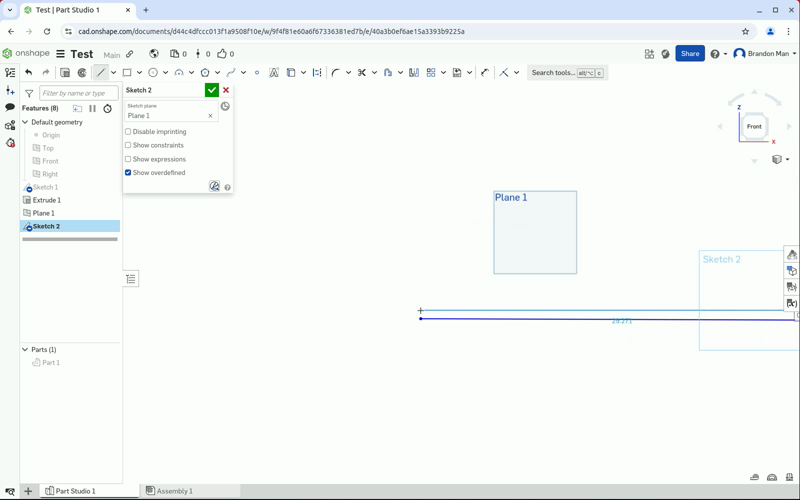
scroll(6)
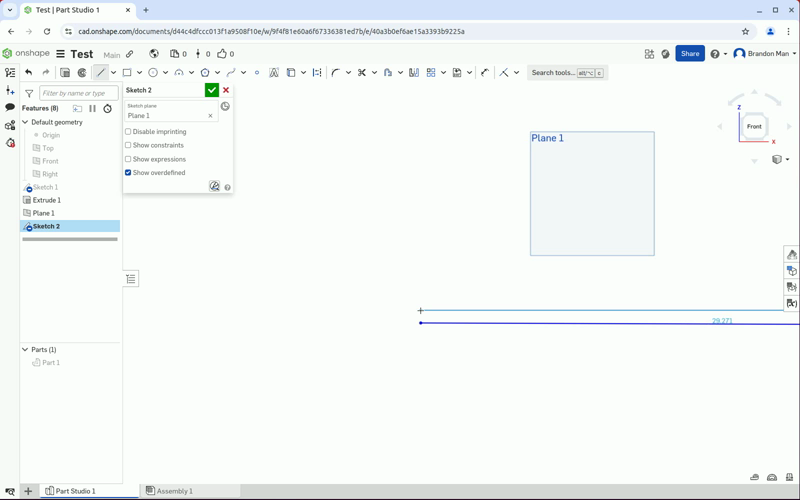
scroll(6)
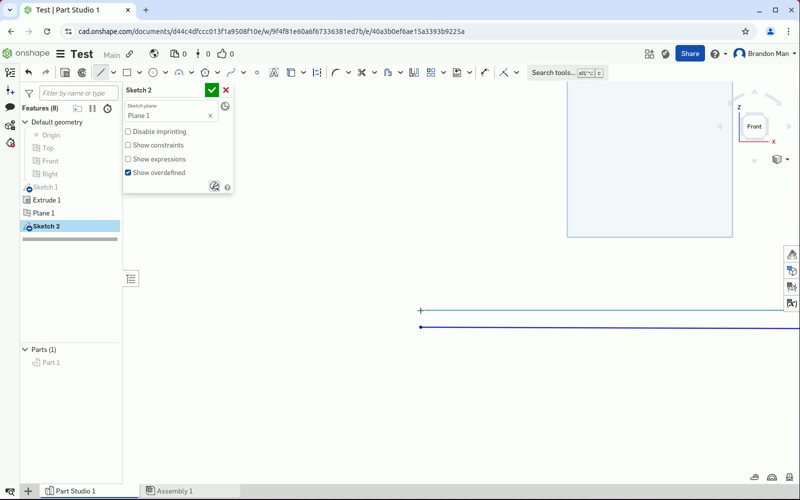
scroll(6)
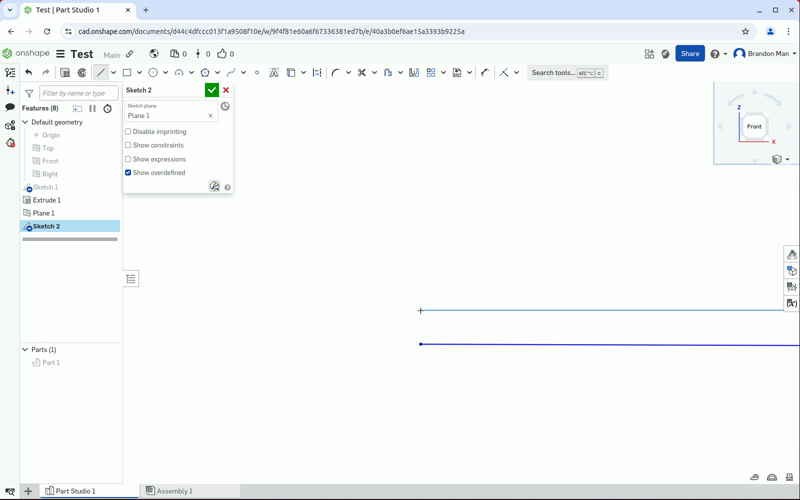
click(420, 310)
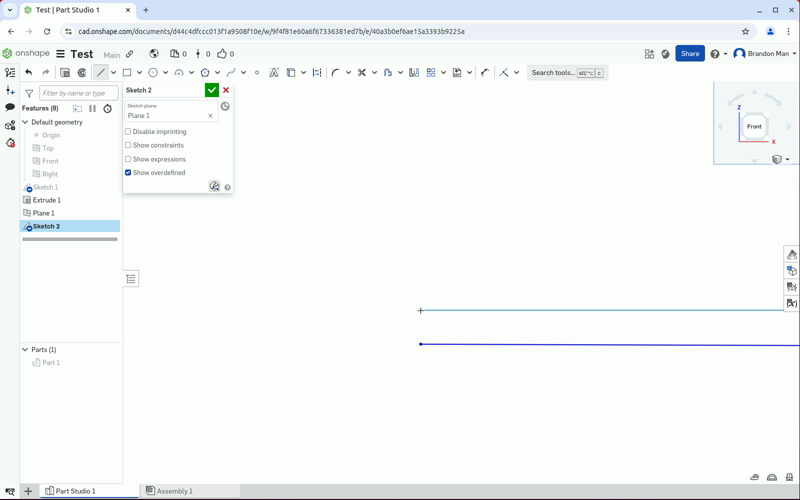
scroll(-6)
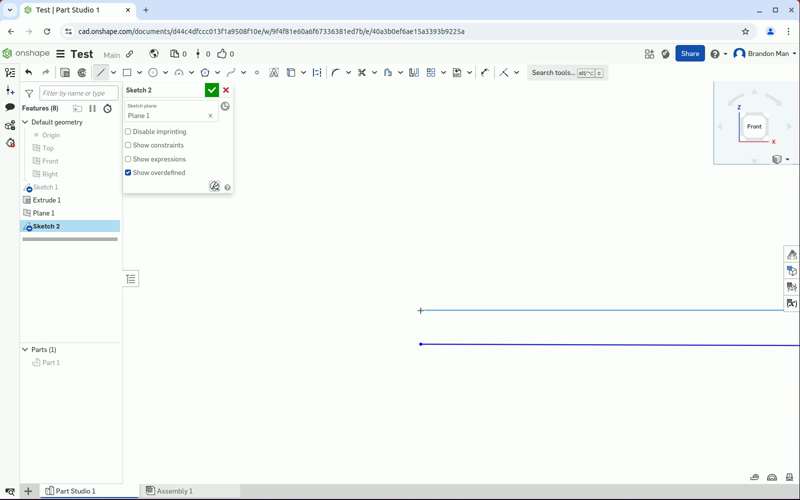
scroll(-6)
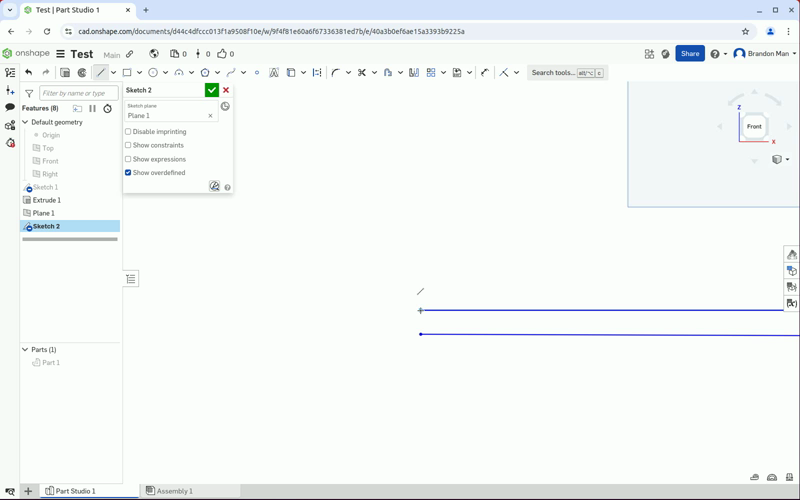
scroll(-6)
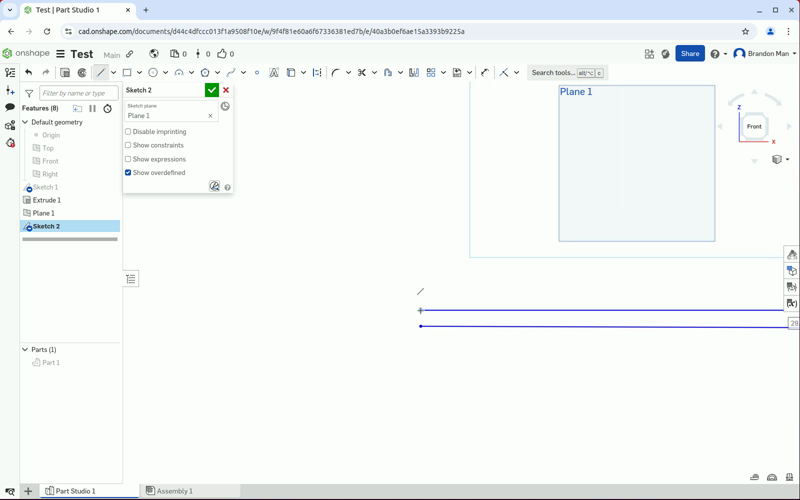
scroll(-6)
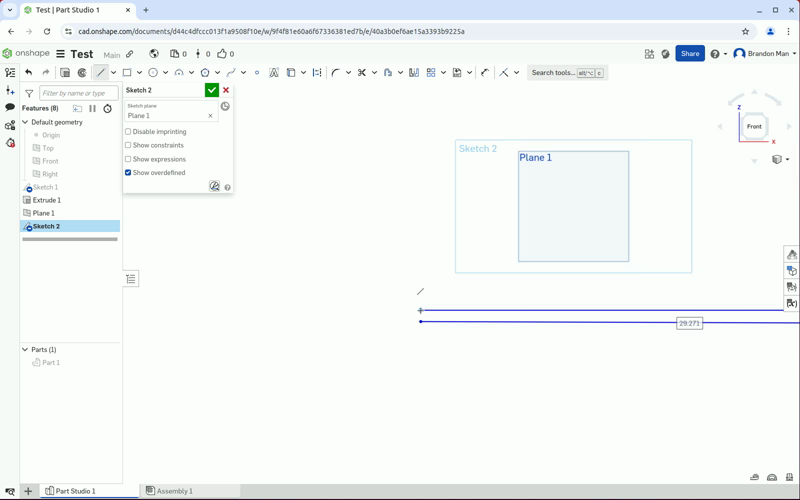
scroll(-6)
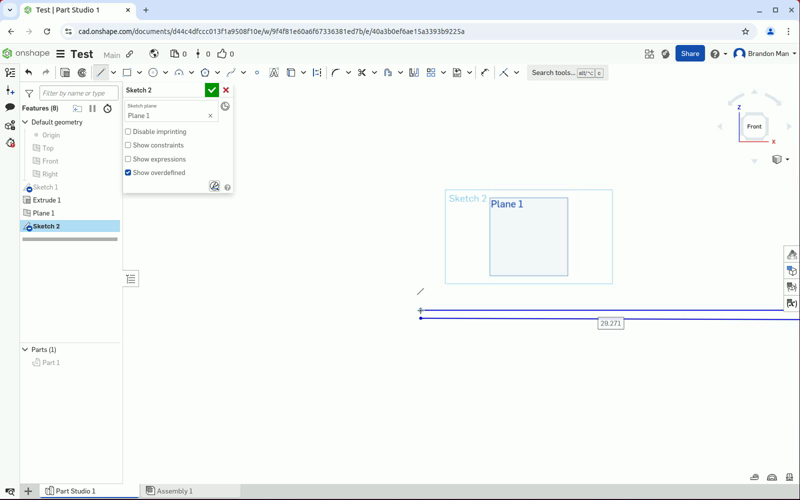
scroll(-6)
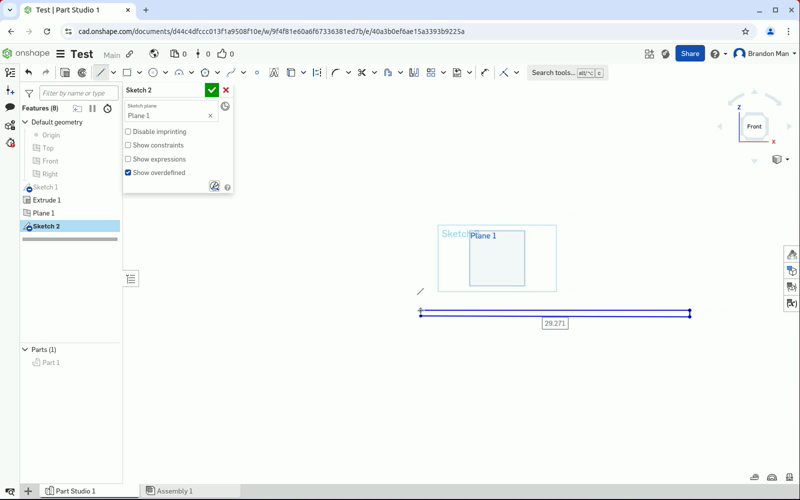
scroll(-6)
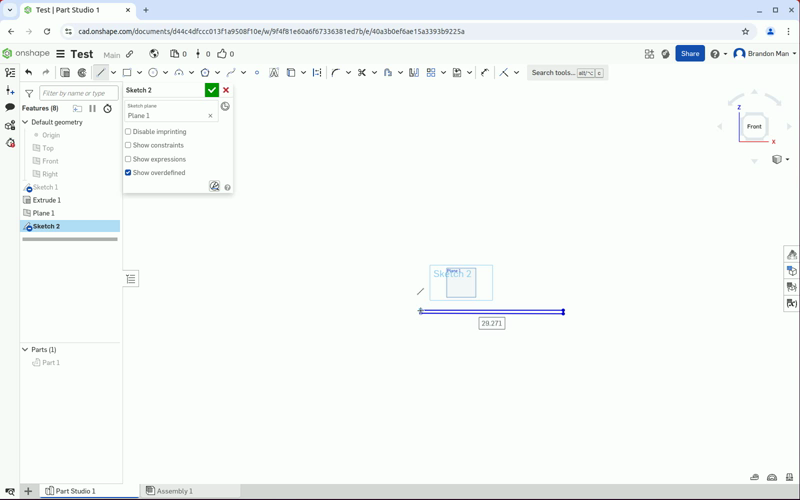
key_up(shift)
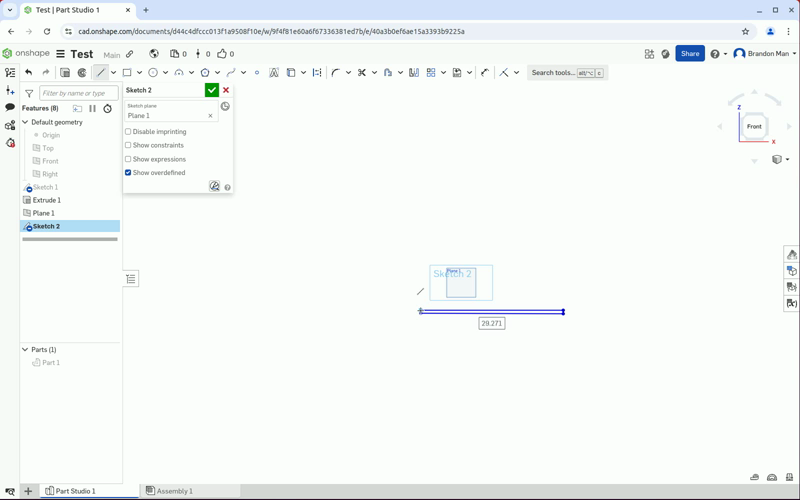
mouse_move(450, 310)
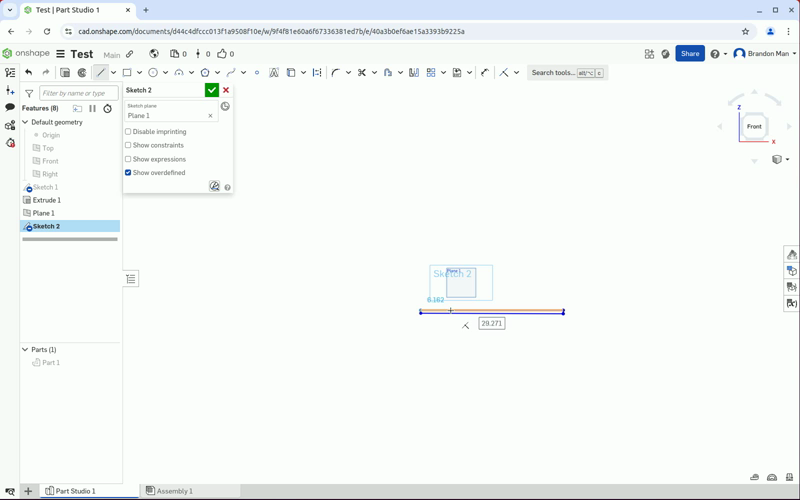
key_down(shift)
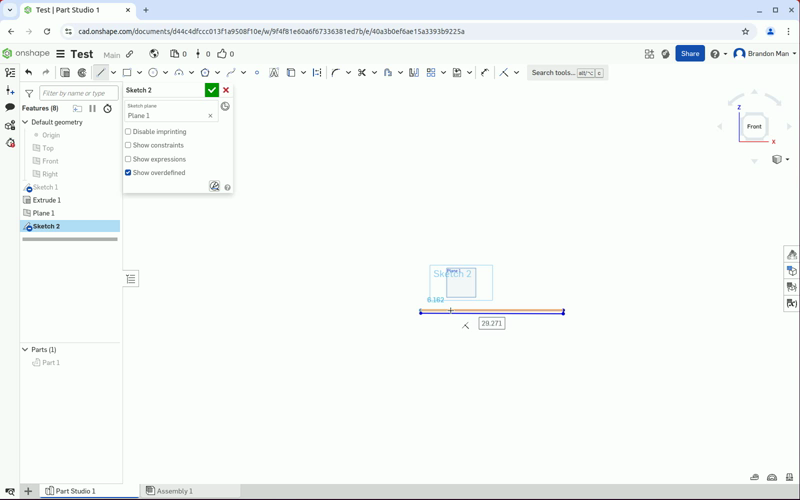
mouse_move(420, 313)
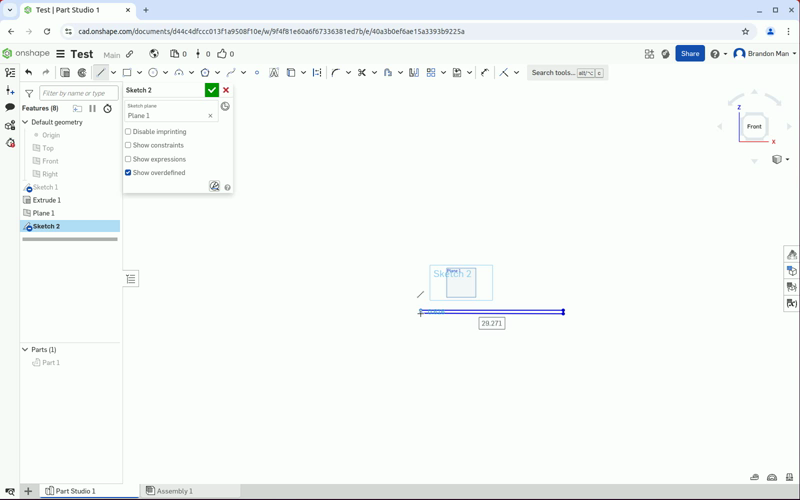
scroll(6)
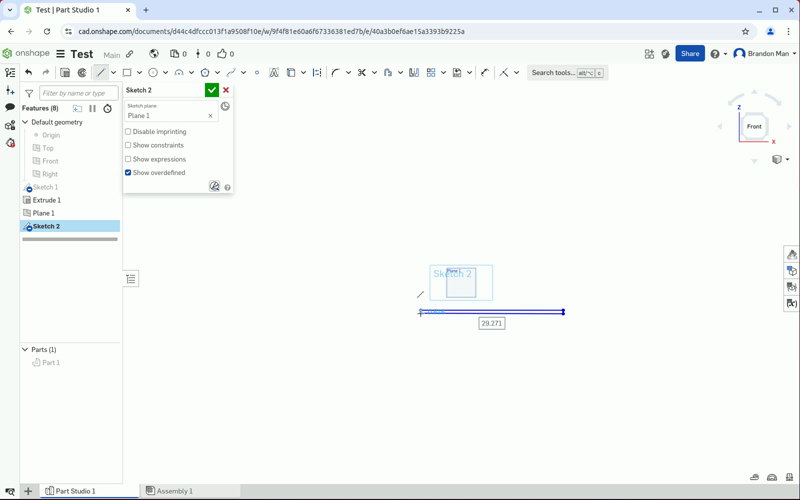
scroll(6)
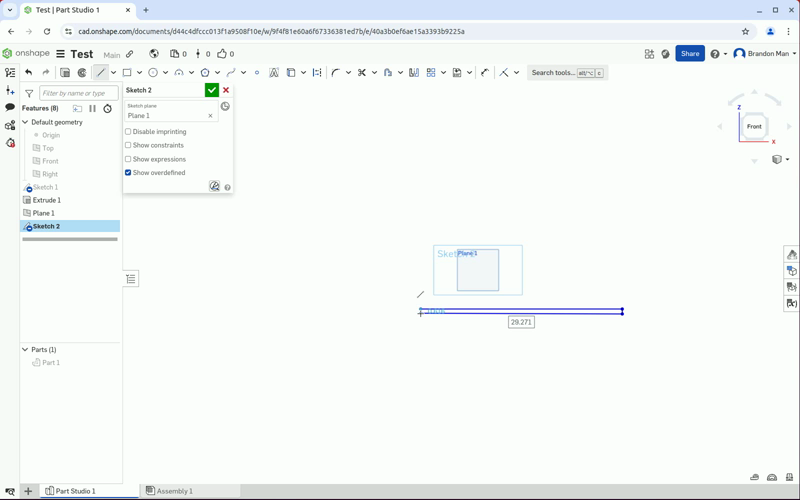
scroll(6)
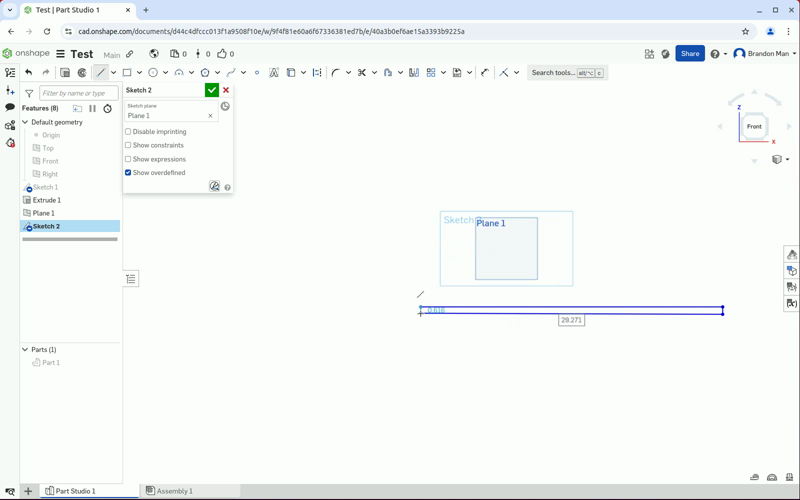
scroll(6)
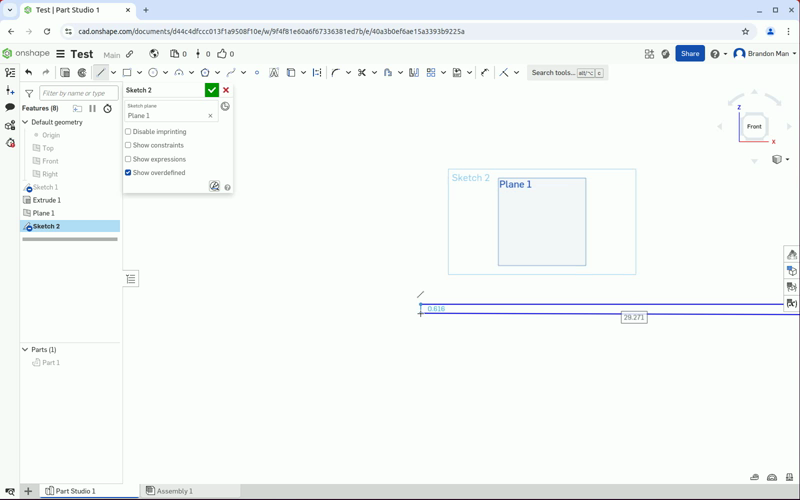
scroll(6)
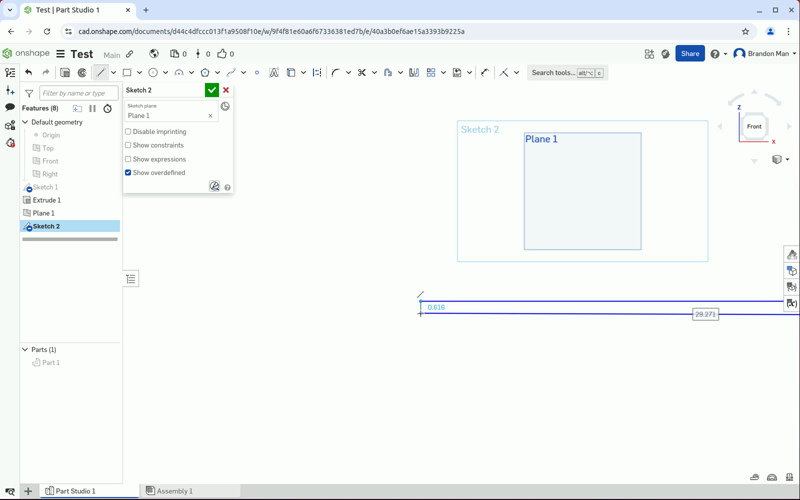
scroll(6)
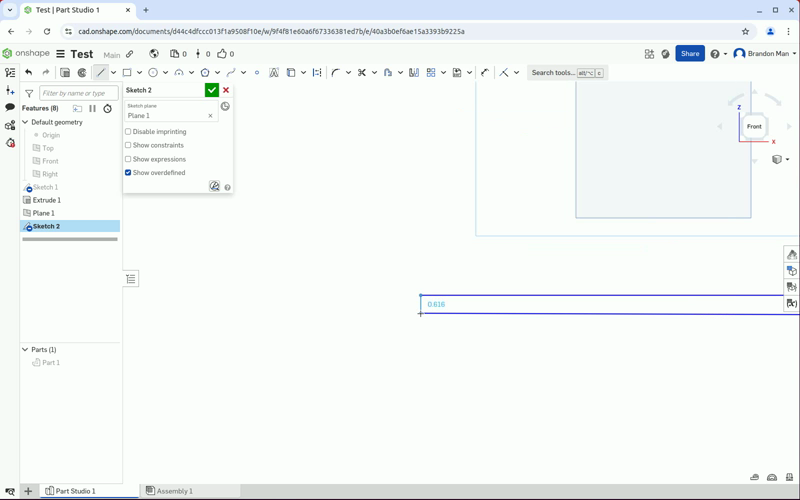
scroll(6)
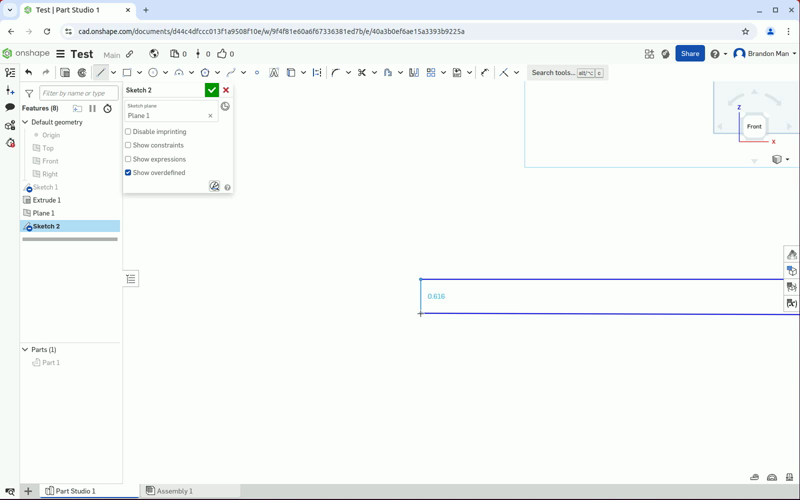
key_up(shift)
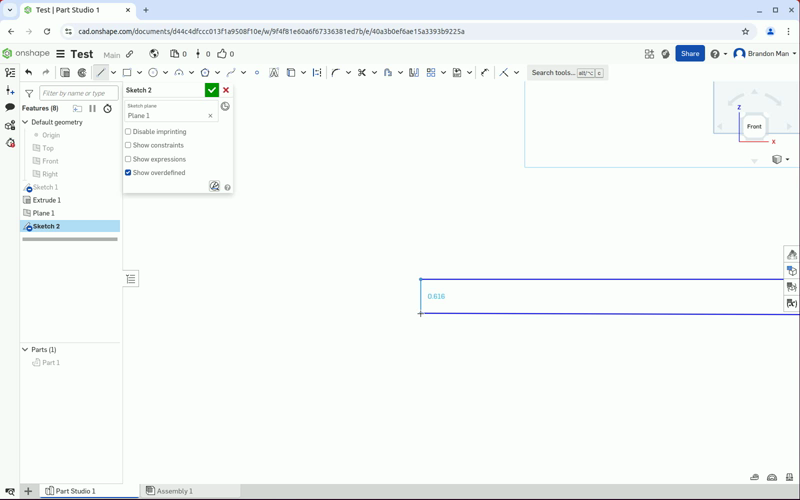
click(420, 313)
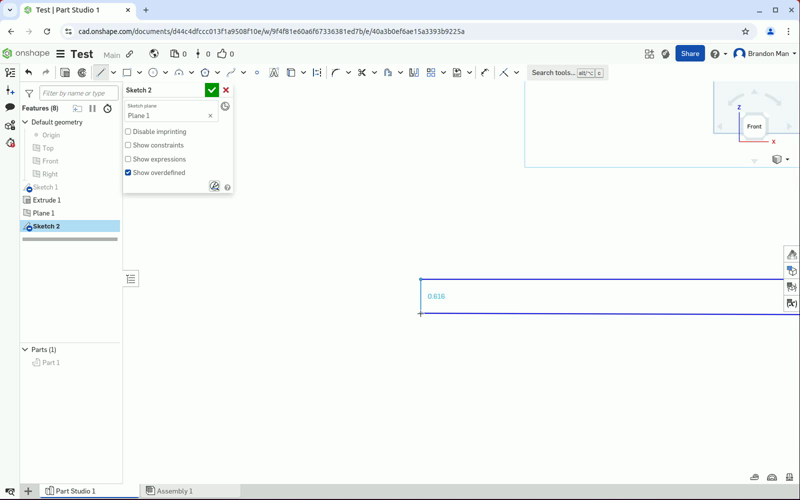
scroll(-6)
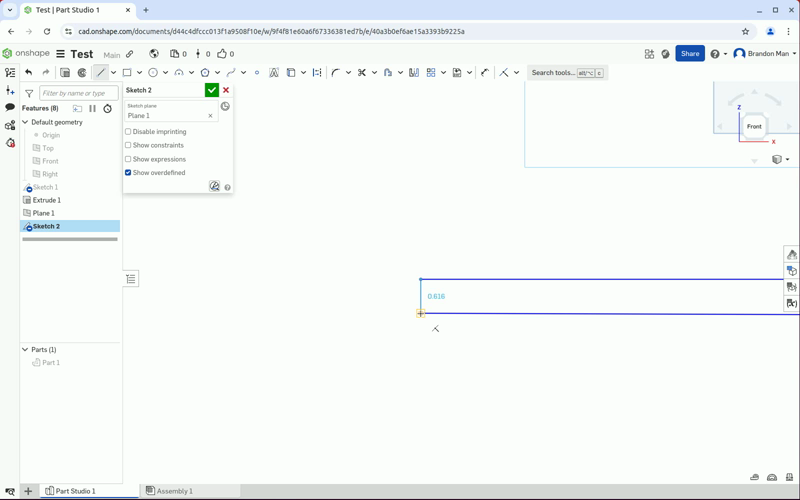
scroll(-6)
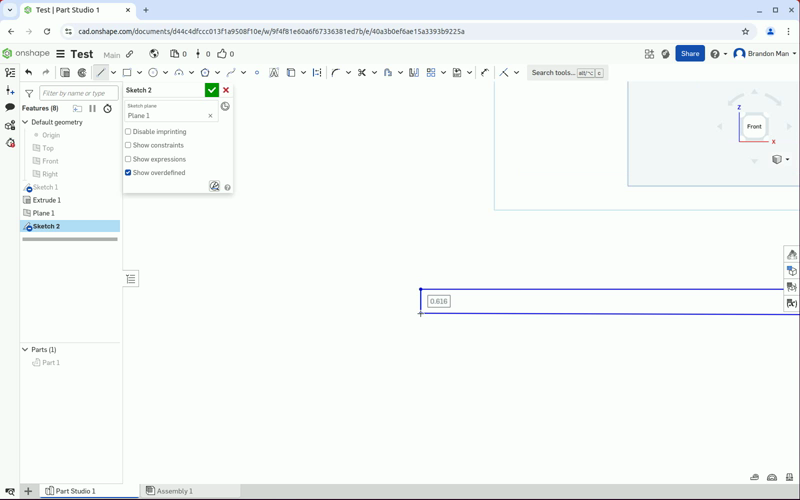
scroll(-6)
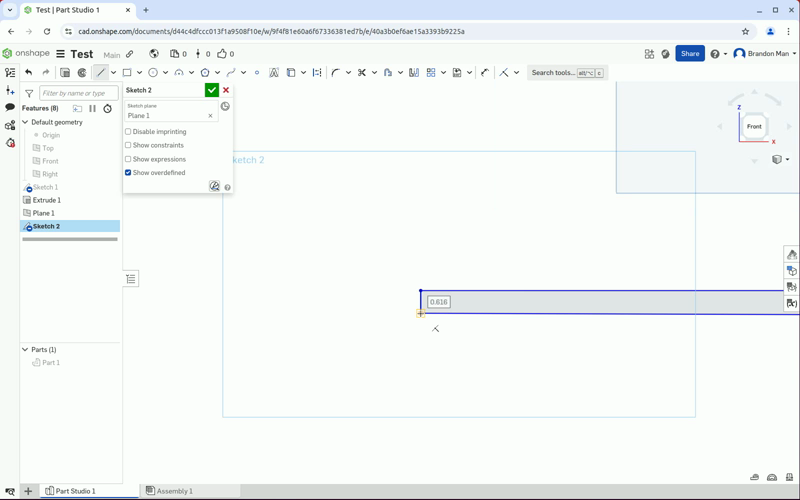
scroll(-6)
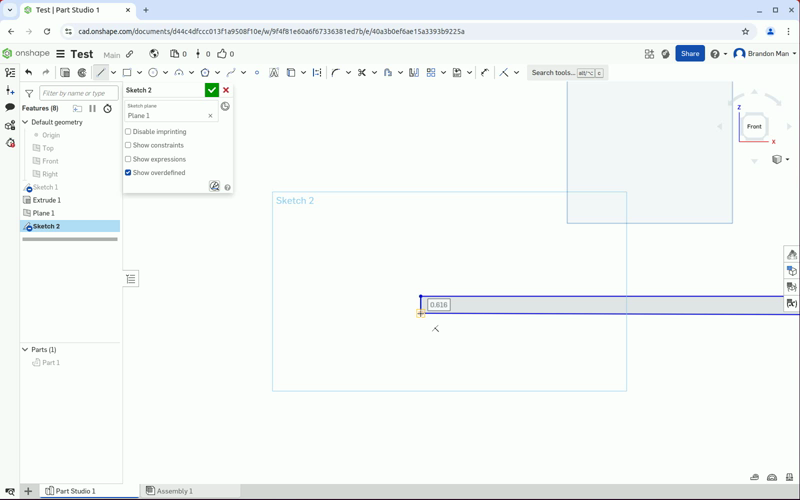
scroll(-6)
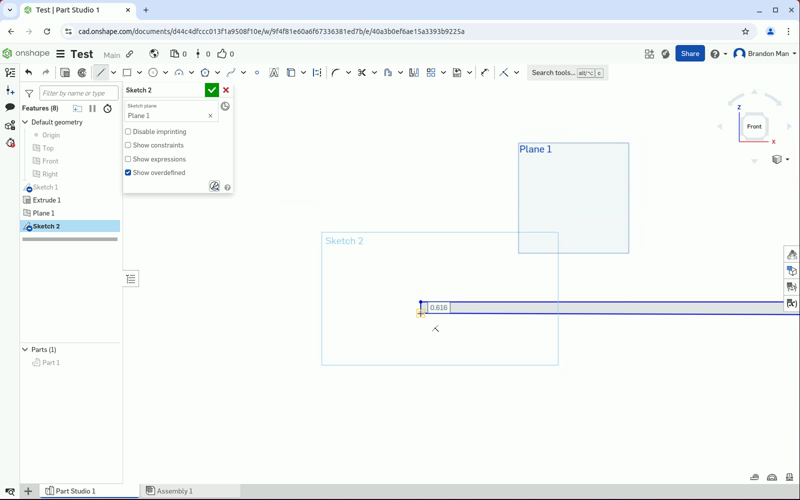
scroll(-6)
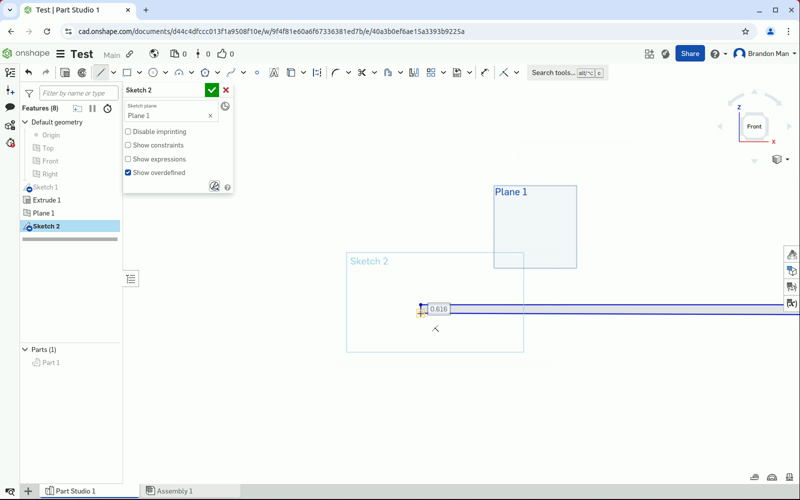
scroll(-6)
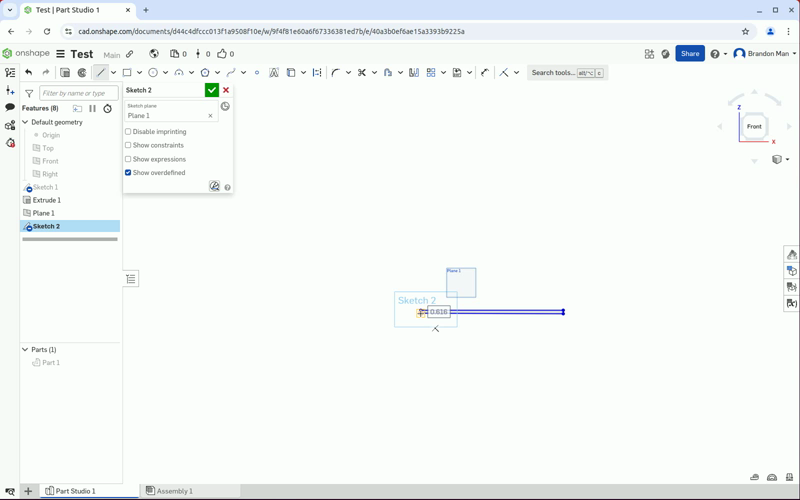
key(esc)
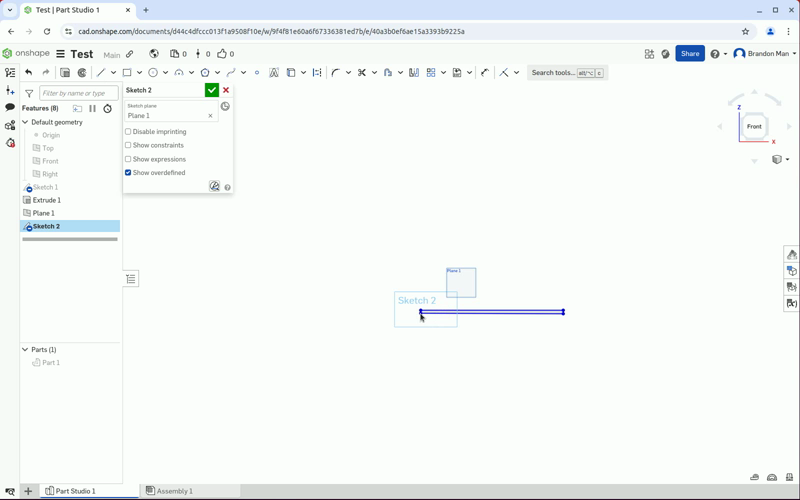
mouse_move(555, 310)
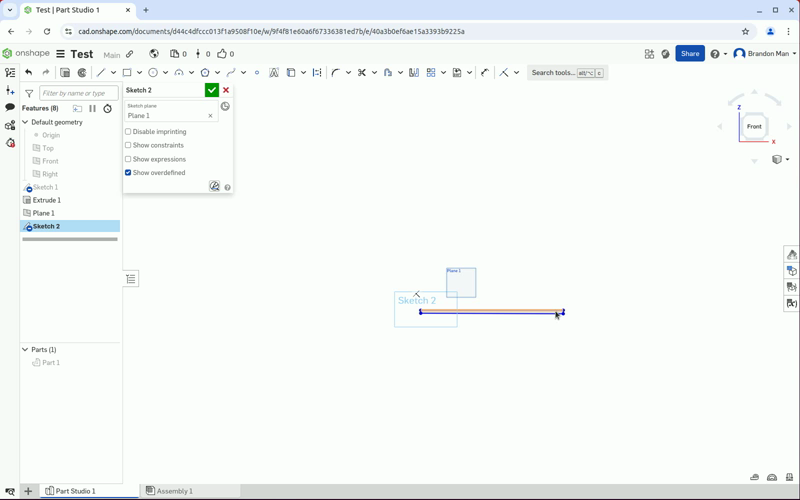
scroll(6)
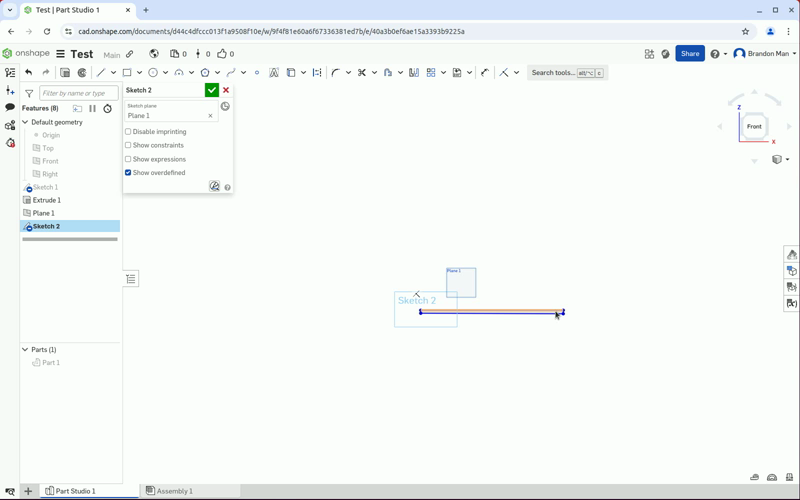
scroll(6)
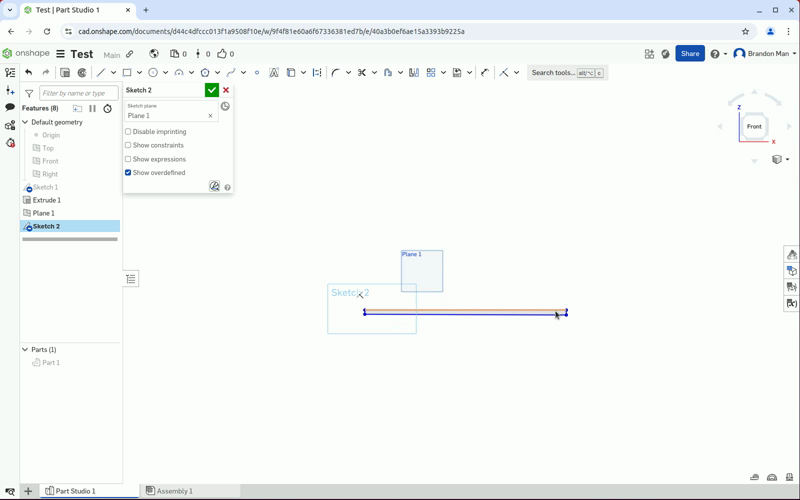
scroll(6)
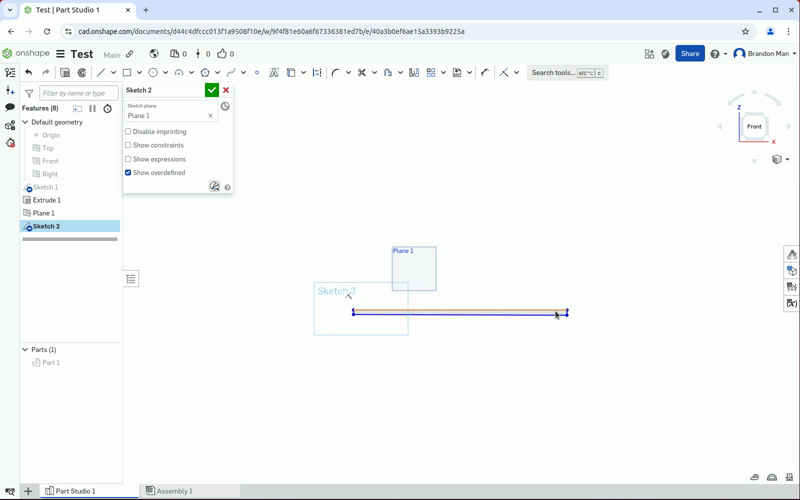
scroll(6)
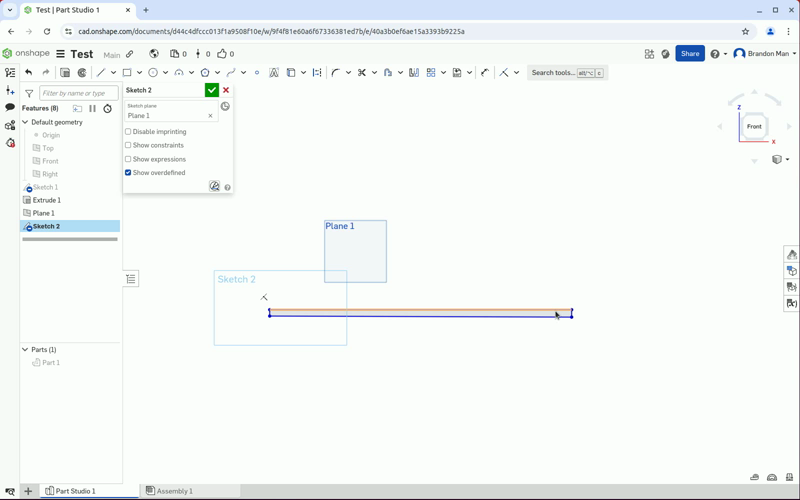
scroll(6)
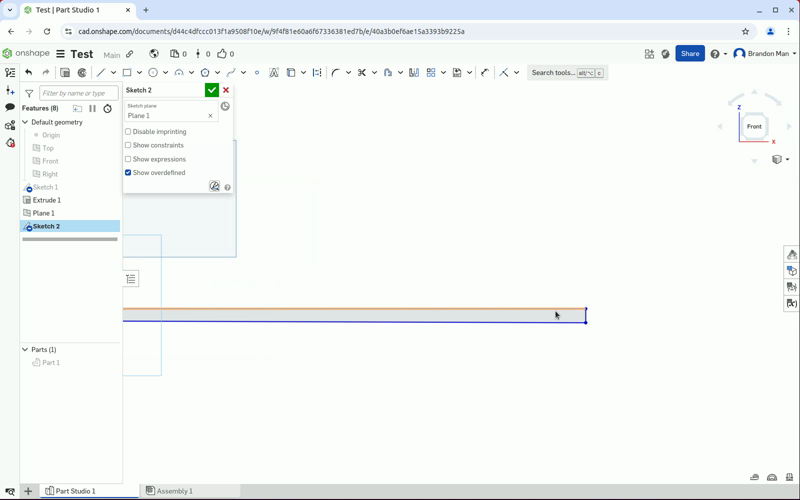
scroll(6)
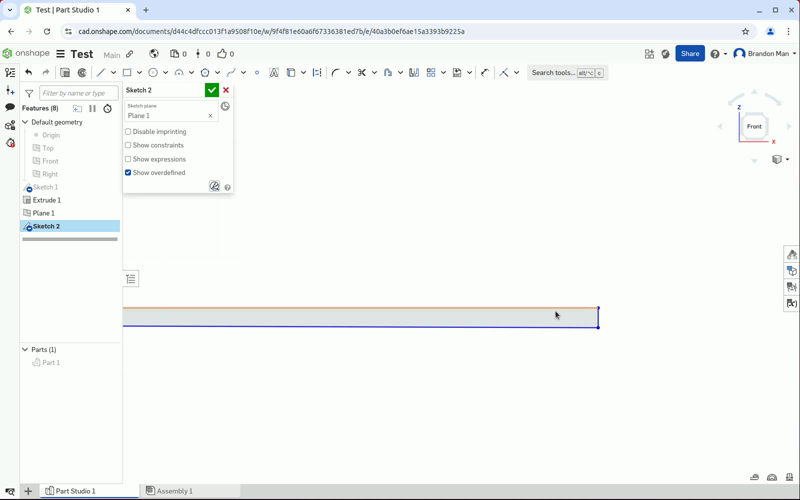
scroll(6)
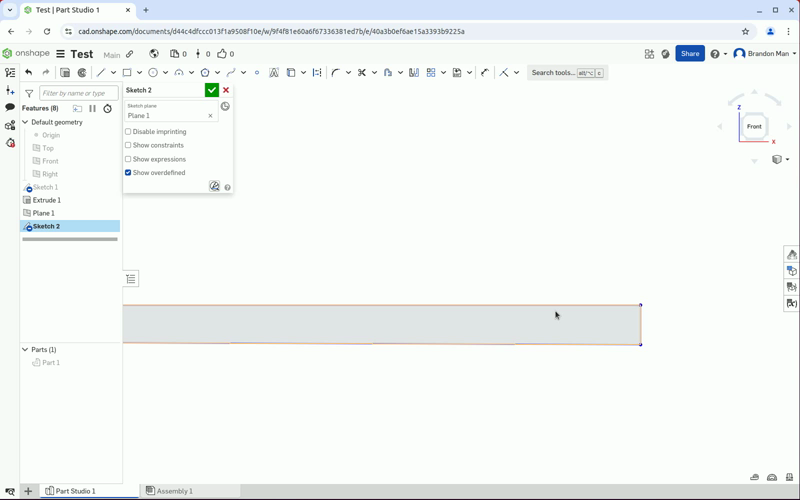
click(555, 310)
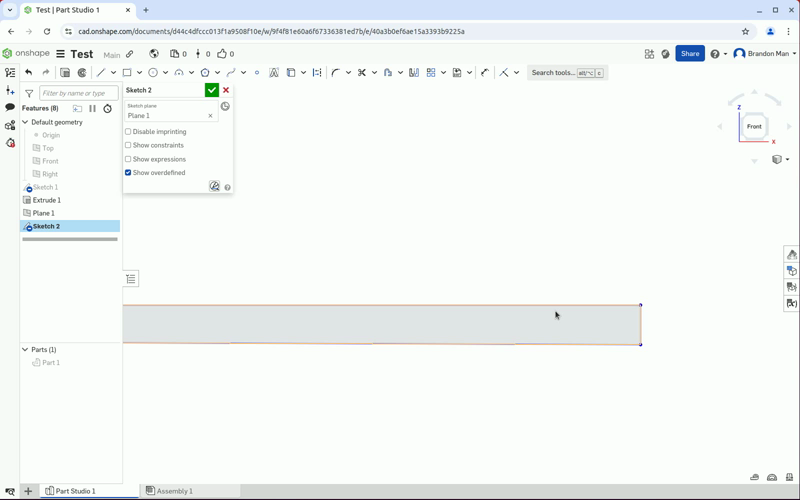
scroll(-6)
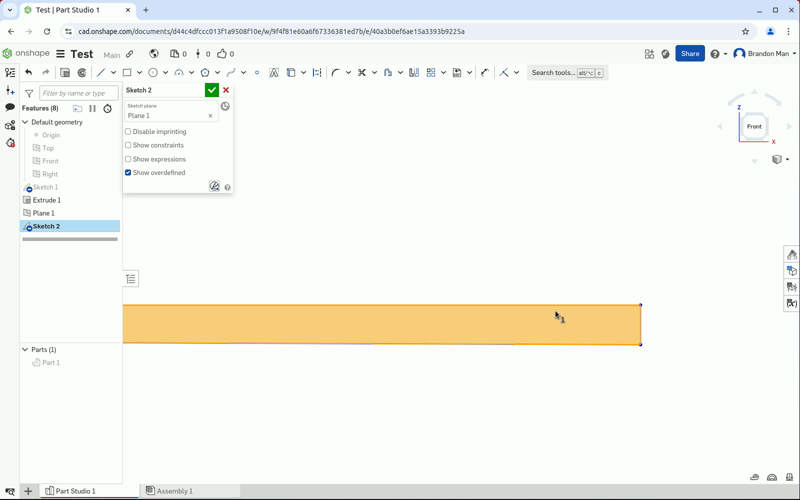
scroll(-6)
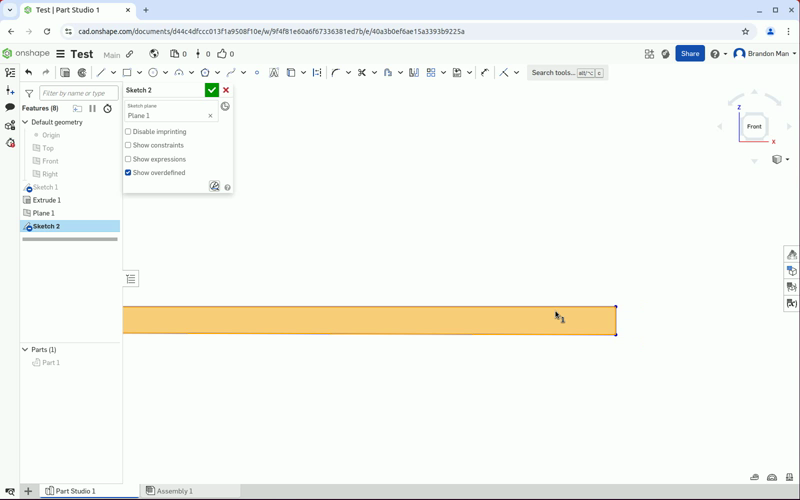
scroll(-6)
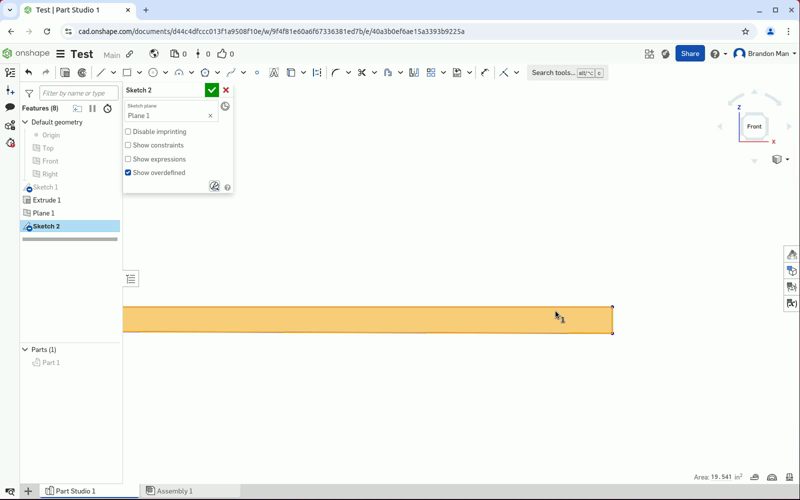
scroll(-6)
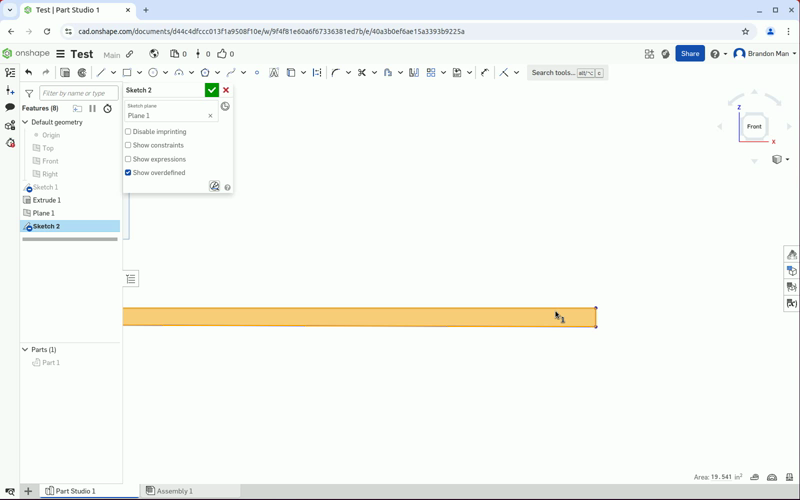
scroll(-6)
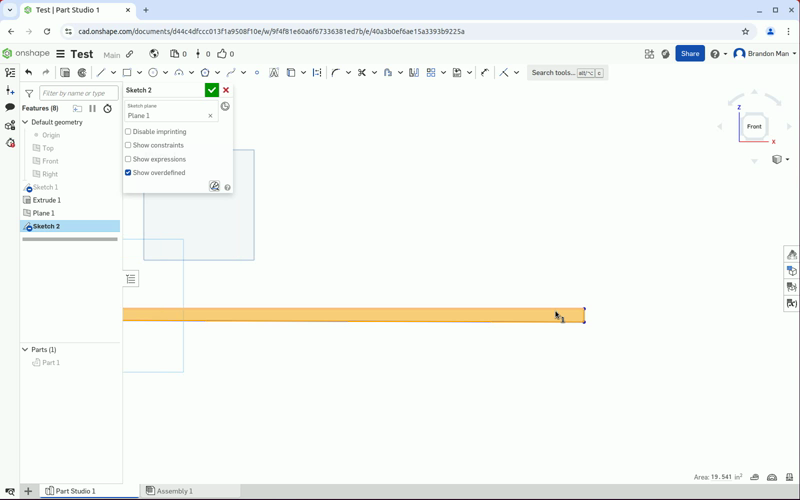
scroll(-6)
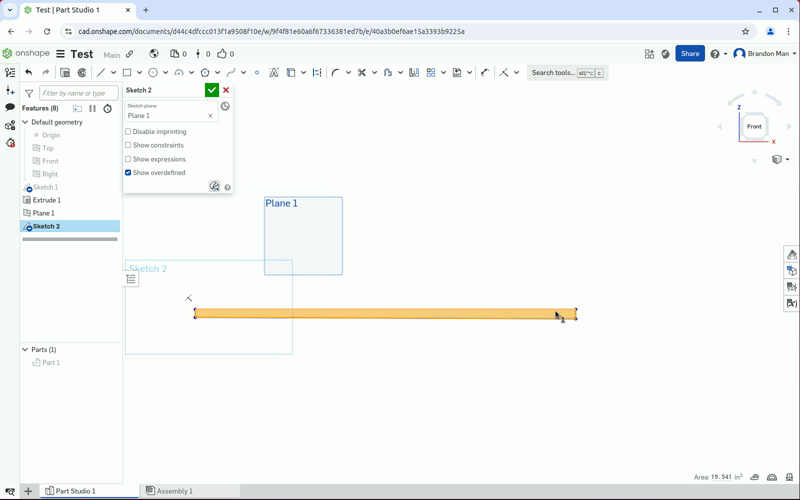
scroll(-6)
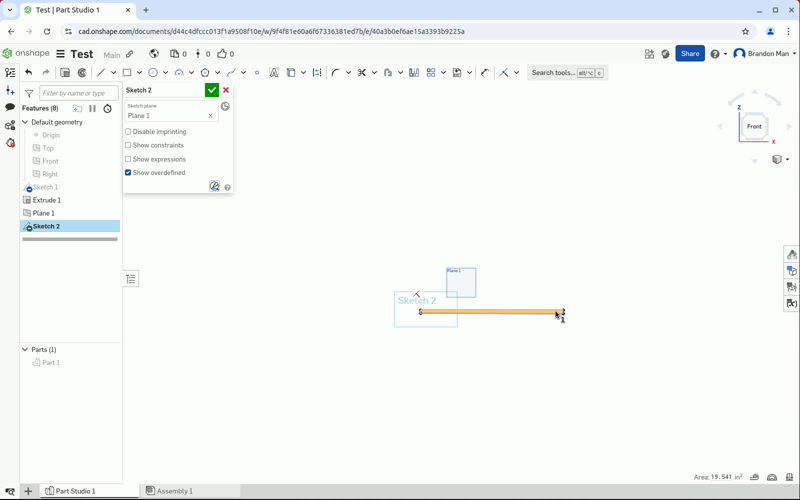
mouse_move(73, 352)
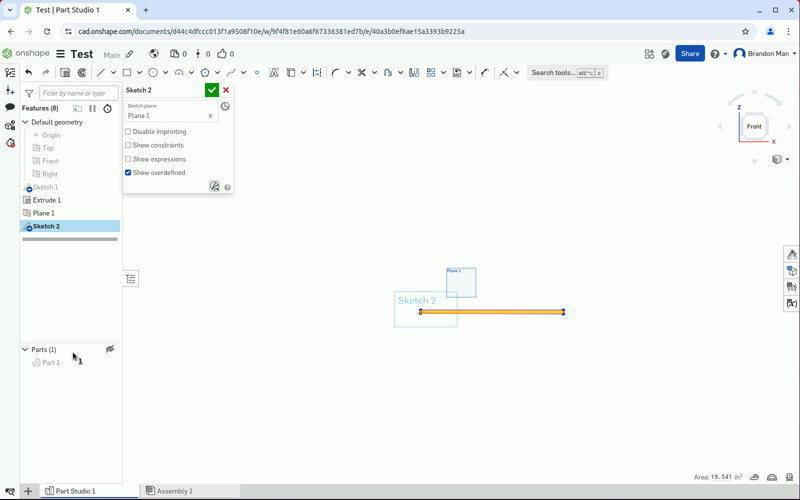
key(shift+y)
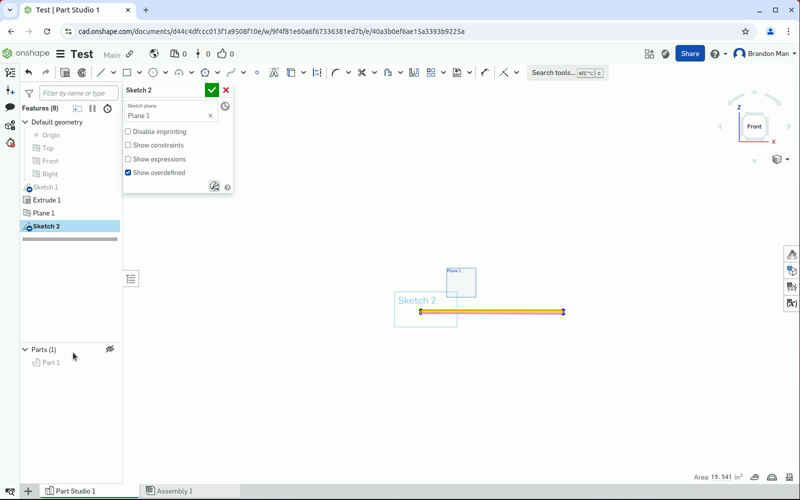
key(shift+e)
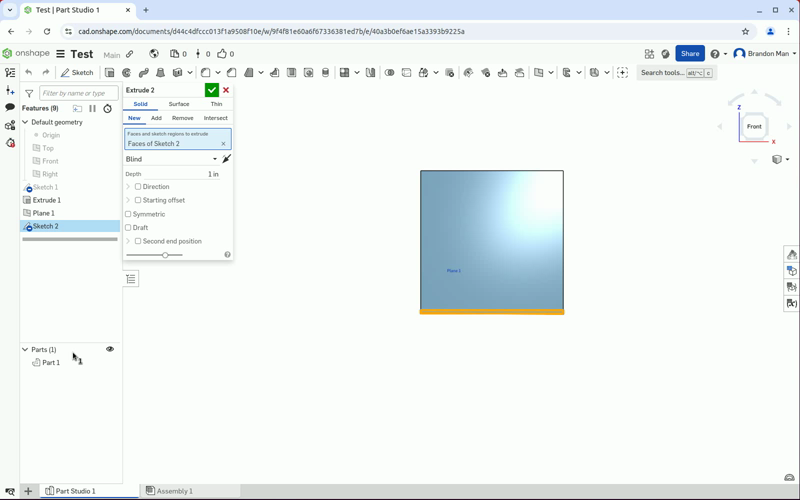
mouse_move(143, 106)
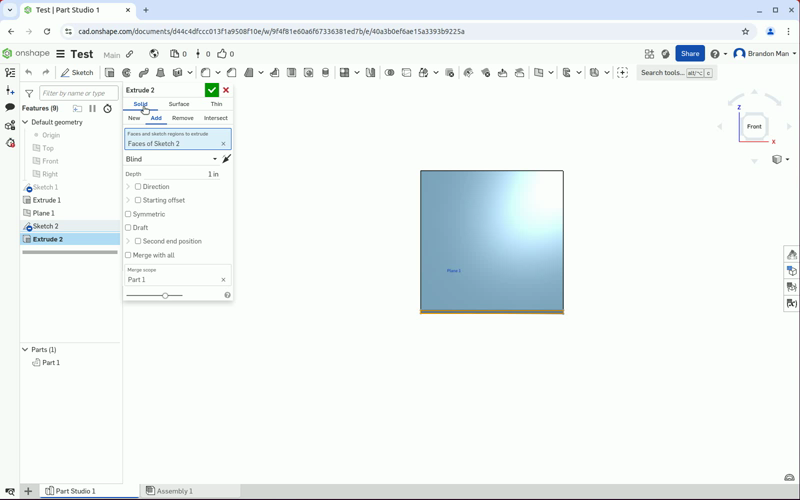
click(143, 106)
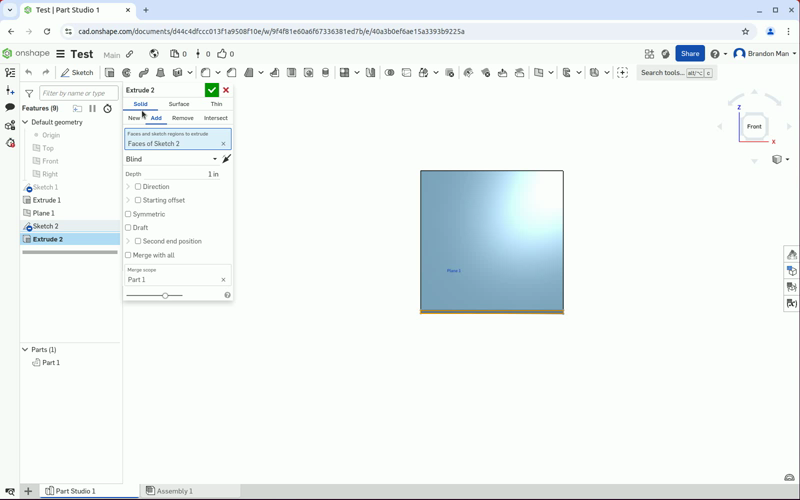
mouse_move(137, 120)
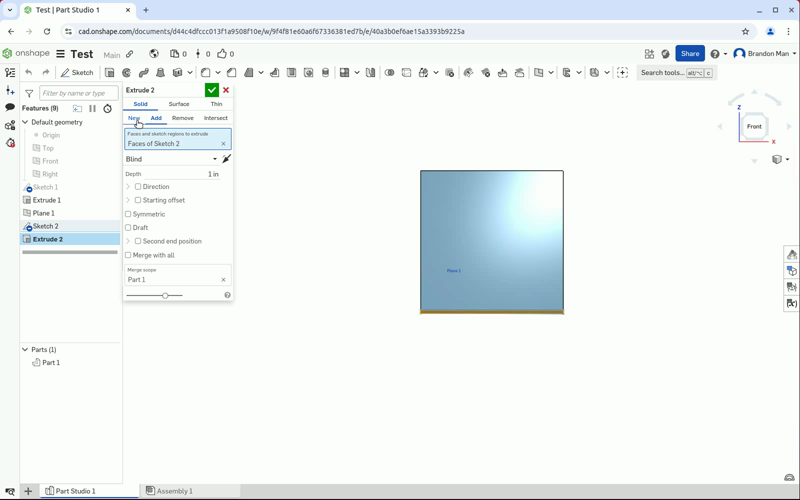
click(137, 120)
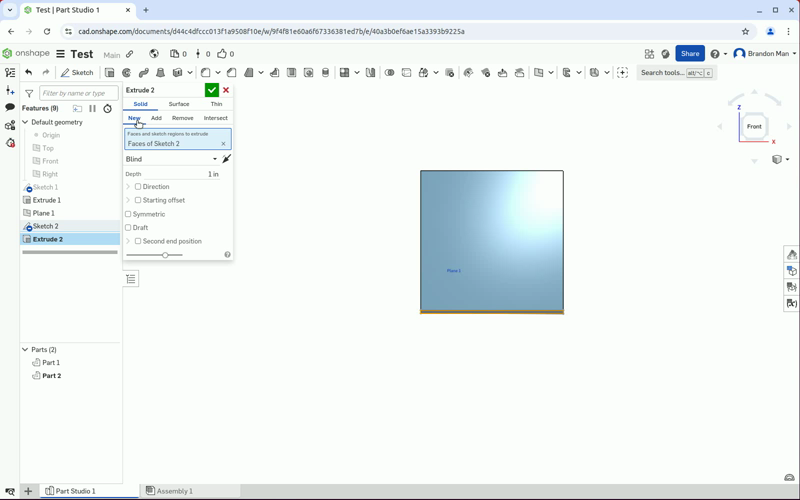
key(tab, 4)
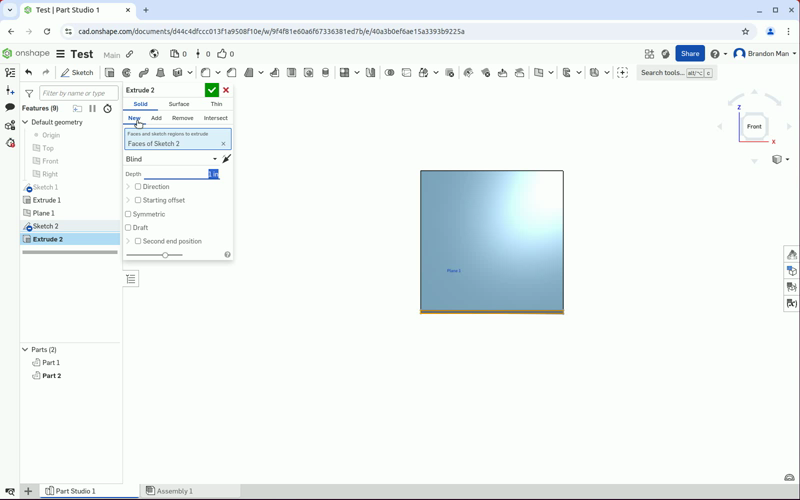
text(8.906)
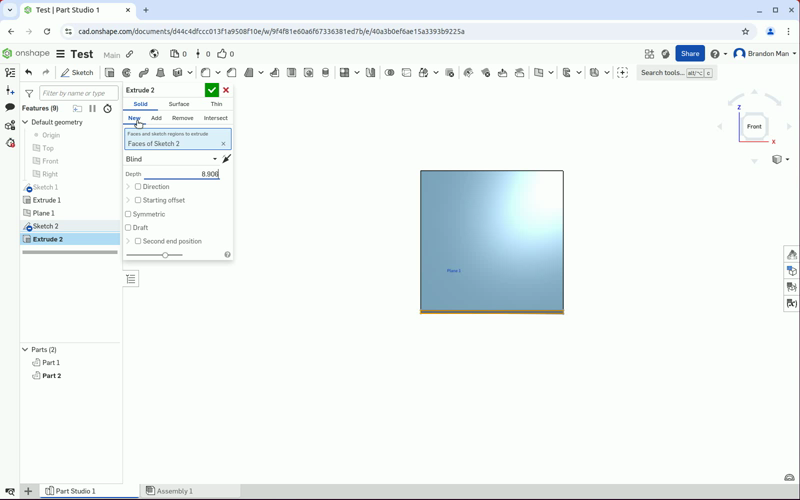
key(enter)
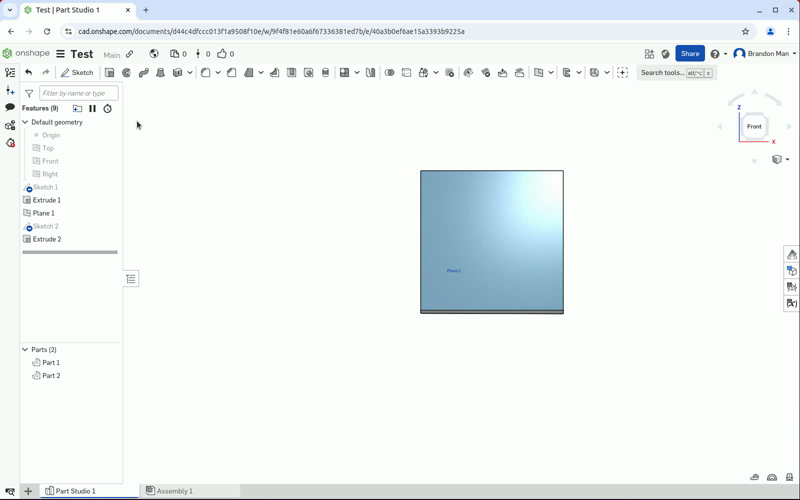
key(shift+h)
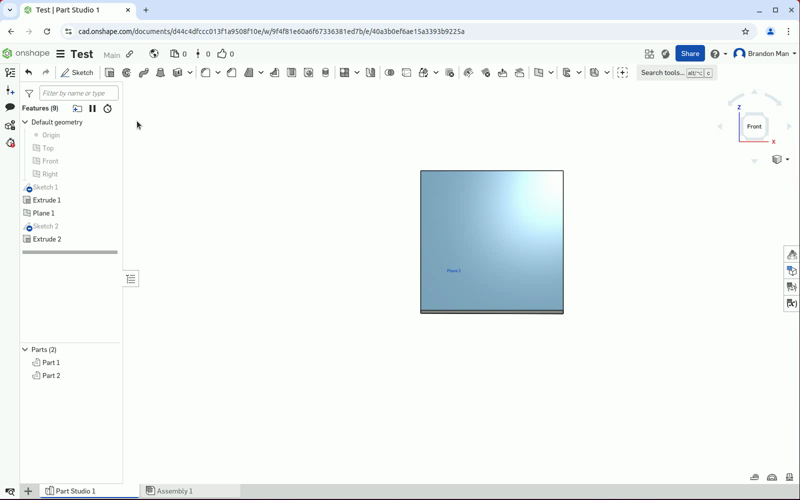
key(shift+h)
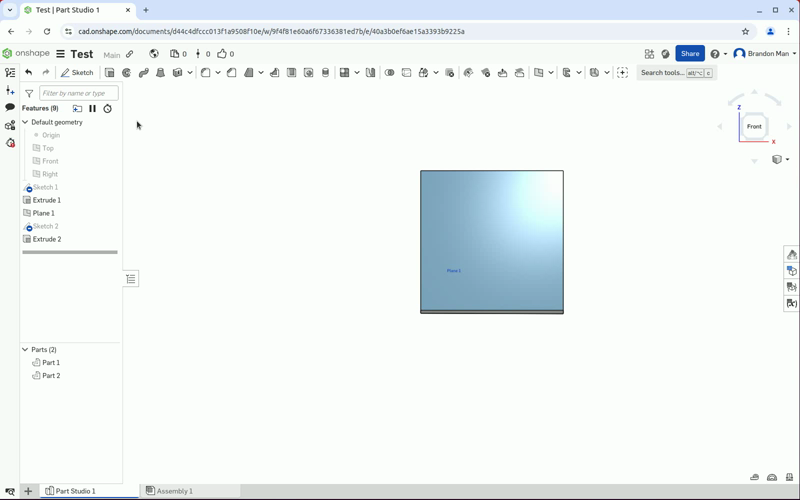
mouse_move(73, 189)
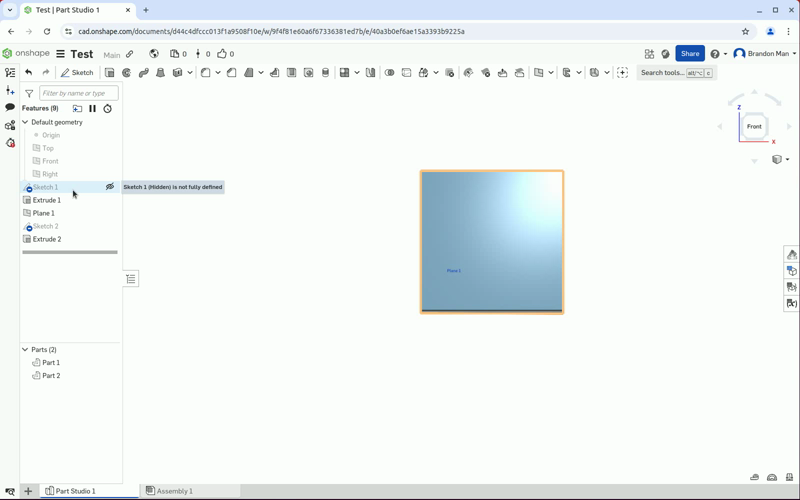
click(73, 189)
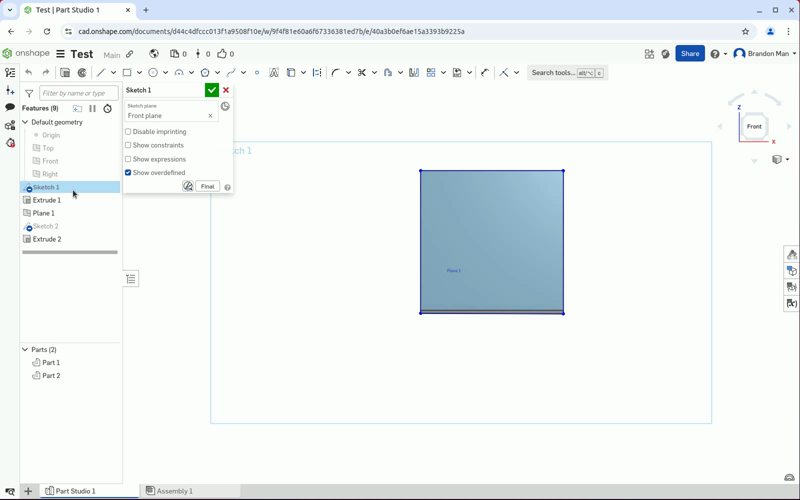
mouse_move(229, 92)
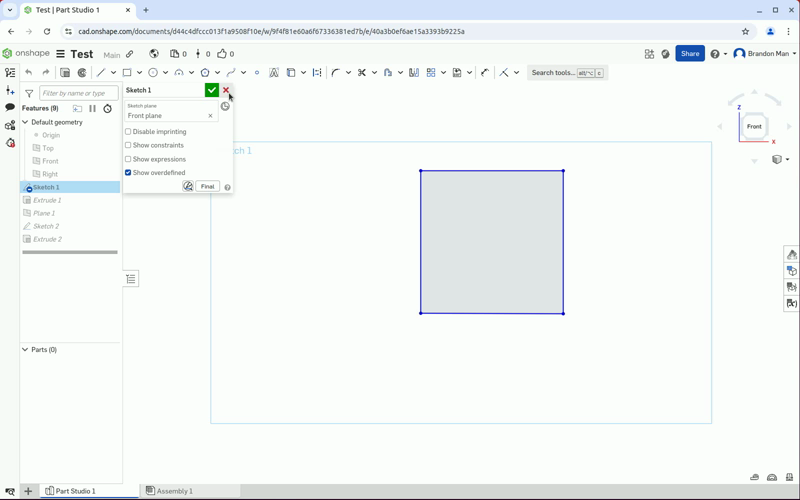
click(229, 92)
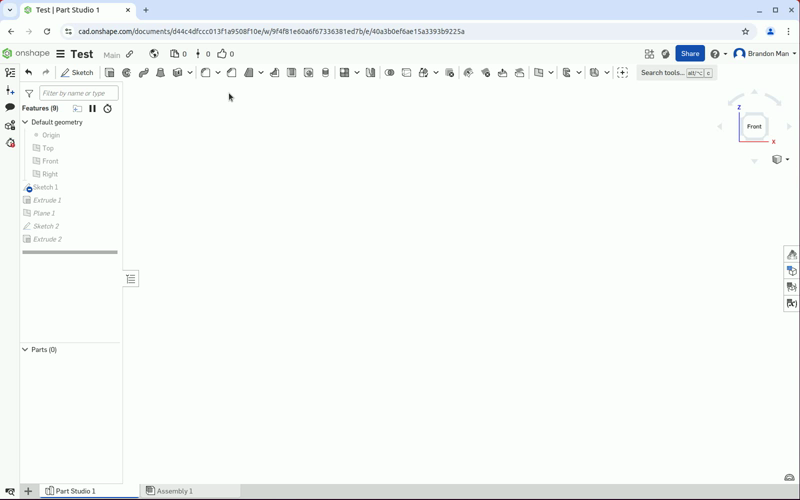
key(shift+s)
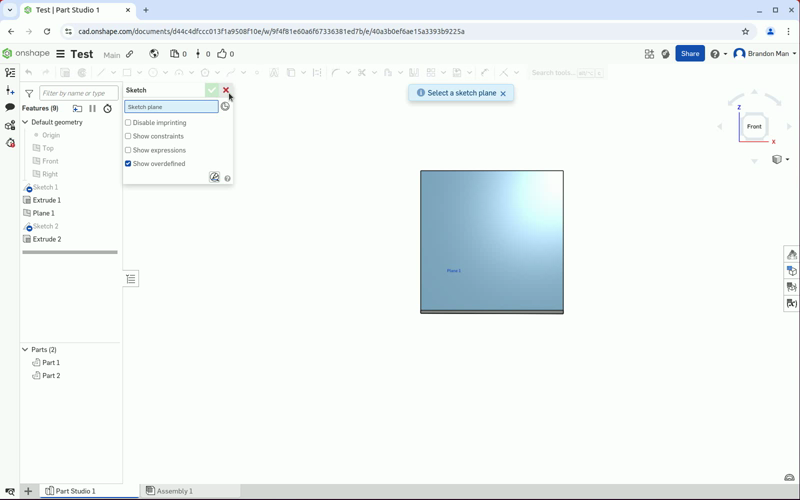
mouse_move(73, 215)
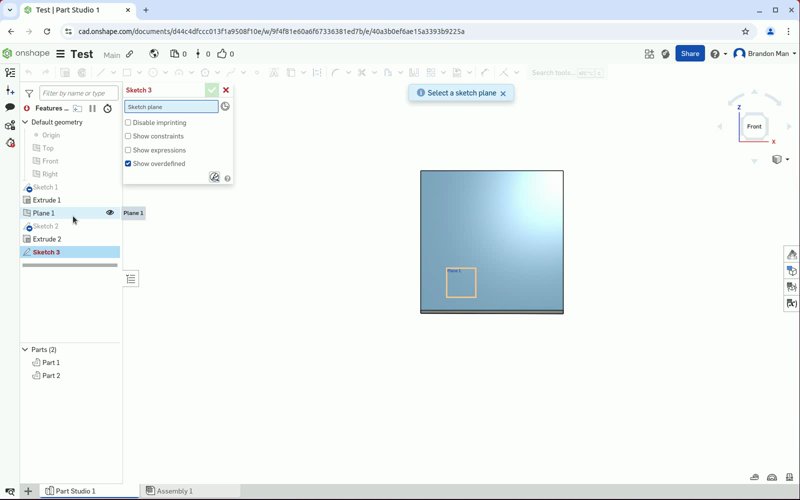
click(73, 215)
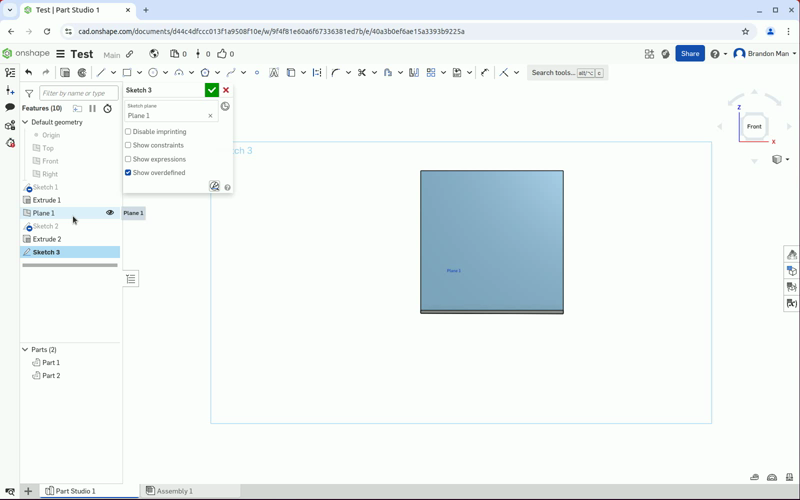
mouse_move(73, 352)
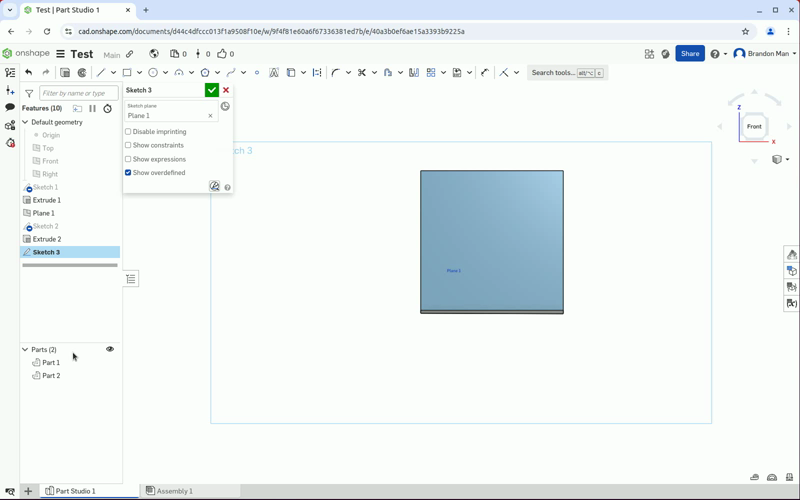
key(y)
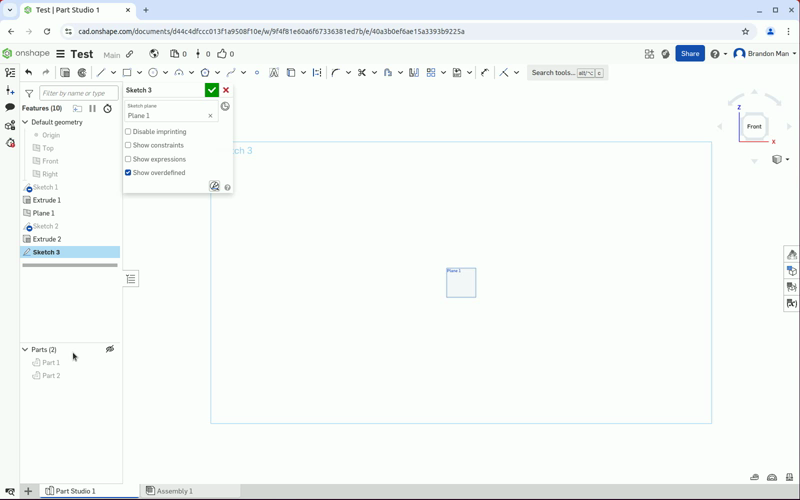
key(c)
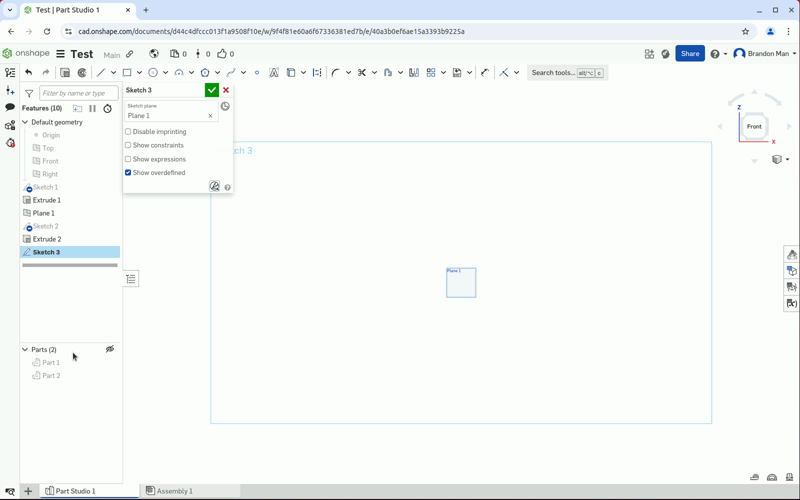
key_down(shift)
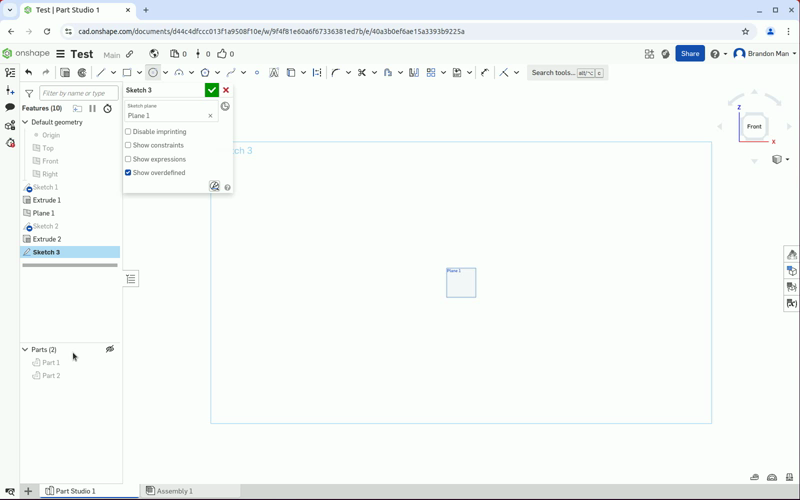
mouse_move(461, 201)
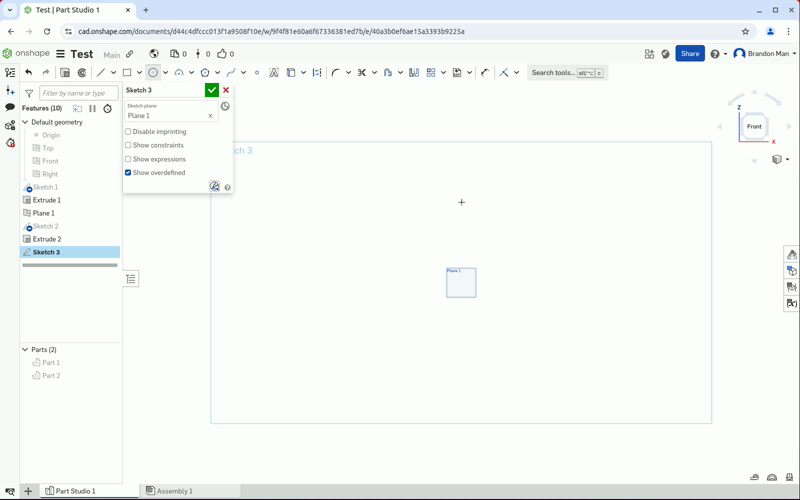
click(461, 201)
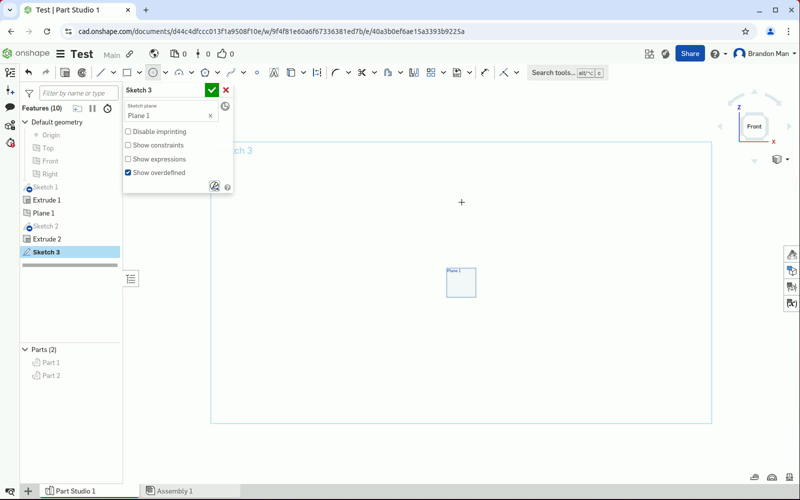
key_up(shift)
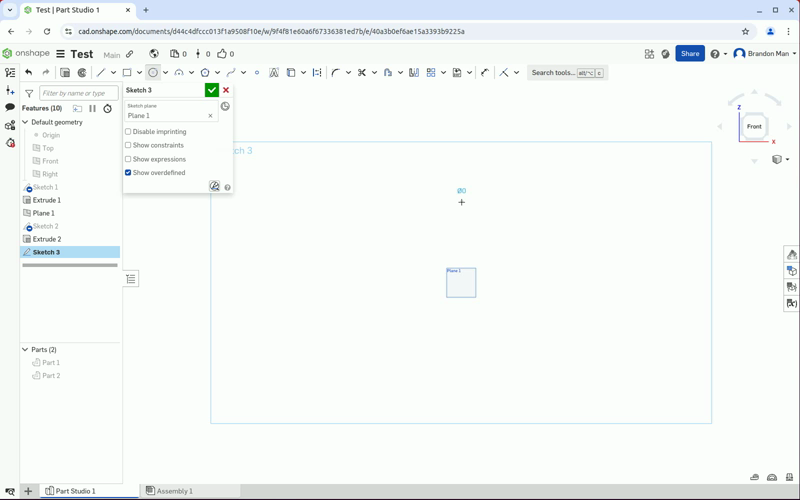
mouse_move(480, 201)
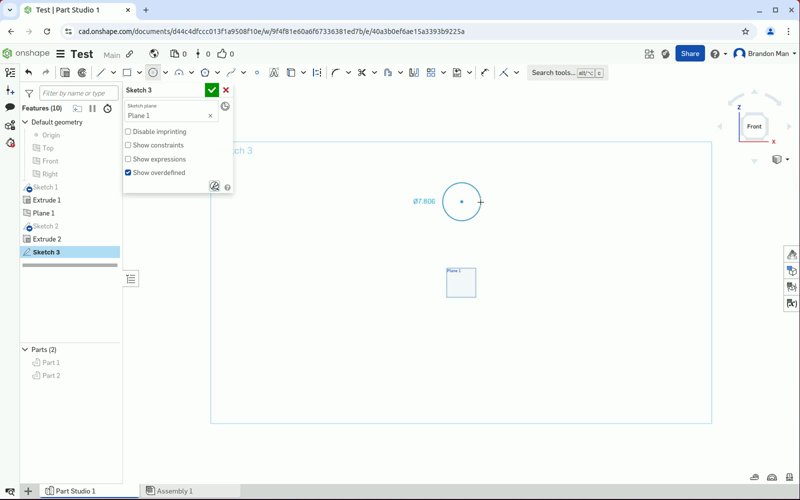
click(480, 201)
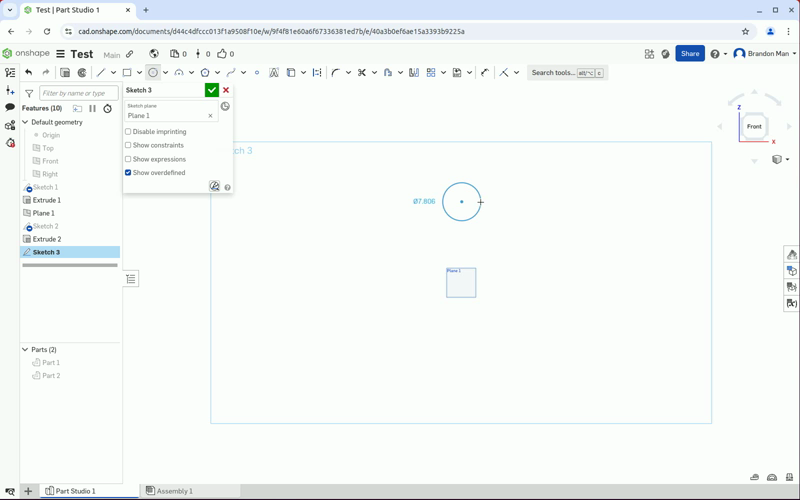
key(esc)
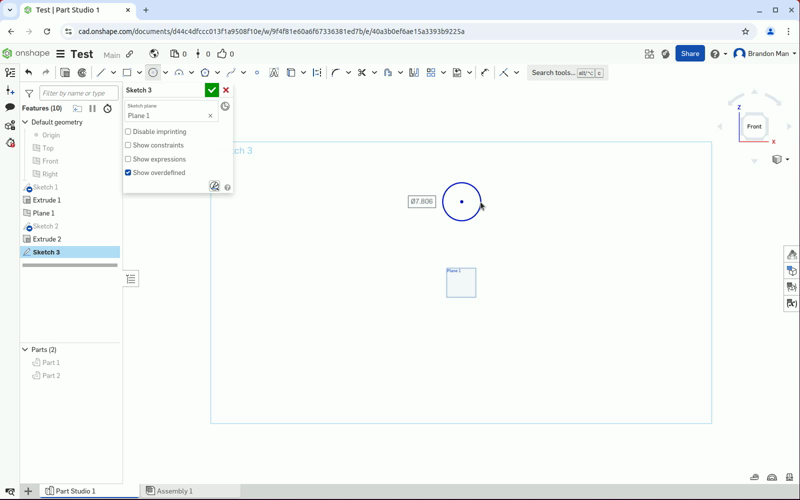
mouse_move(456, 187)
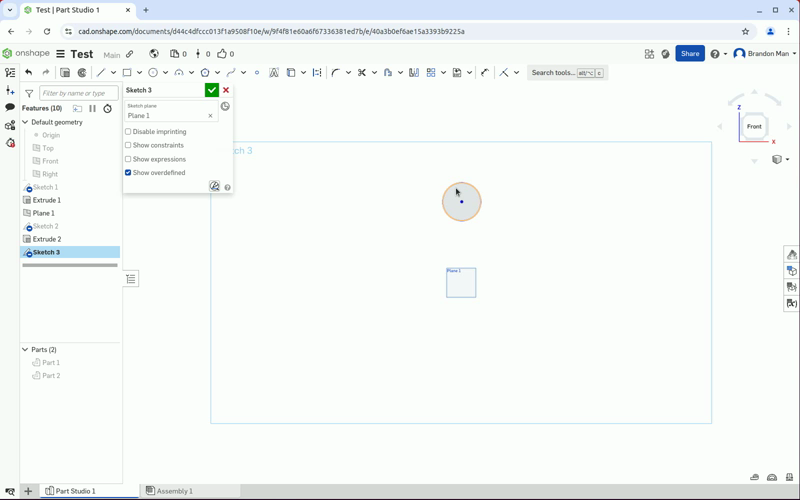
scroll(6)
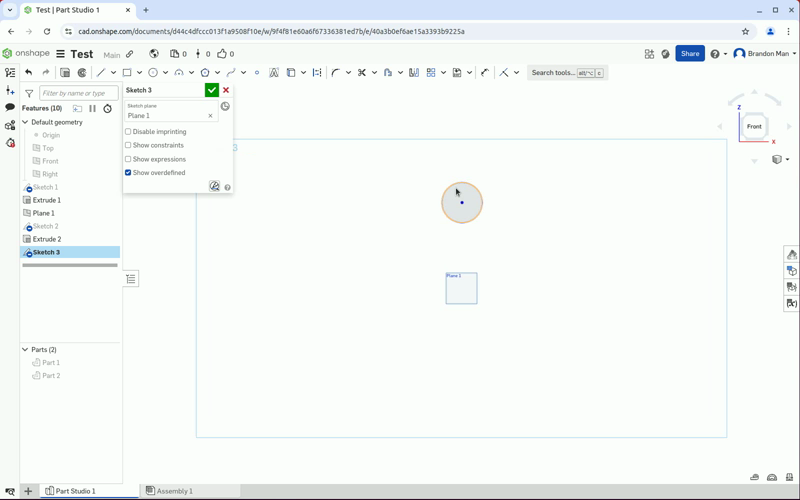
scroll(6)
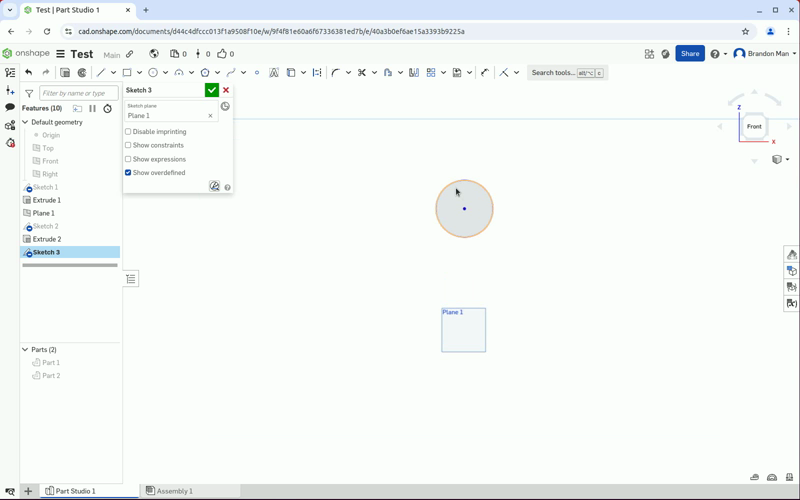
scroll(6)
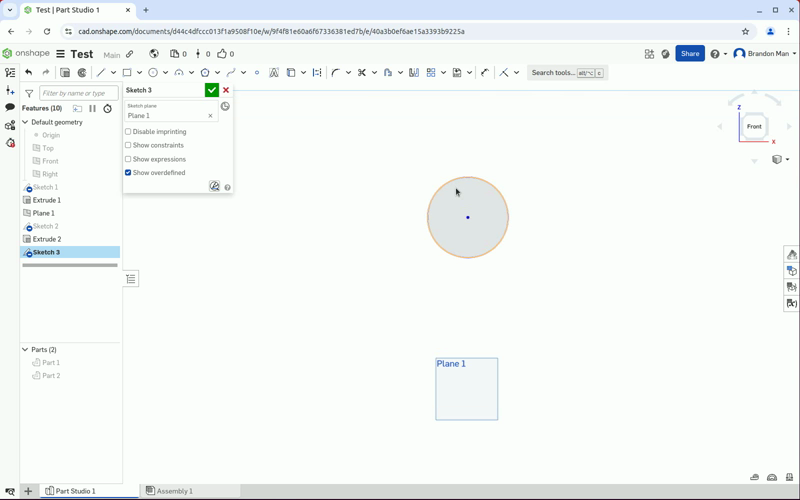
scroll(6)
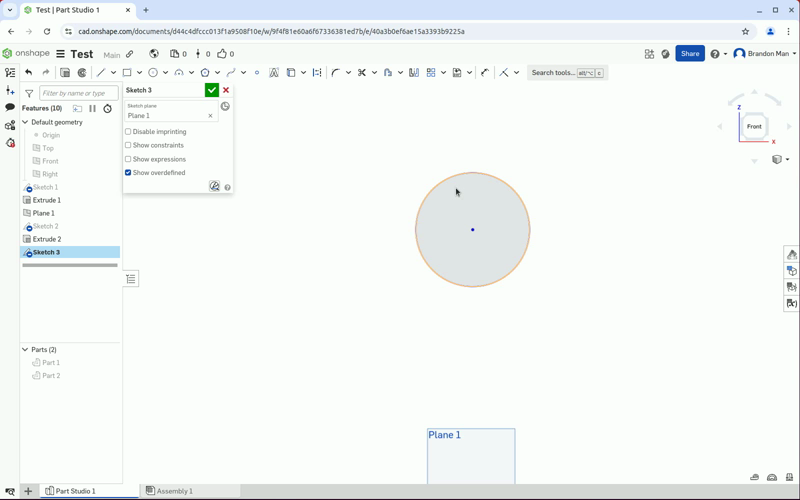
scroll(6)
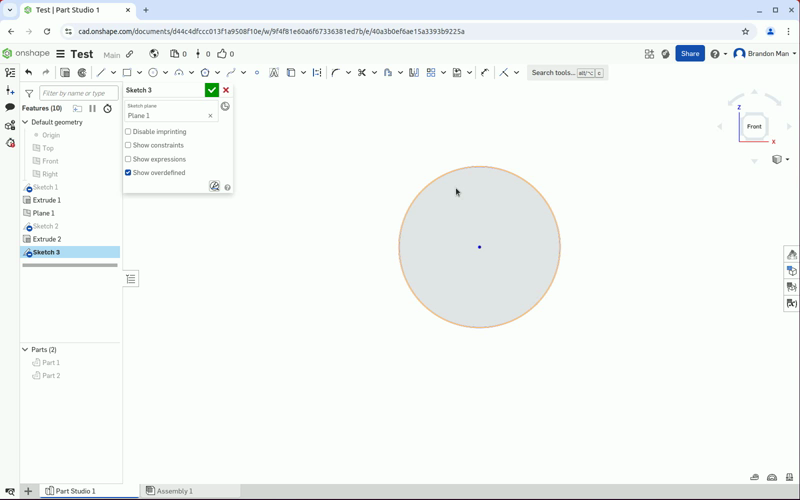
scroll(6)
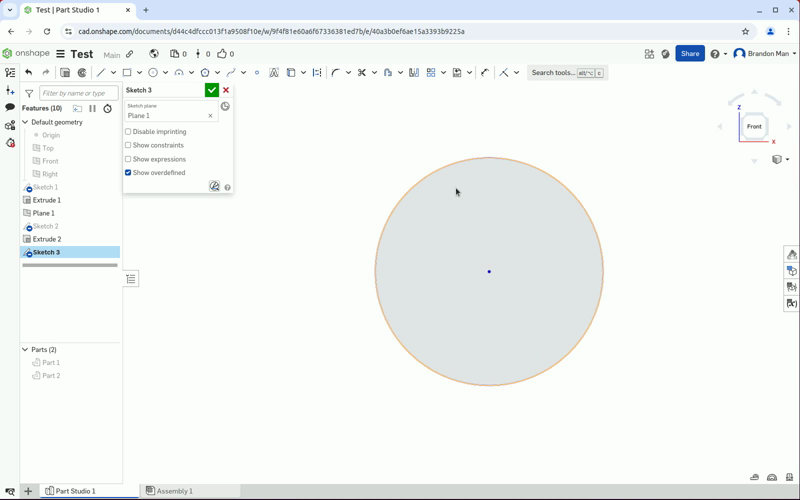
scroll(6)
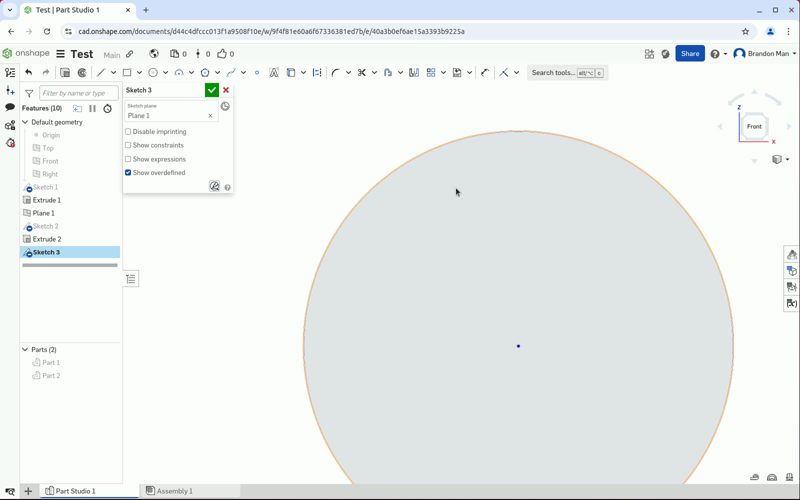
click(456, 187)
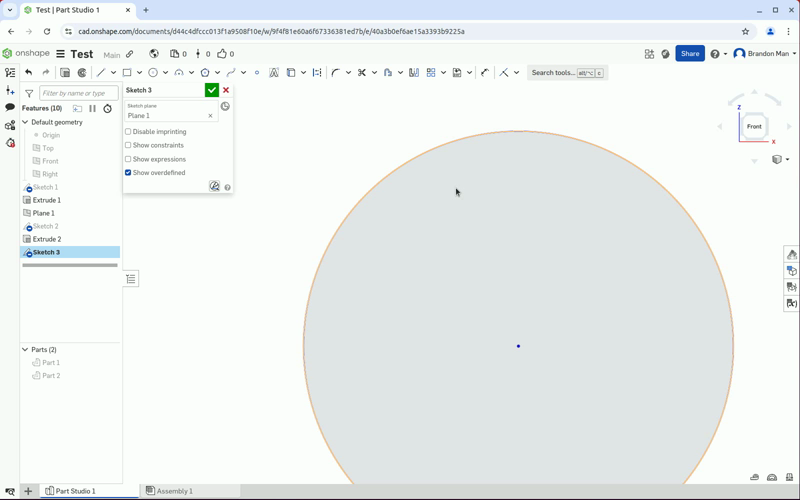
scroll(-6)
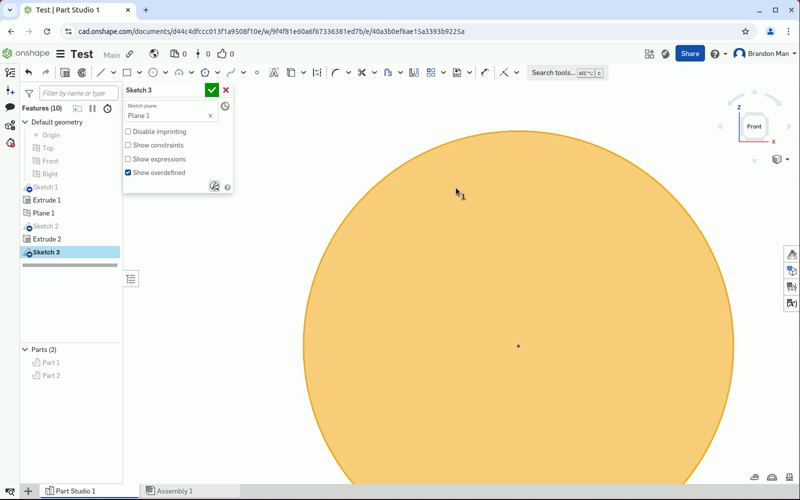
scroll(-6)
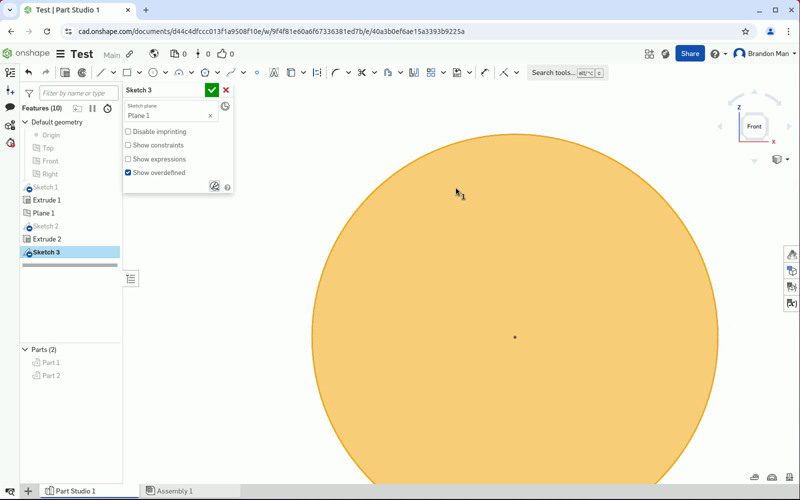
scroll(-6)
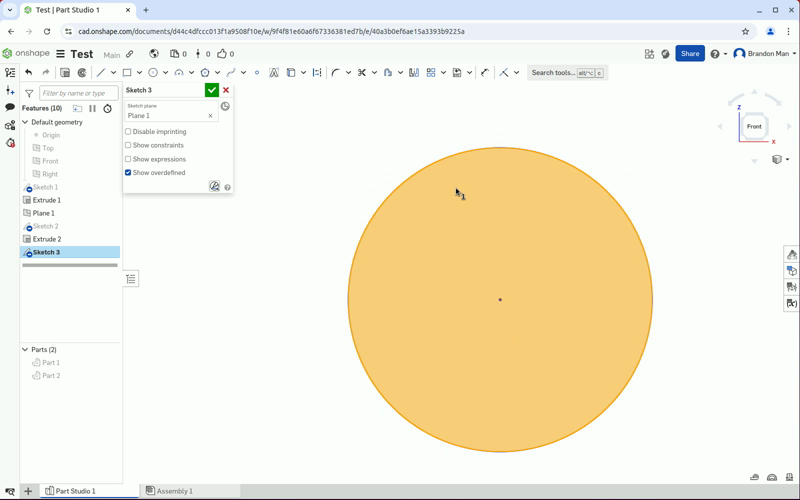
scroll(-6)
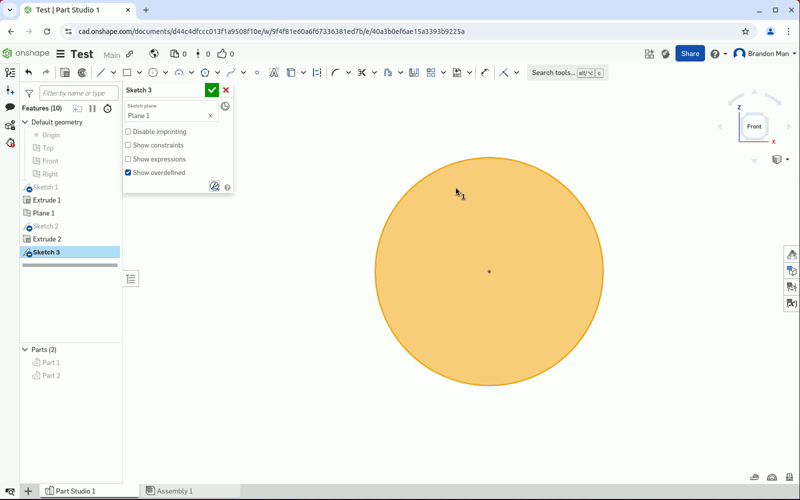
scroll(-6)
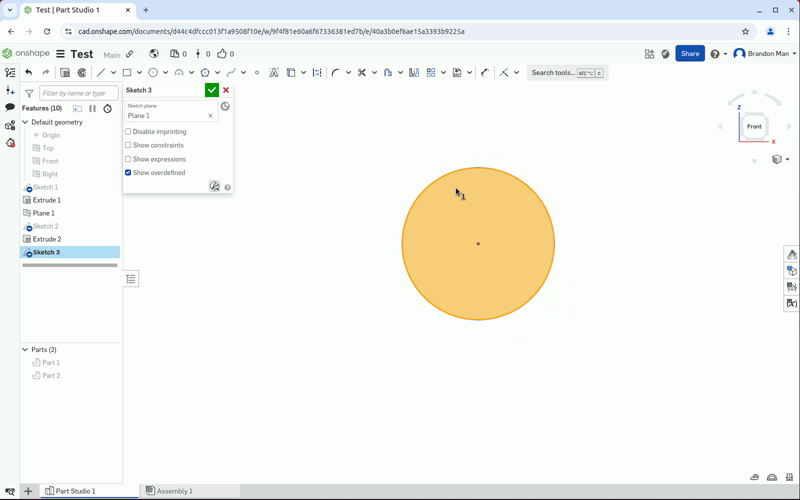
scroll(-6)
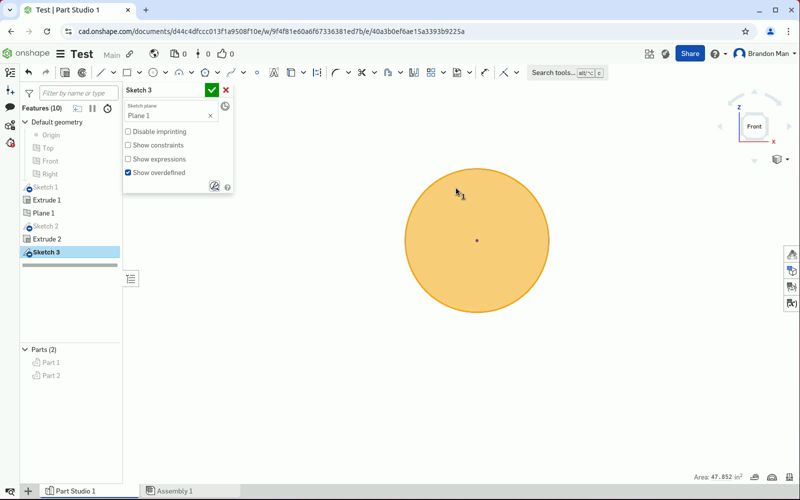
scroll(-6)
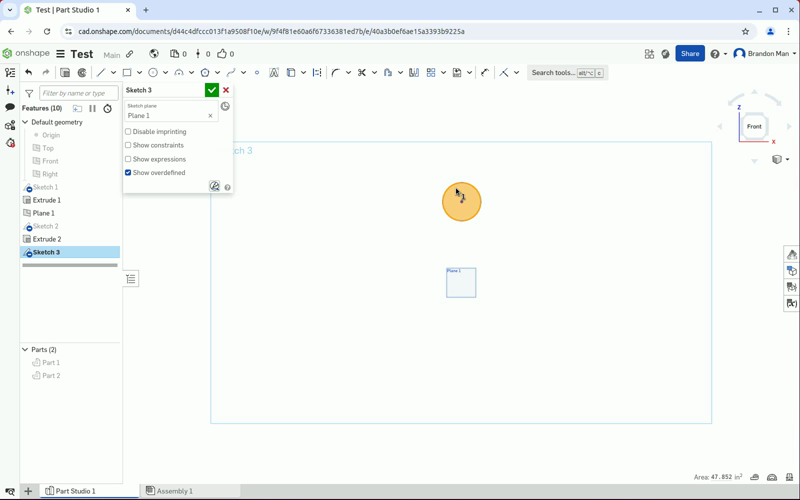
mouse_move(73, 352)
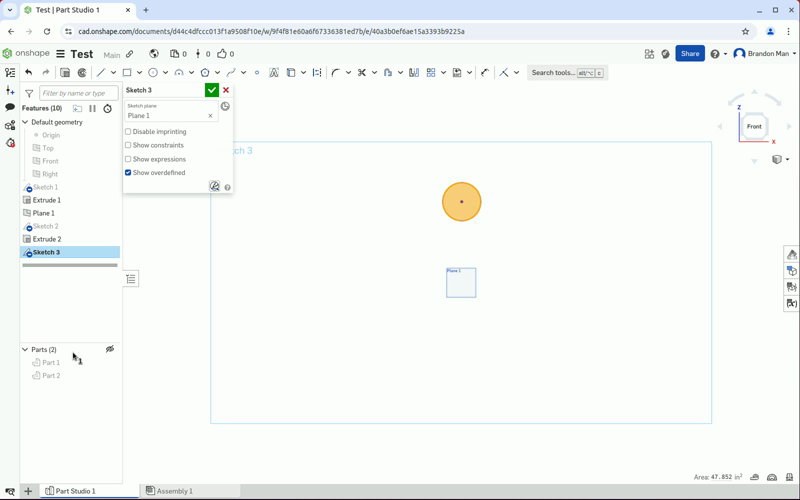
key(shift+y)
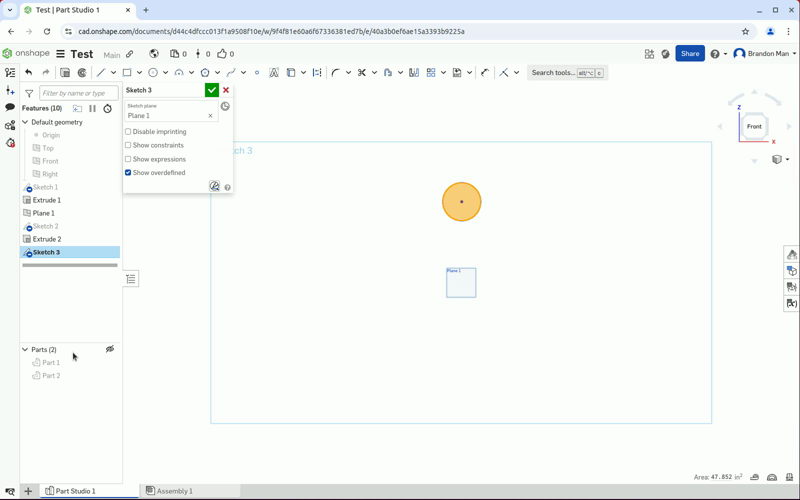
key(shift+e)
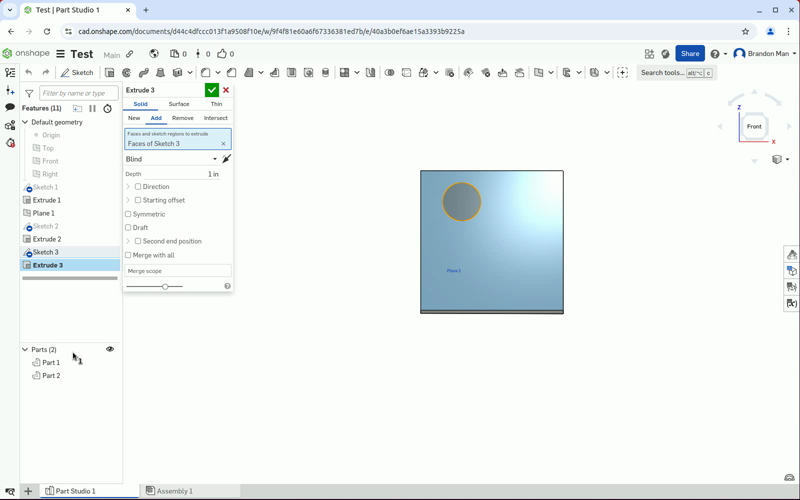
mouse_move(143, 106)
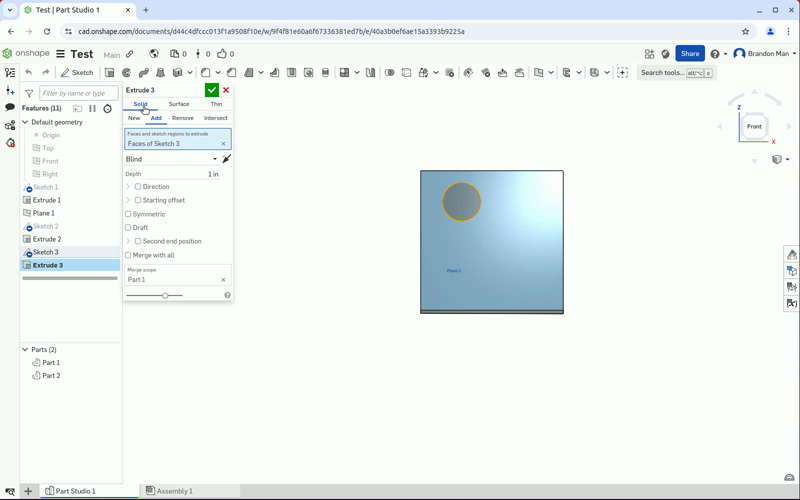
click(143, 106)
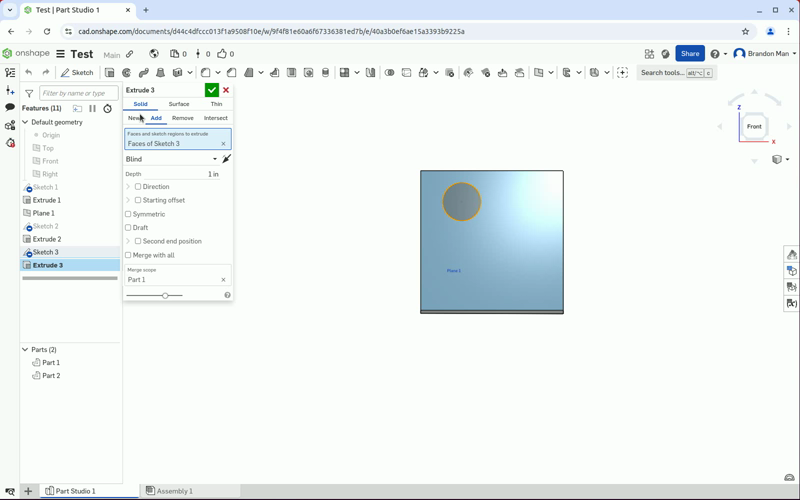
mouse_move(137, 120)
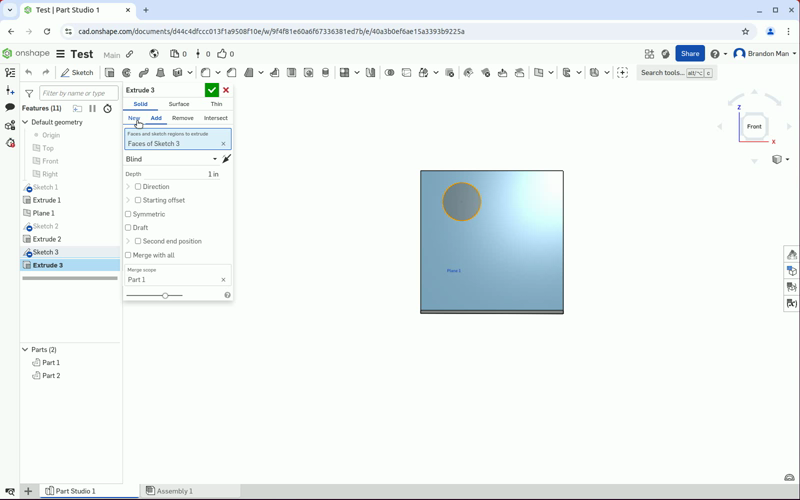
click(137, 120)
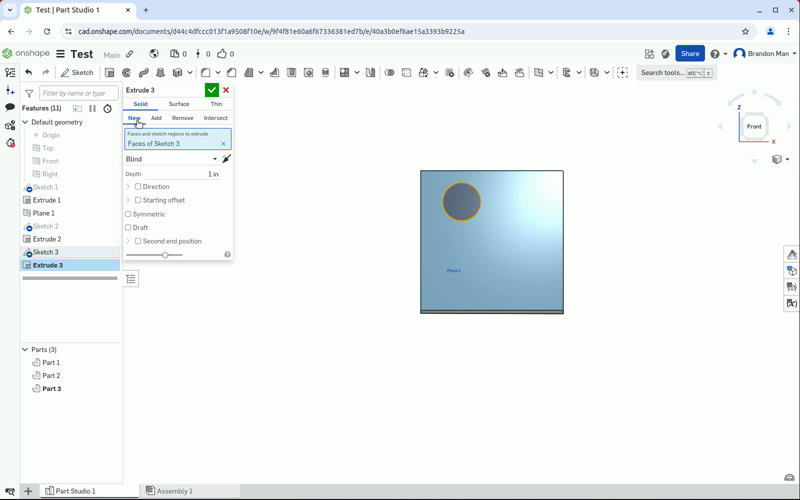
key(tab, 4)
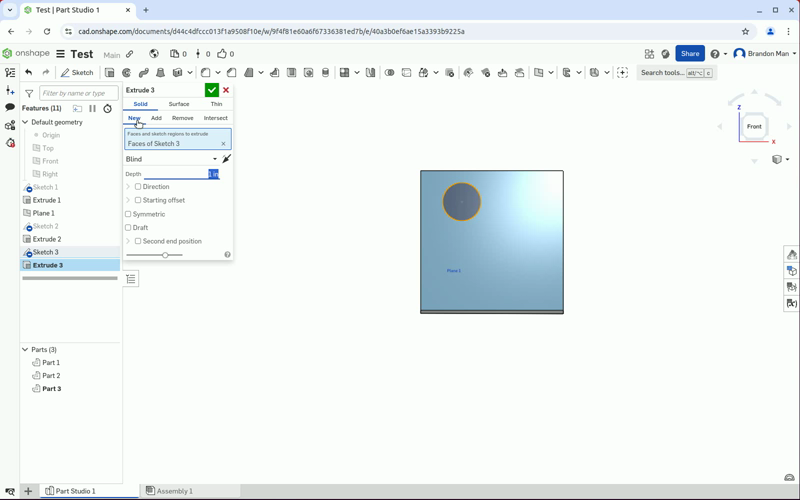
text(3.611)
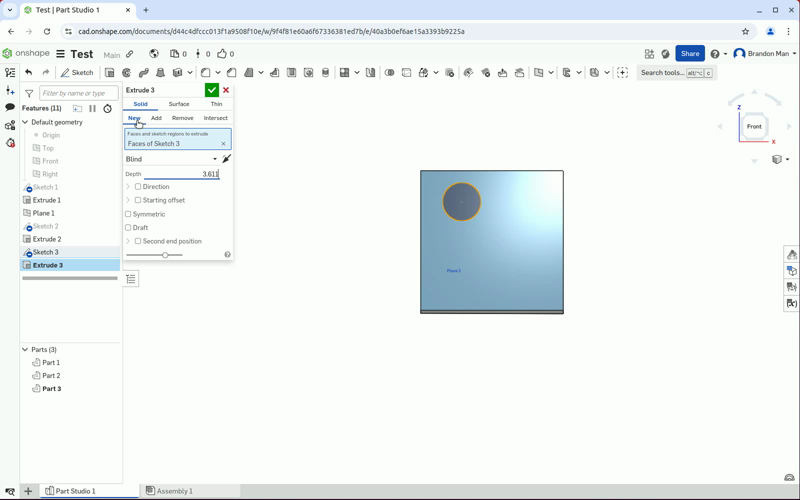
key(enter)
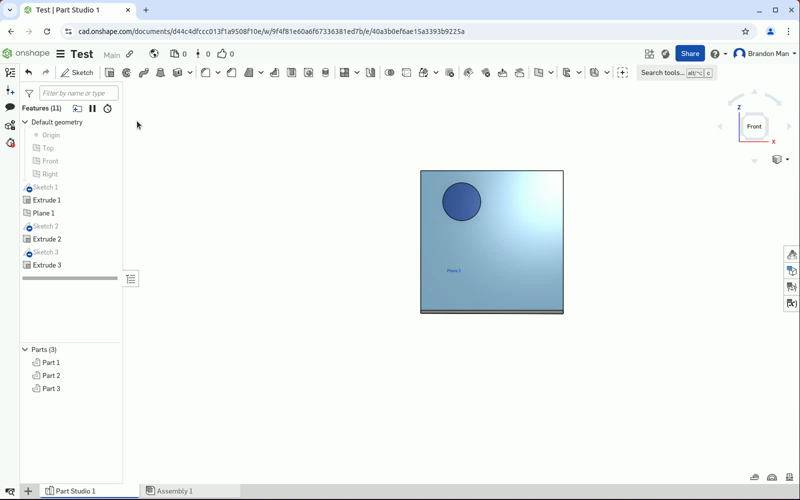
key(shift+h)
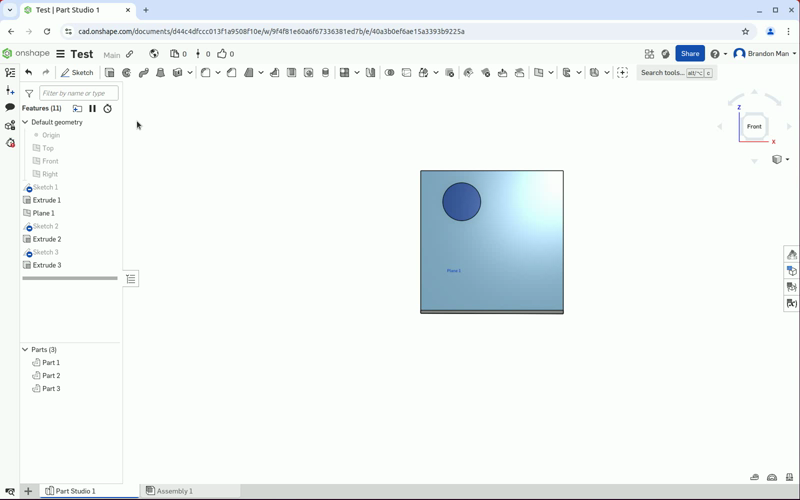
key(shift+h)
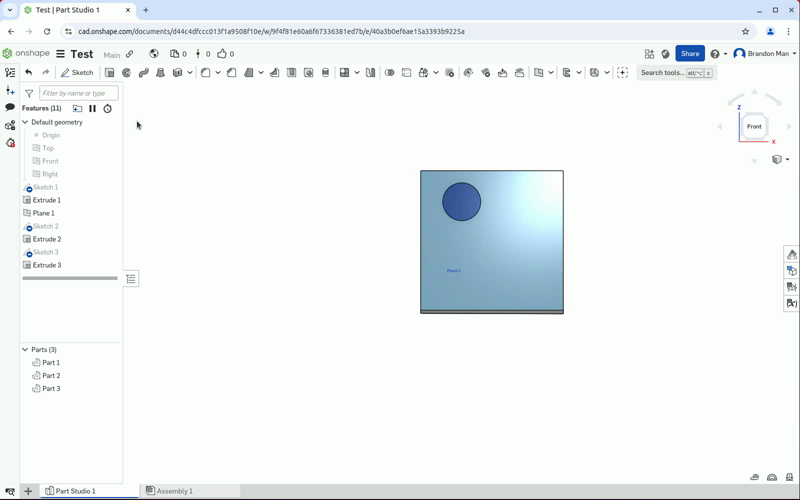
mouse_move(73, 189)
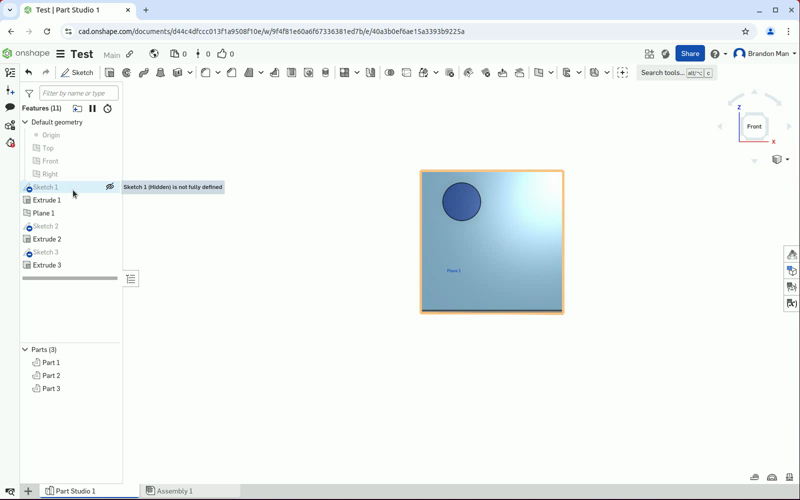
click(73, 189)
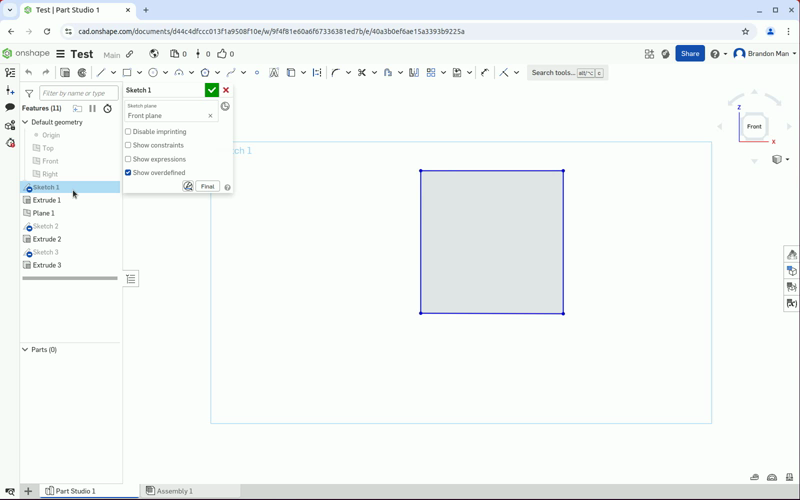
mouse_move(229, 92)
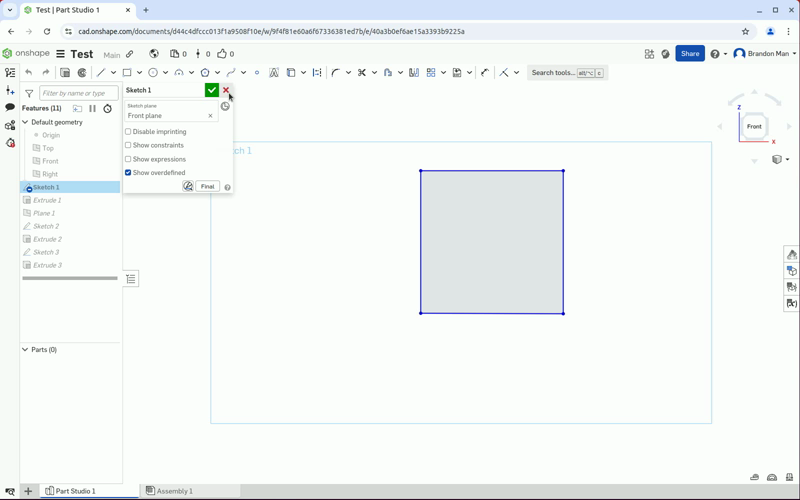
click(229, 92)
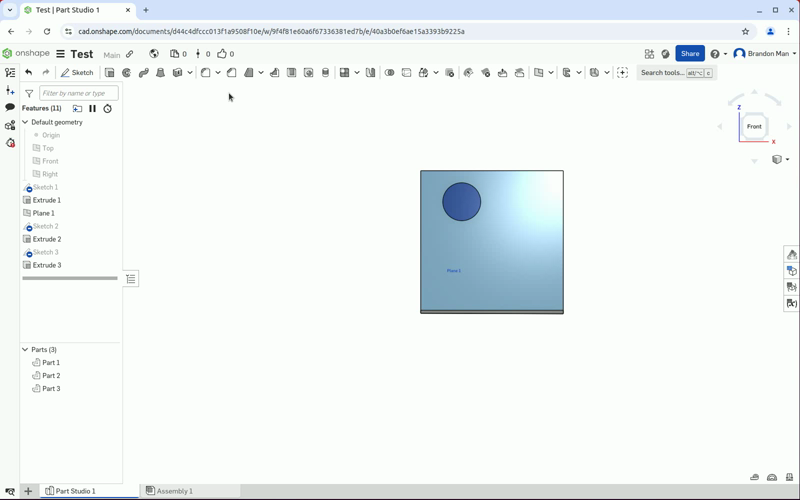
mouse_move(541, 75)
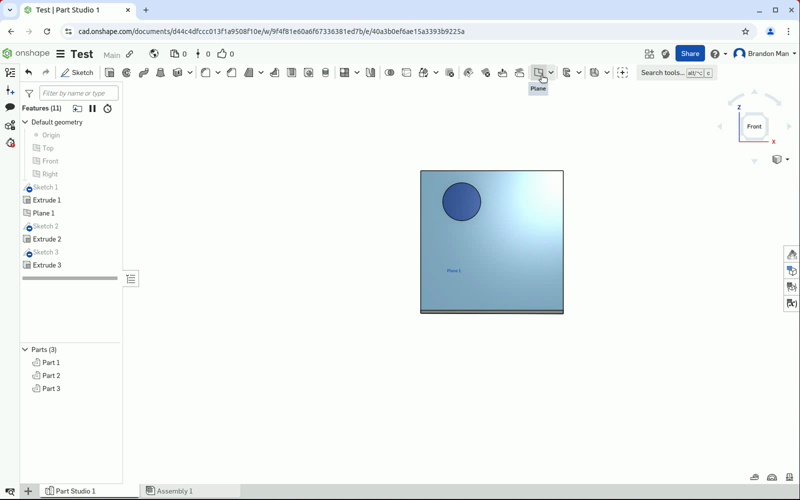
click(541, 75)
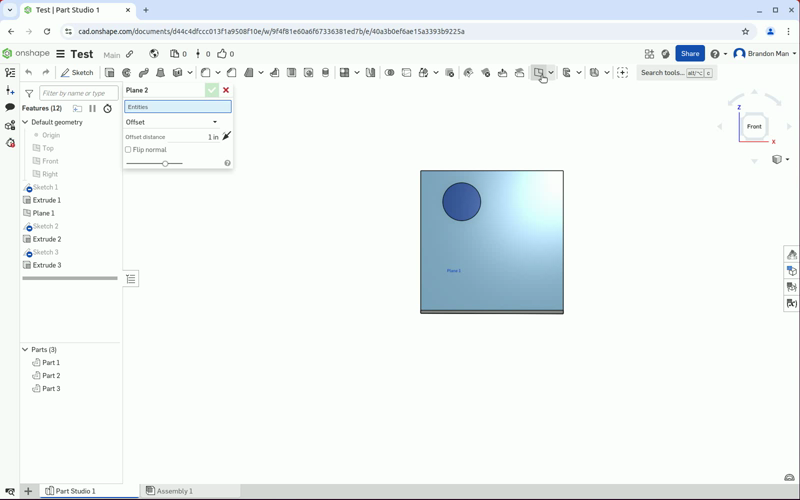
mouse_move(73, 163)
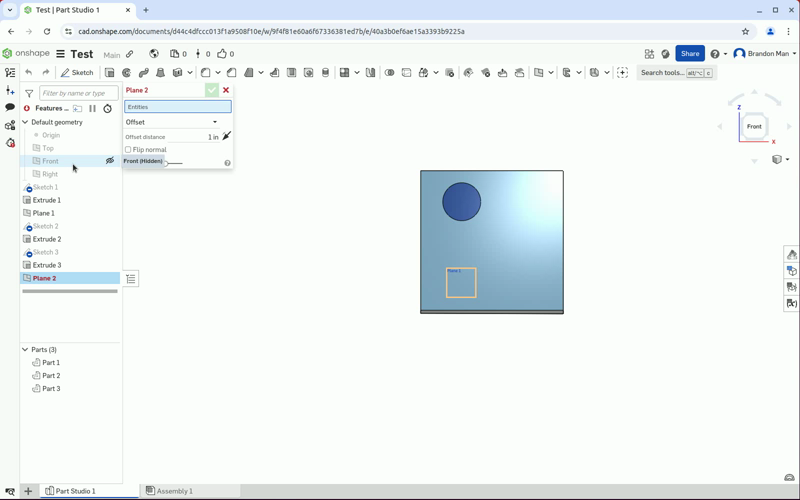
click(73, 163)
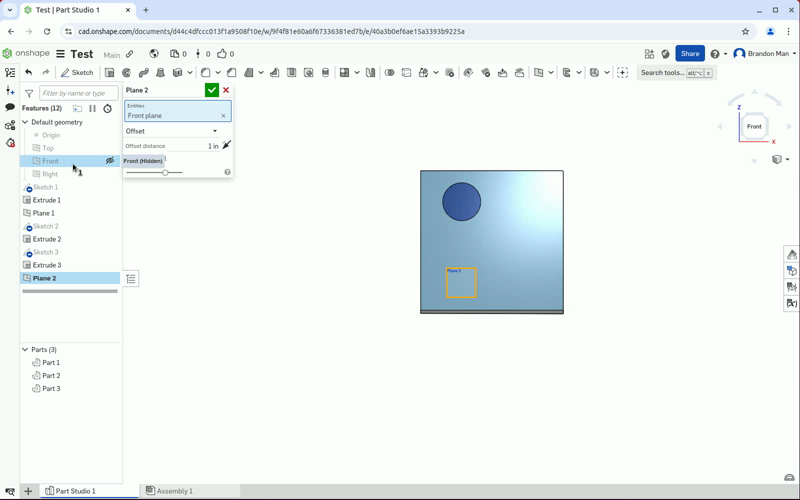
key(tab, 2)
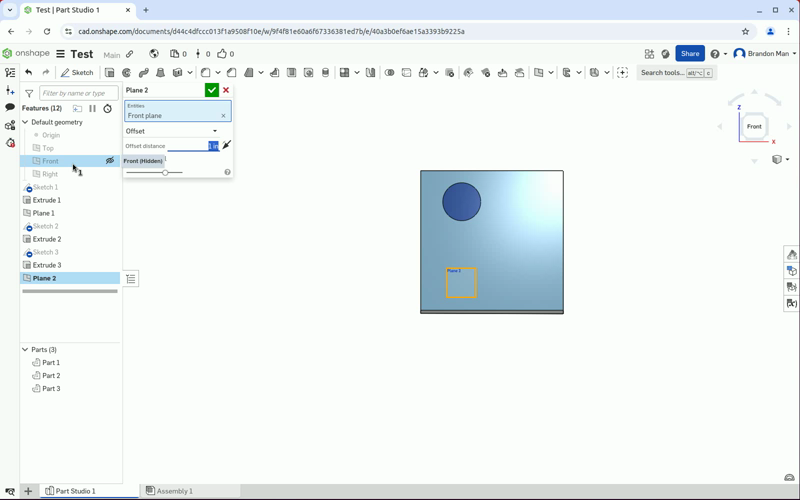
text(4.344)
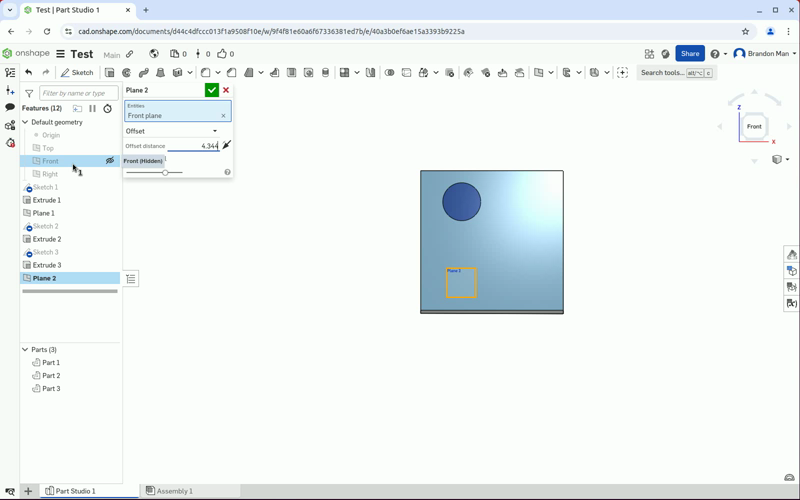
key(enter, 2)
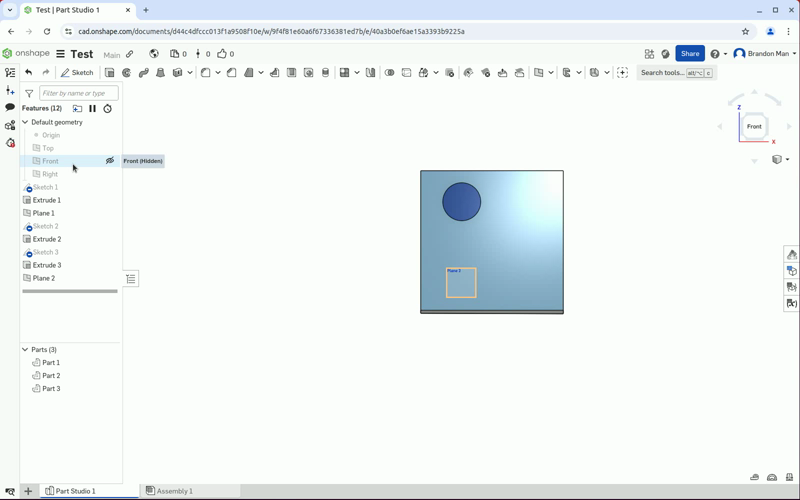
key(shift+s)
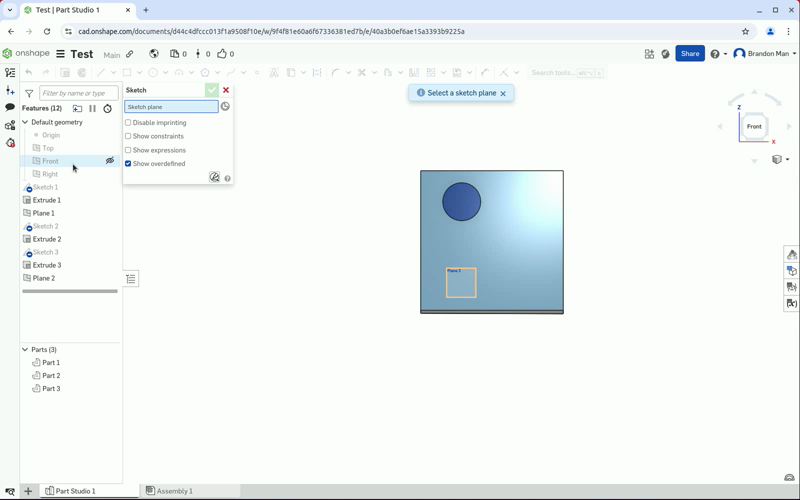
mouse_move(73, 280)
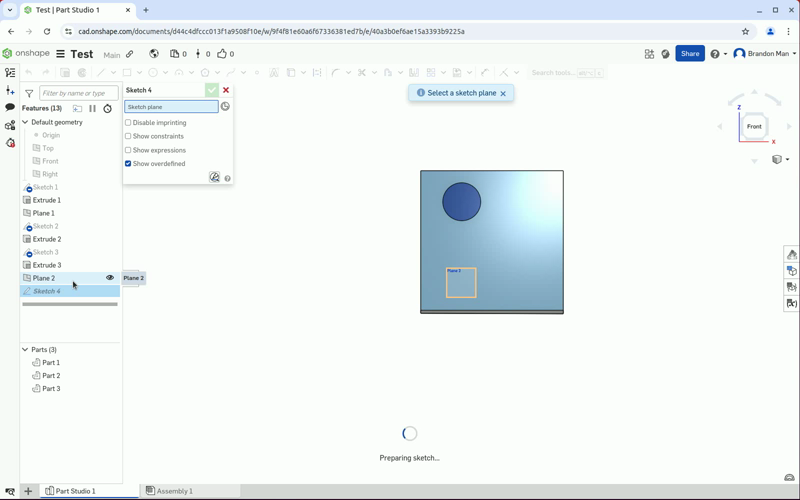
click(73, 280)
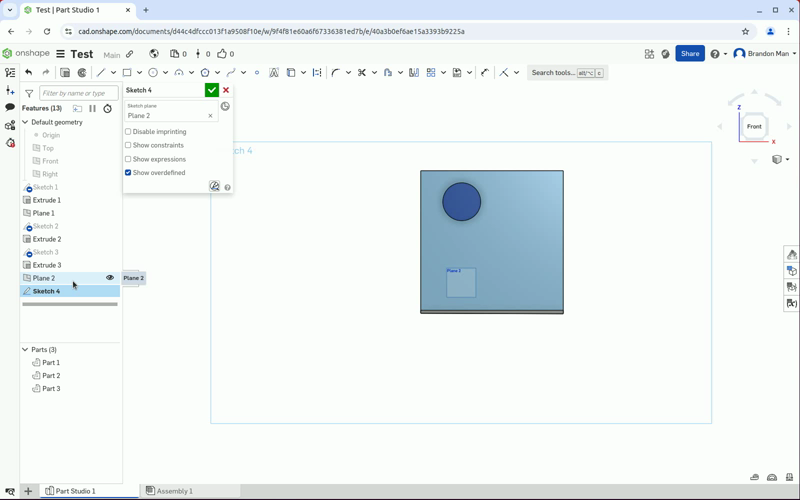
mouse_move(73, 352)
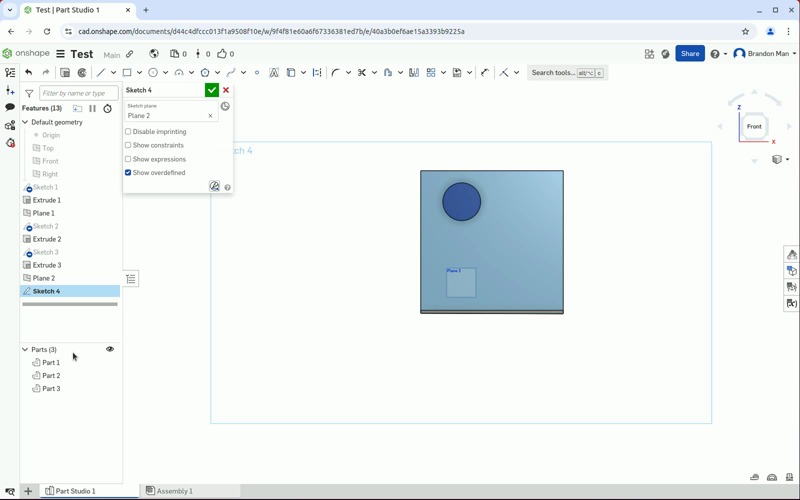
key(y)
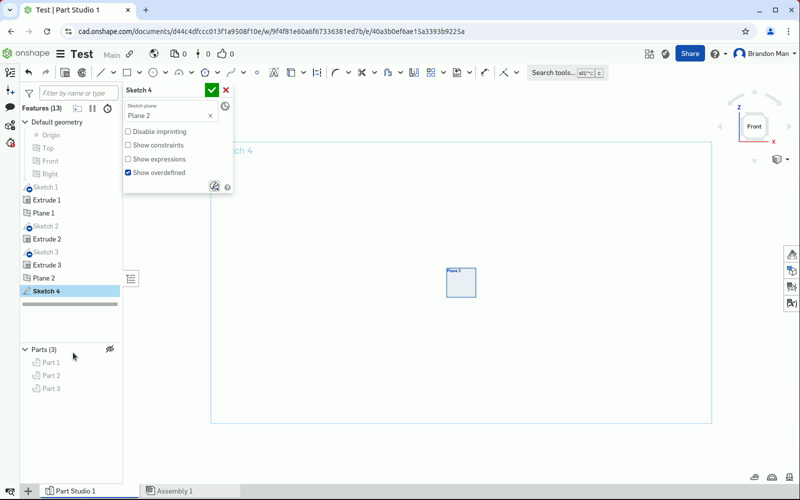
key(c)
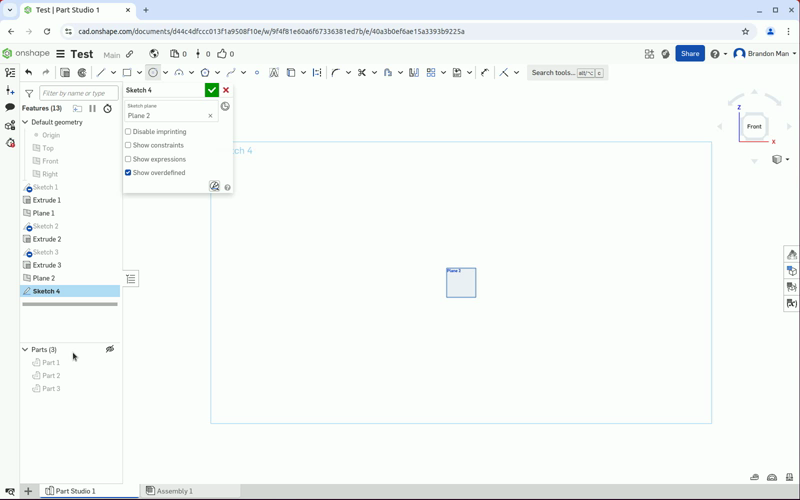
key_down(shift)
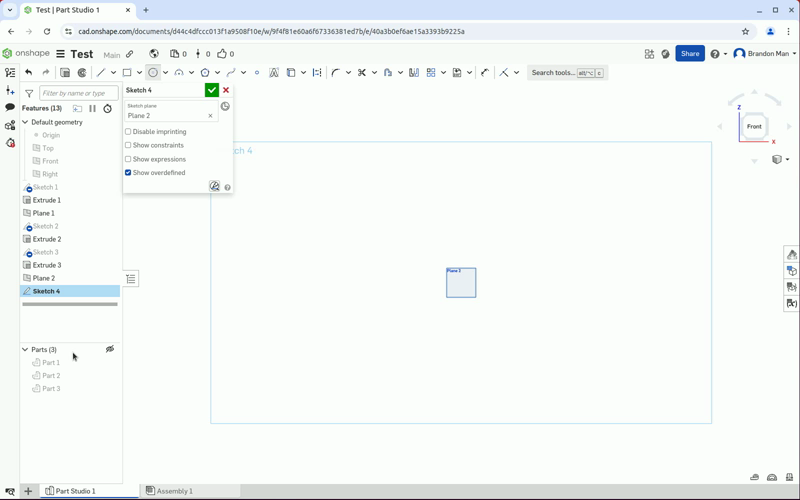
mouse_move(461, 201)
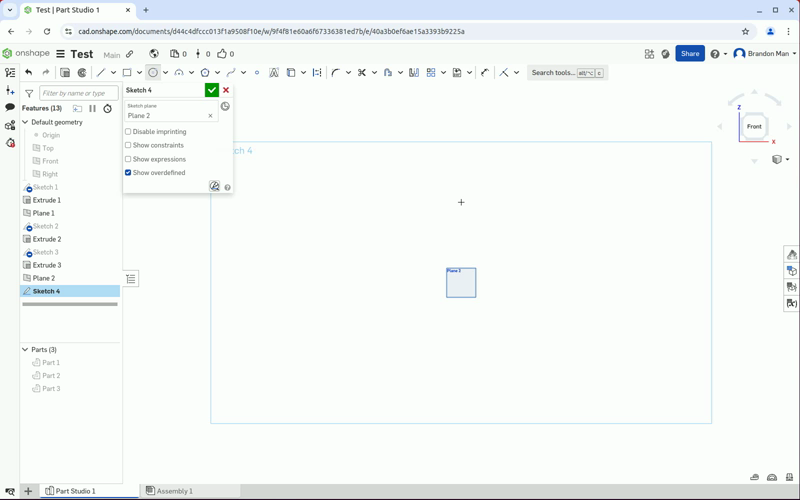
click(461, 201)
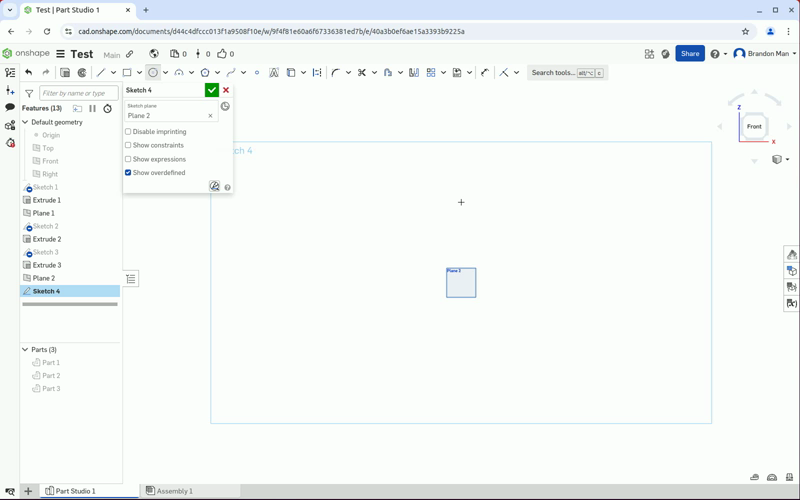
key_up(shift)
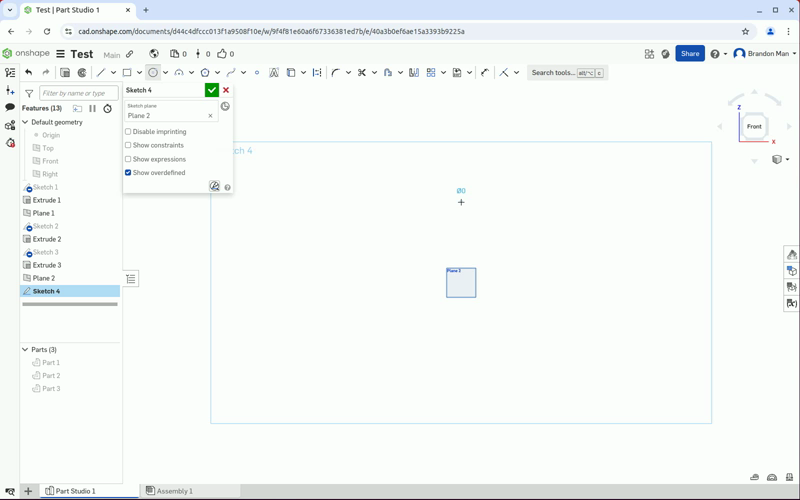
mouse_move(476, 201)
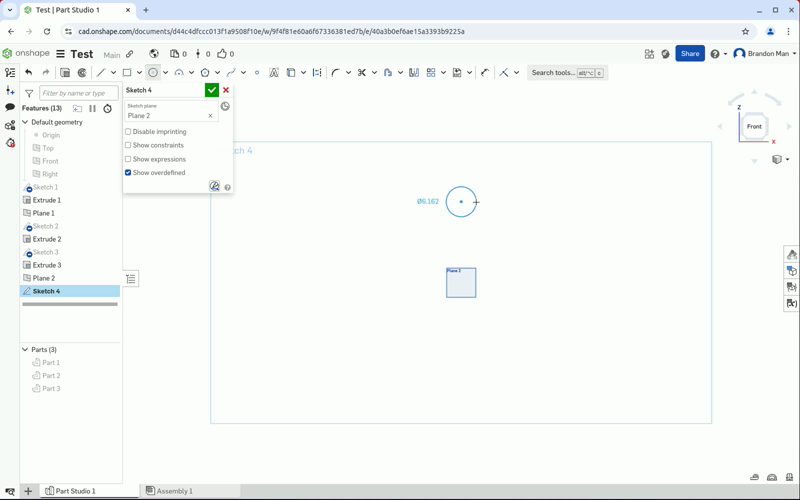
click(476, 201)
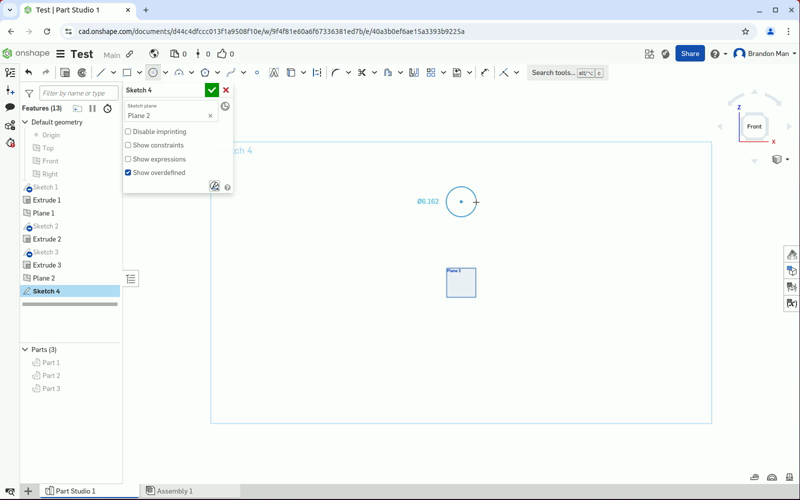
key(esc)
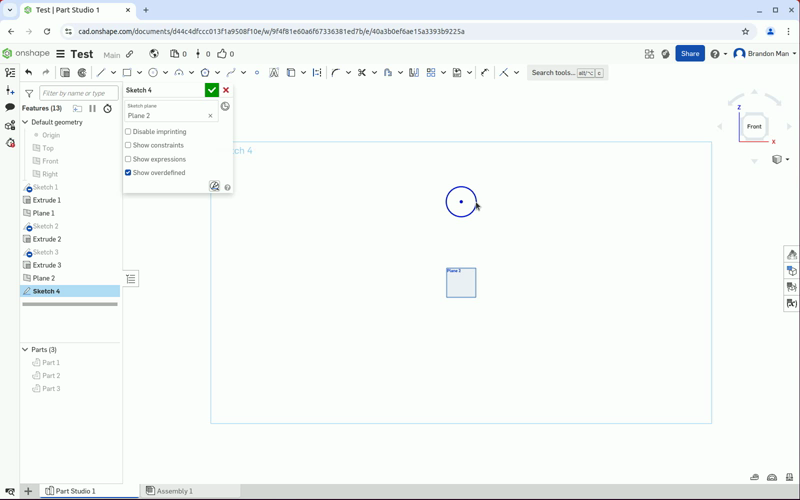
mouse_move(461, 208)
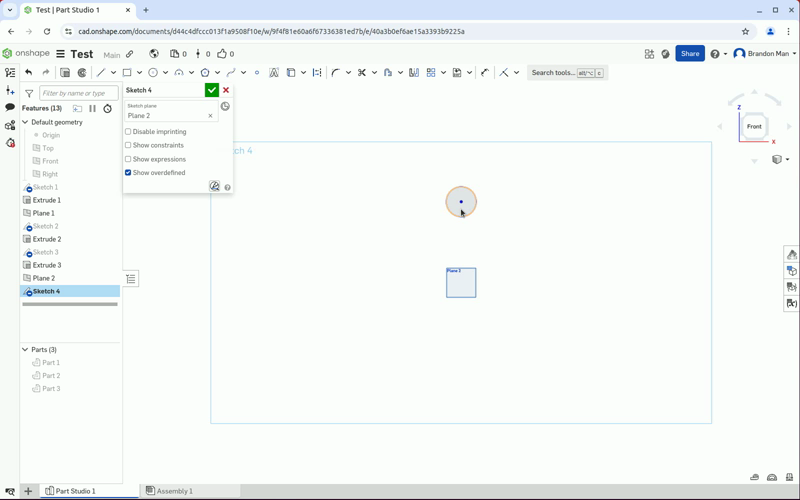
scroll(6)
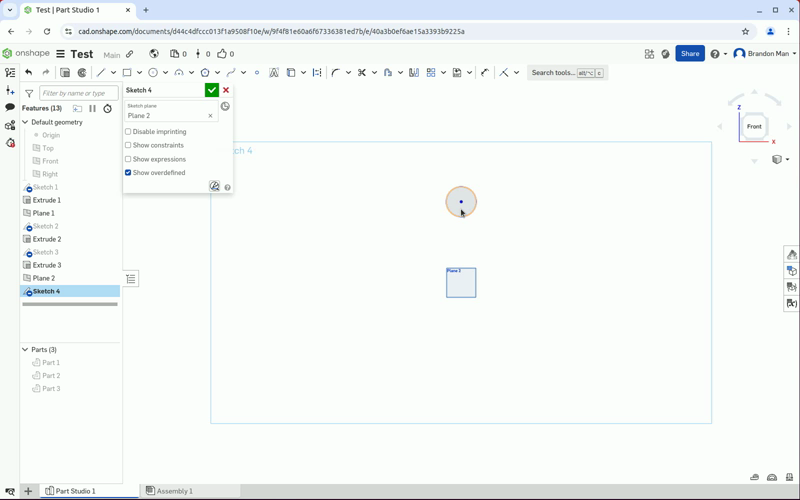
scroll(6)
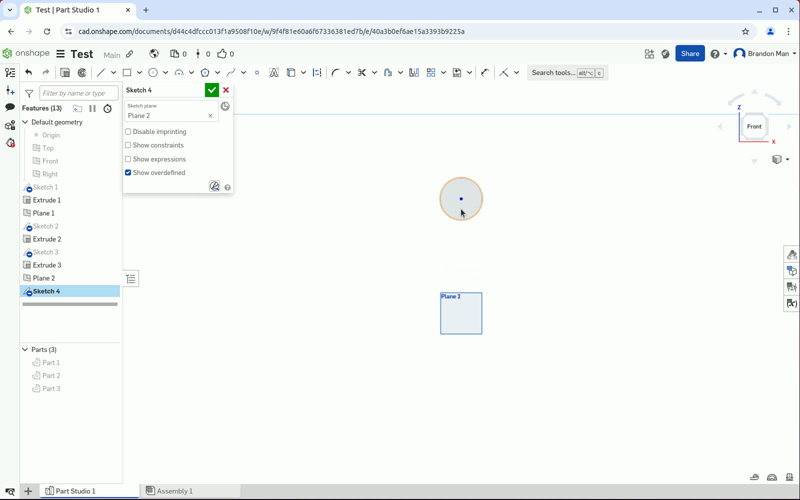
scroll(6)
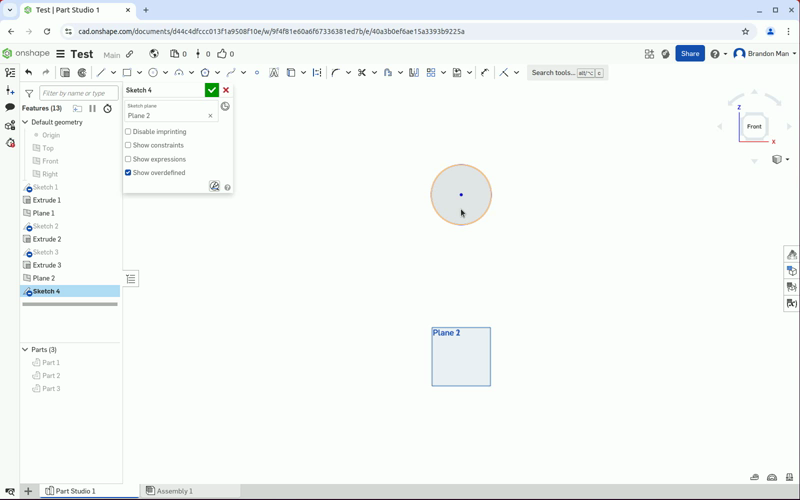
scroll(6)
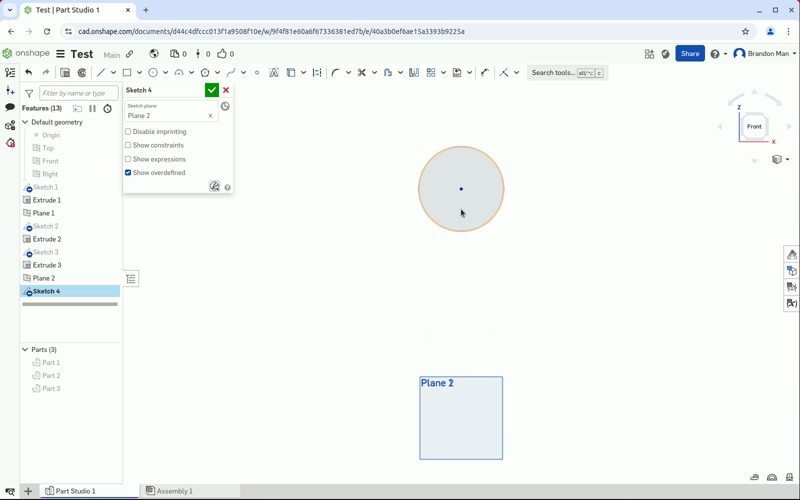
scroll(6)
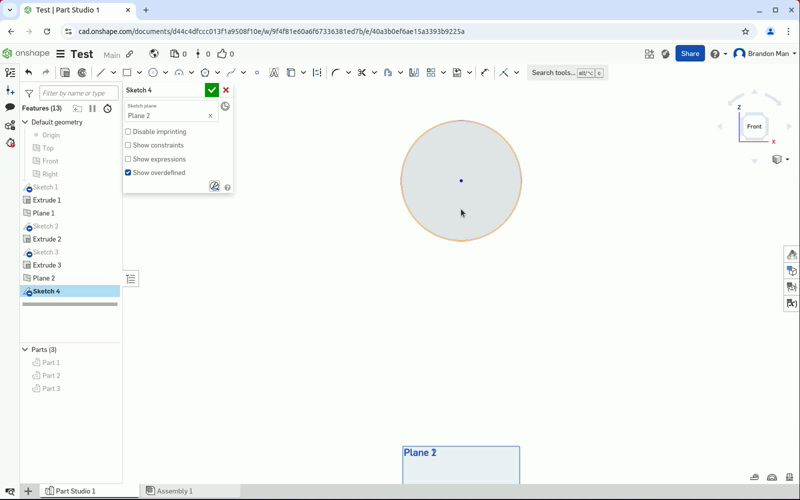
scroll(6)
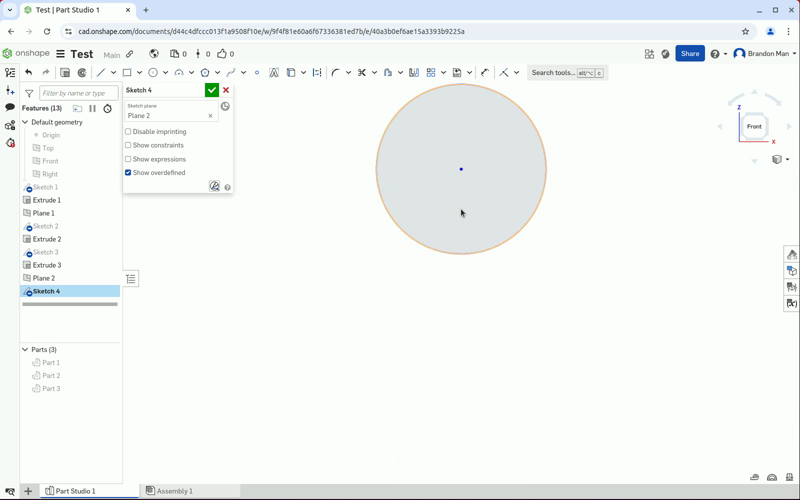
scroll(6)
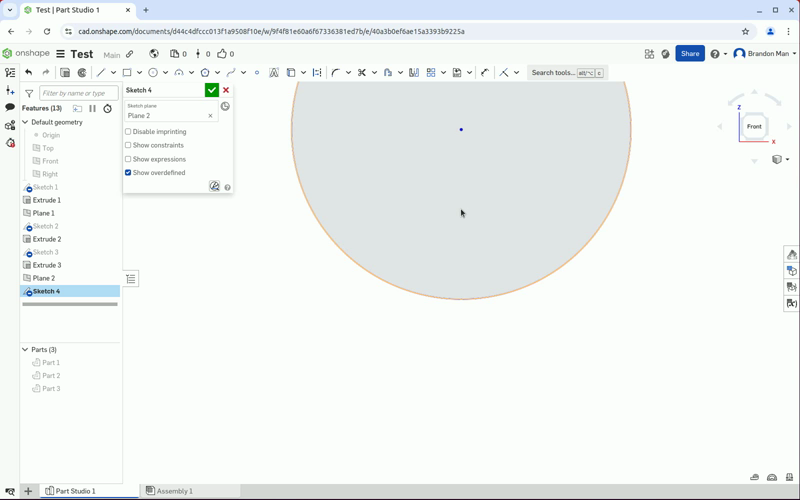
click(461, 208)
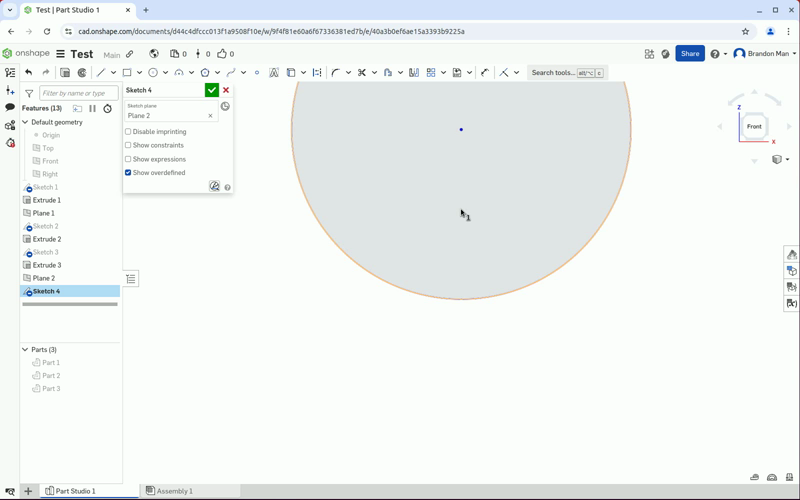
scroll(-6)
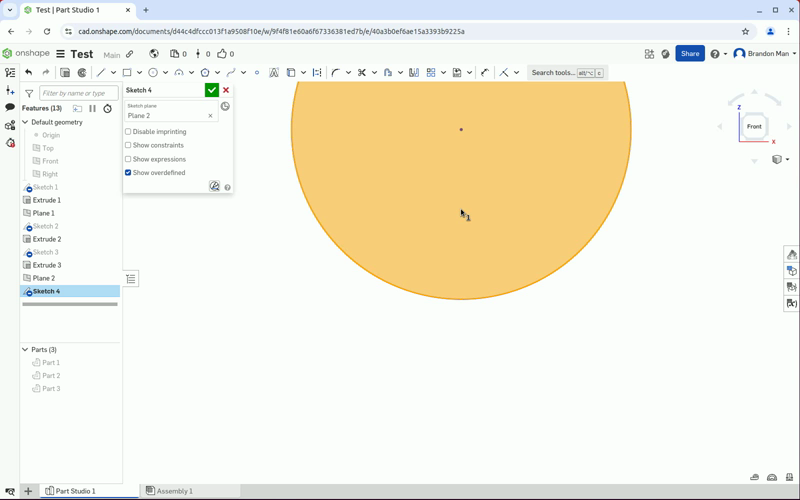
scroll(-6)
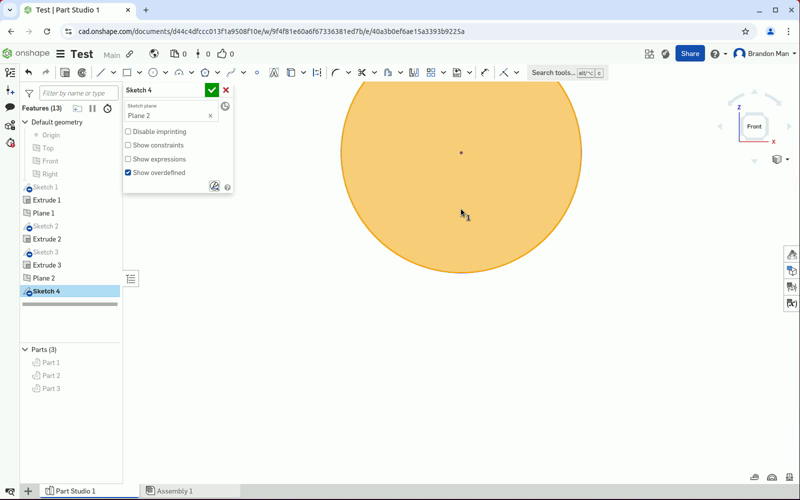
scroll(-6)
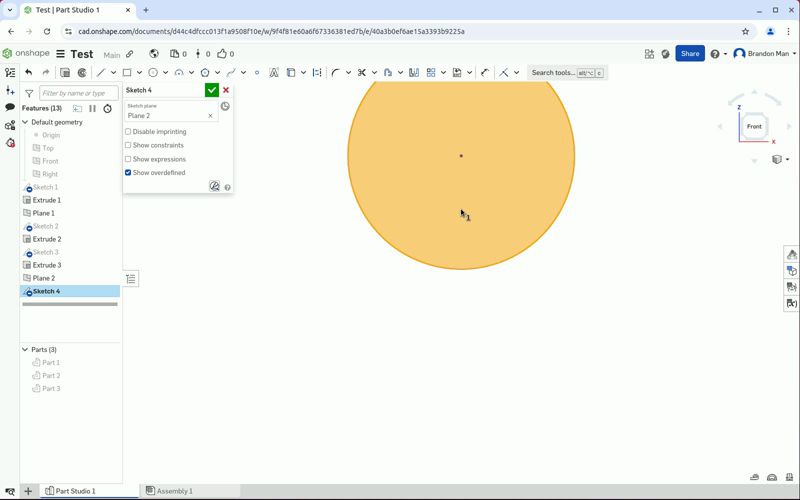
scroll(-6)
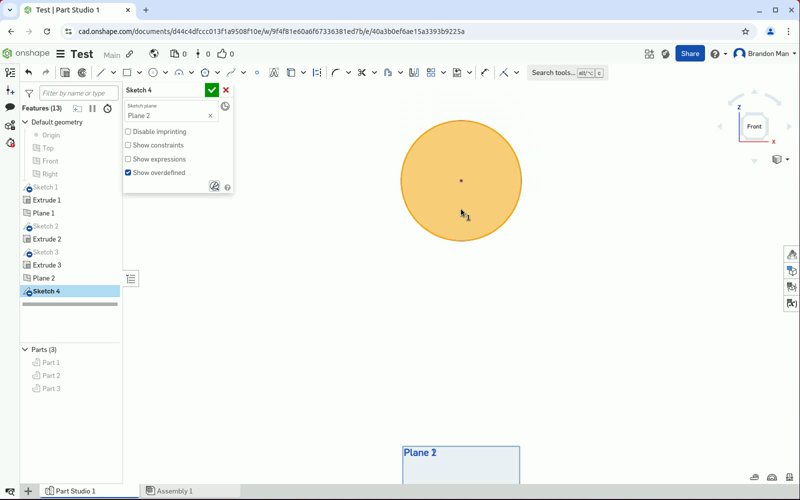
scroll(-6)
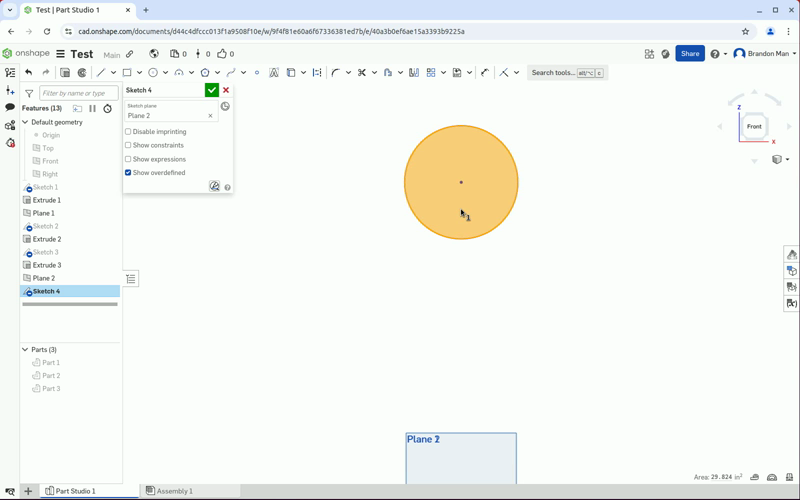
scroll(-6)
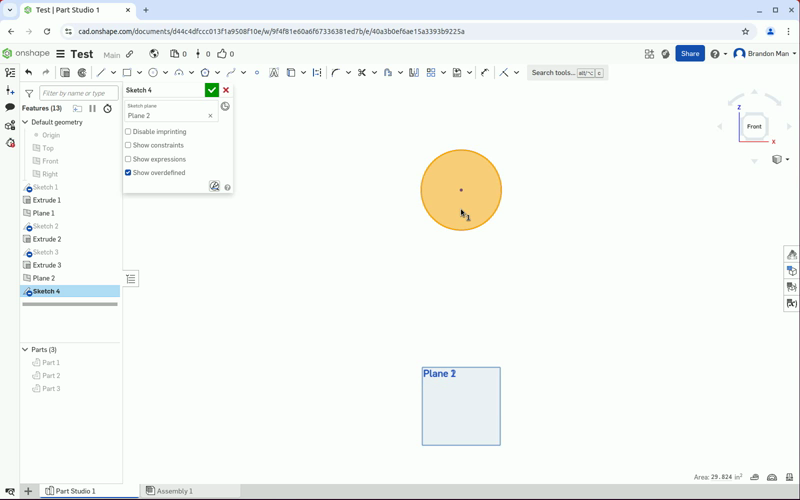
scroll(-6)
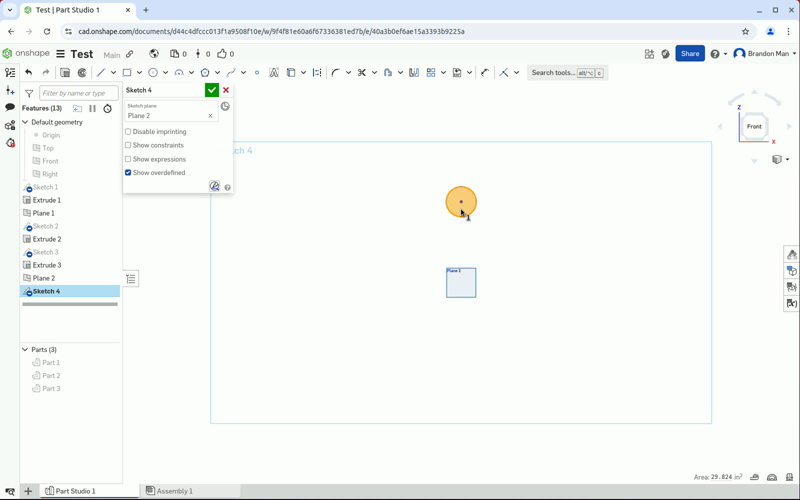
mouse_move(73, 352)
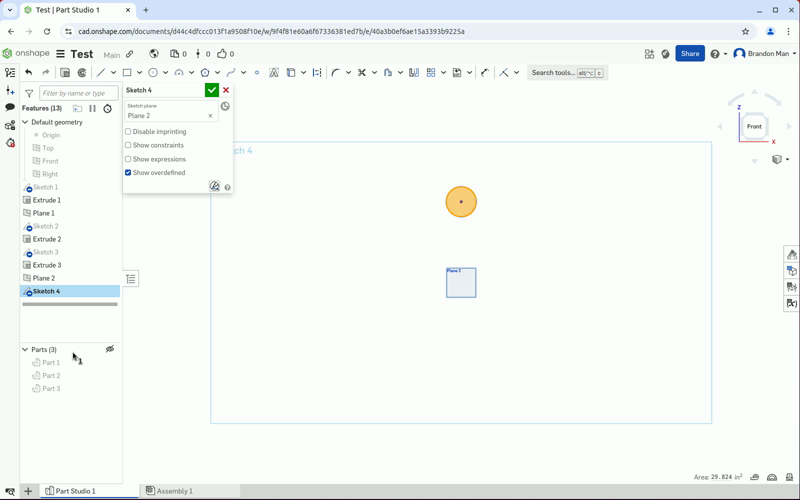
key(shift+y)
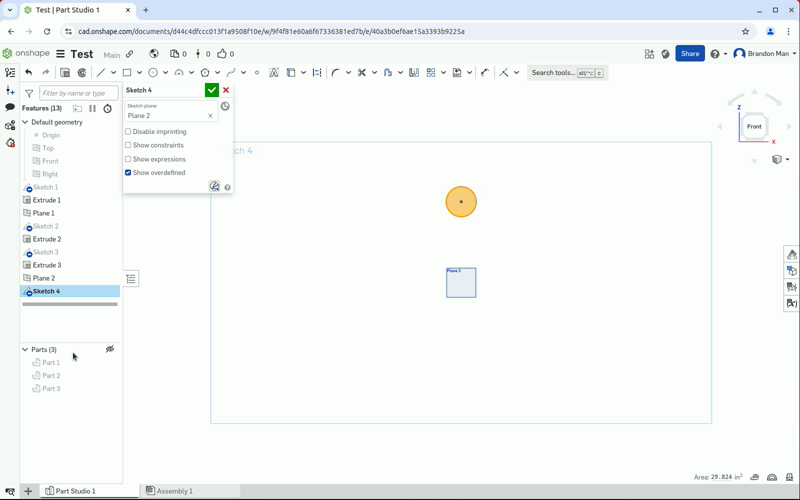
key(shift+e)
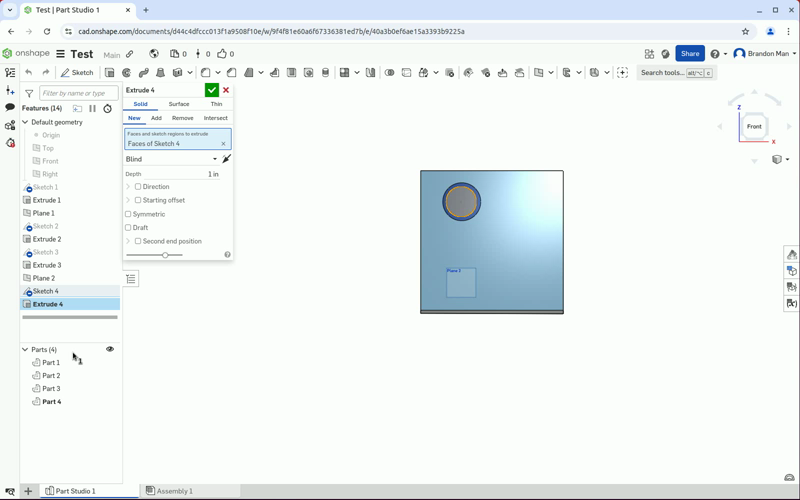
mouse_move(143, 106)
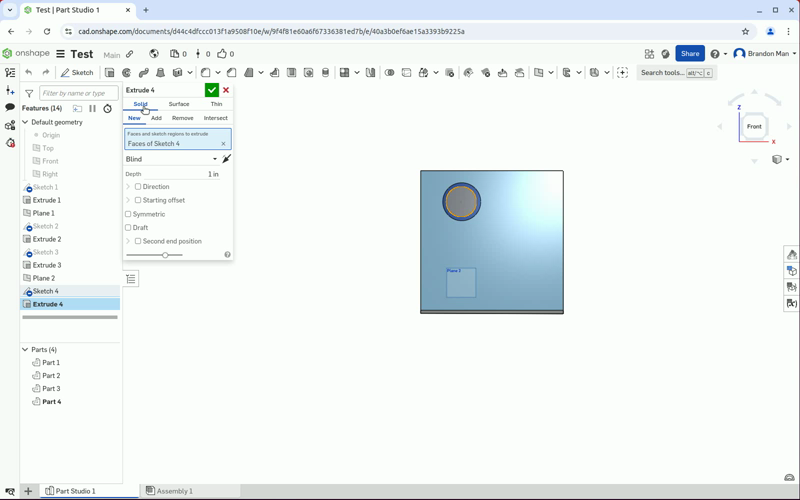
click(143, 106)
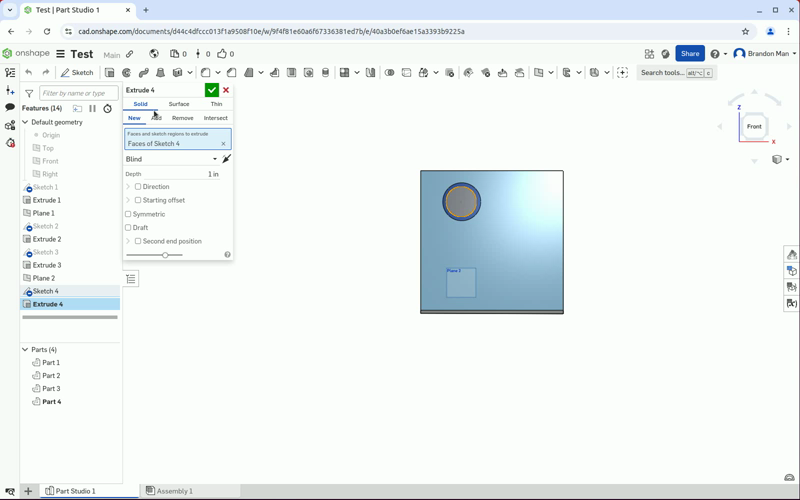
mouse_move(186, 120)
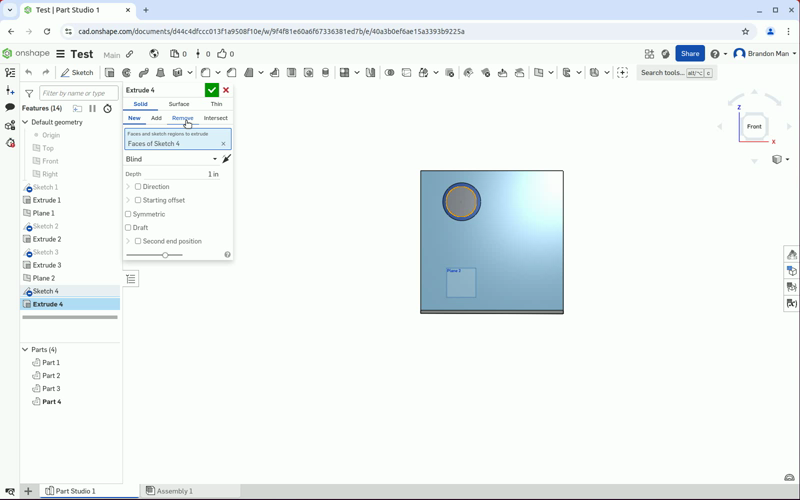
click(186, 120)
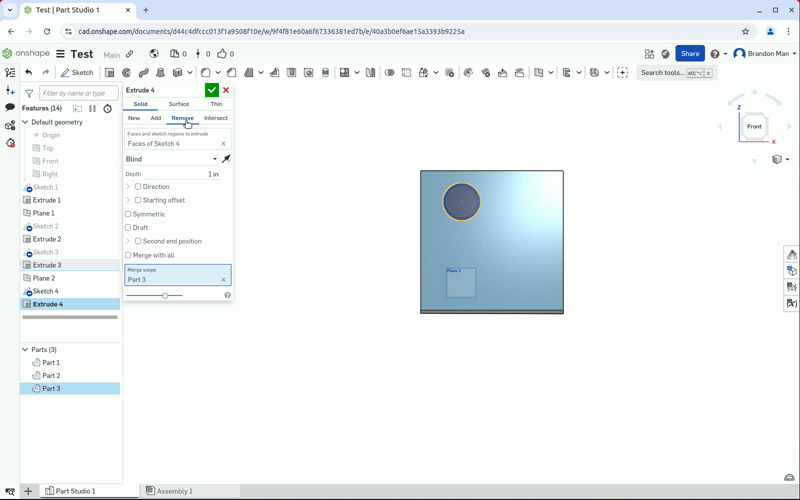
key(tab, 4)
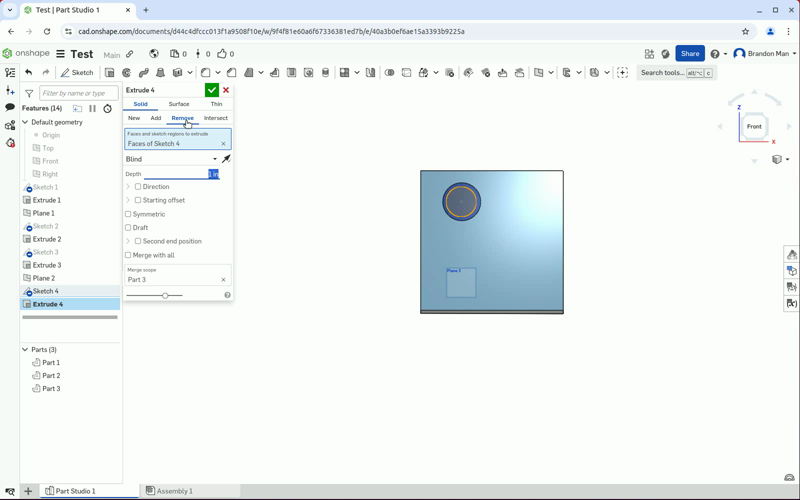
text(3.611)
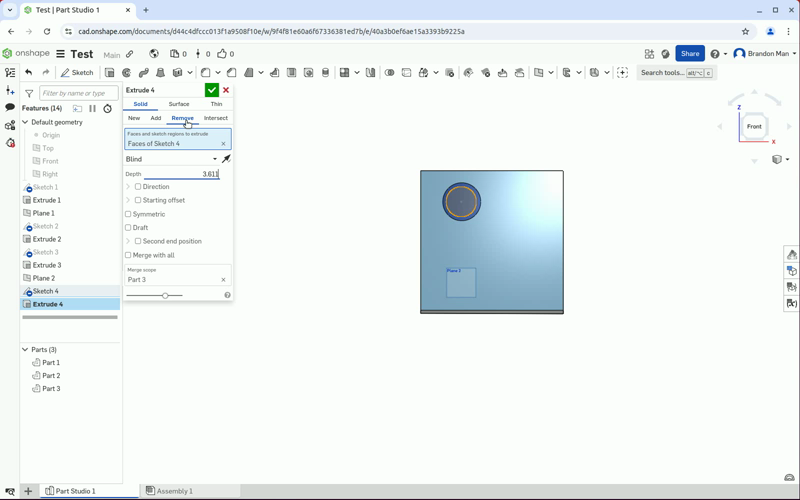
key(tab, 6)
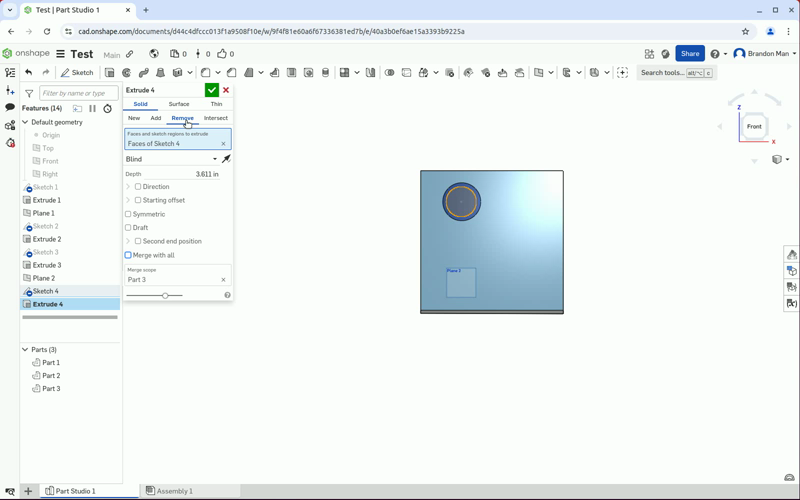
key(space)
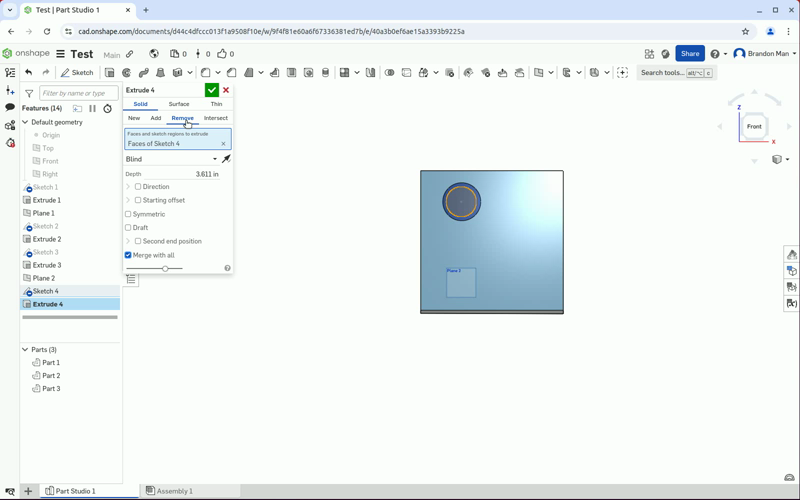
key(enter)
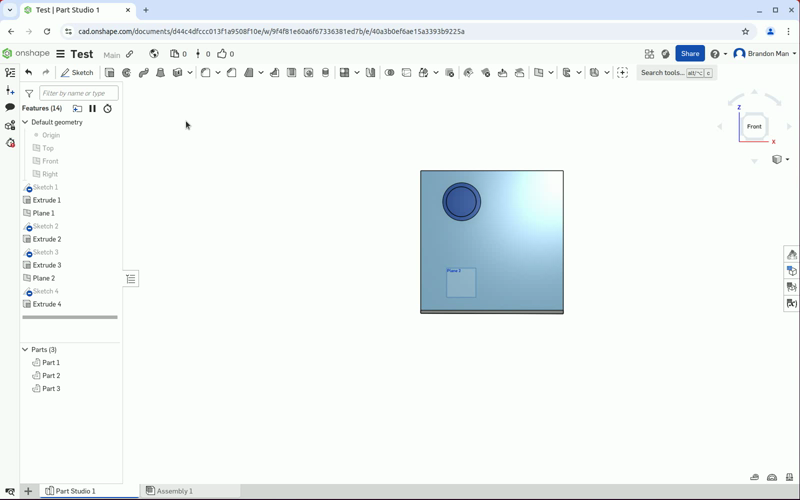
key(shift+h)
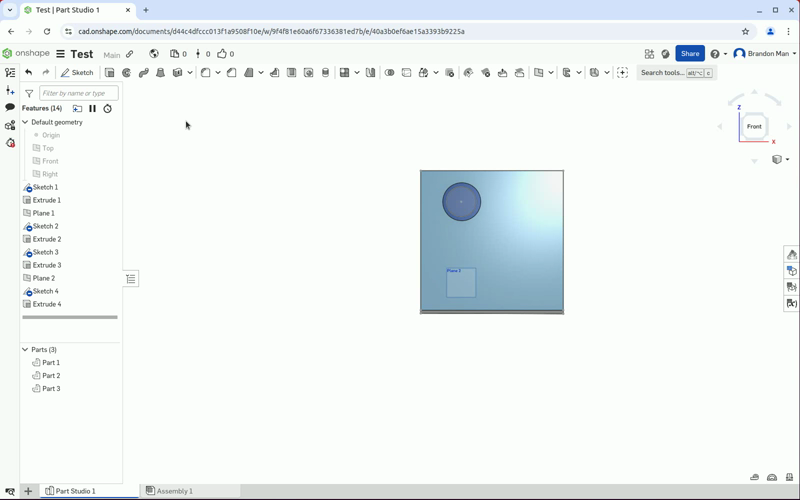
key(shift+h)
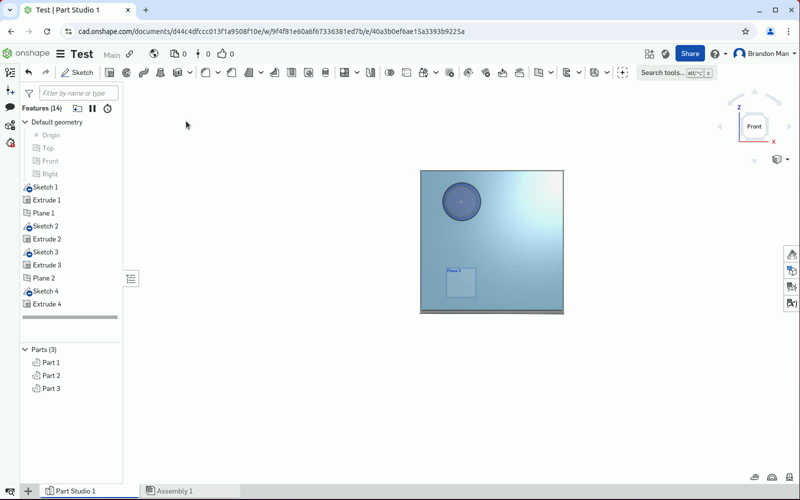
key(shift+7)
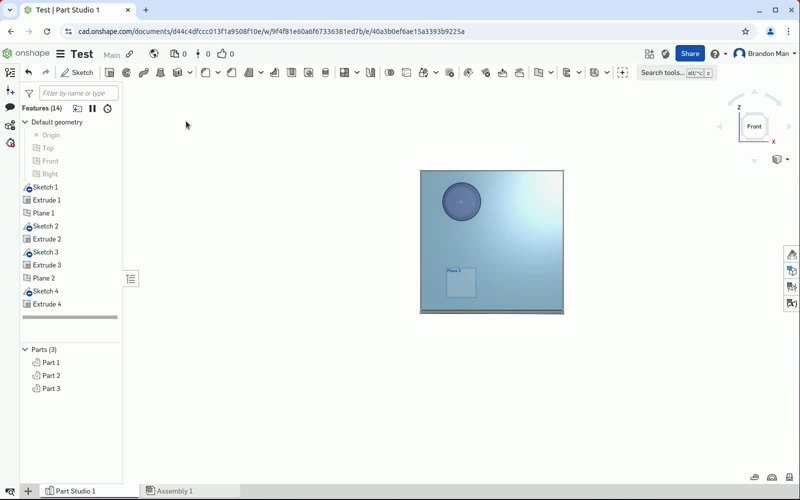
key(left, 2)
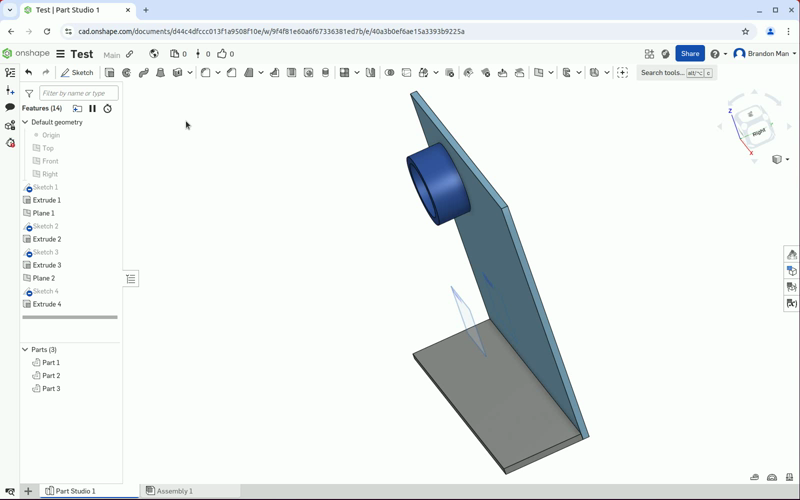
key(down, 2)
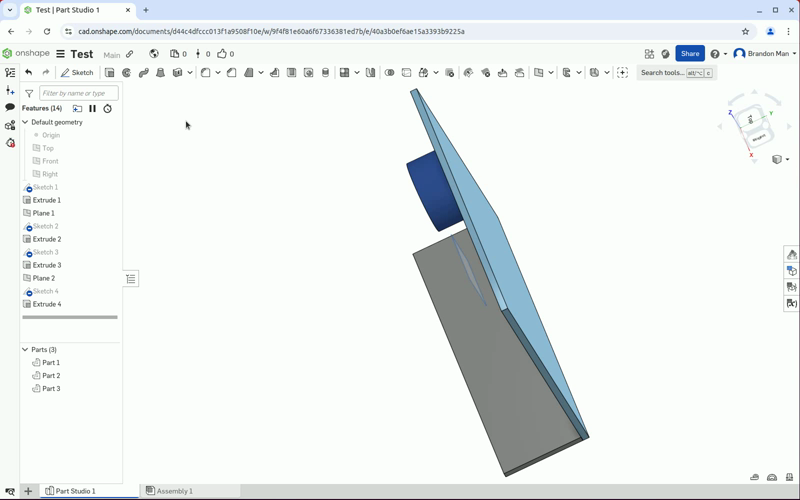
key(up, 2)
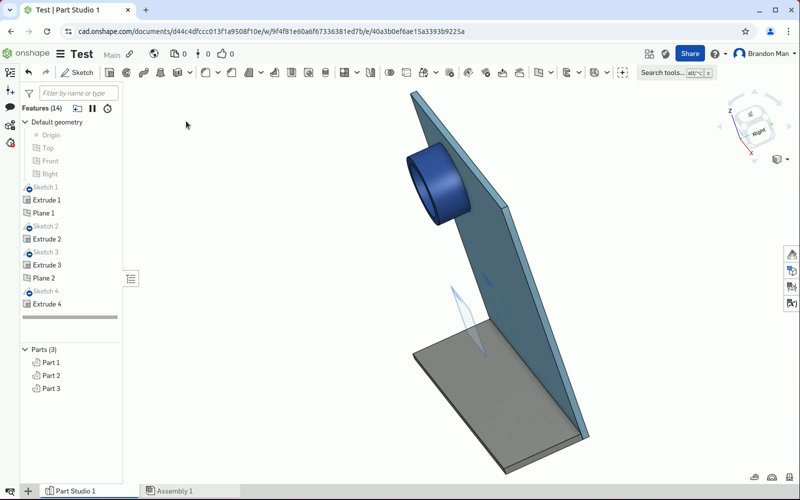
key(right, 2)
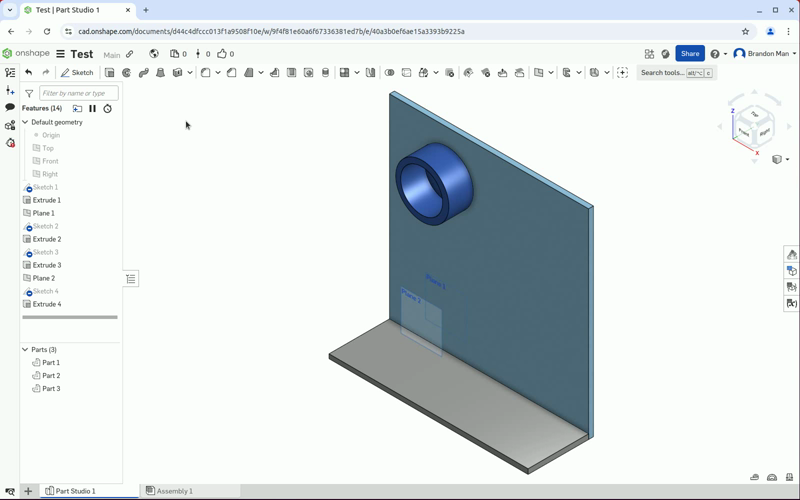
mouse_move(73, 189)
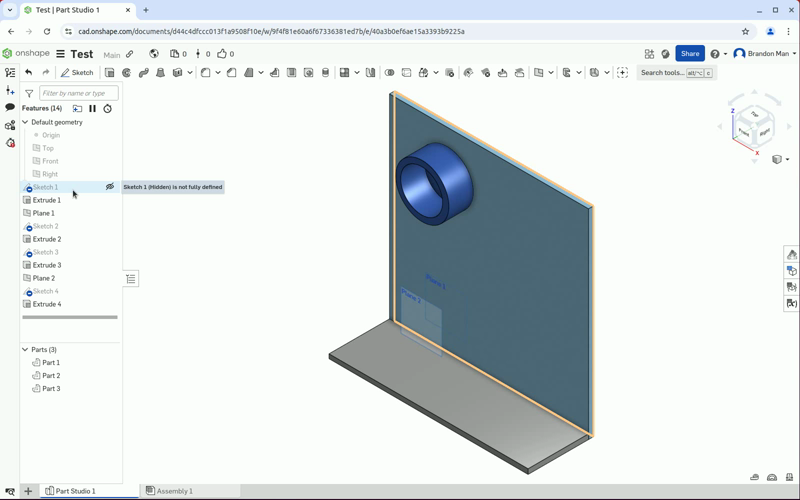
click(73, 189)